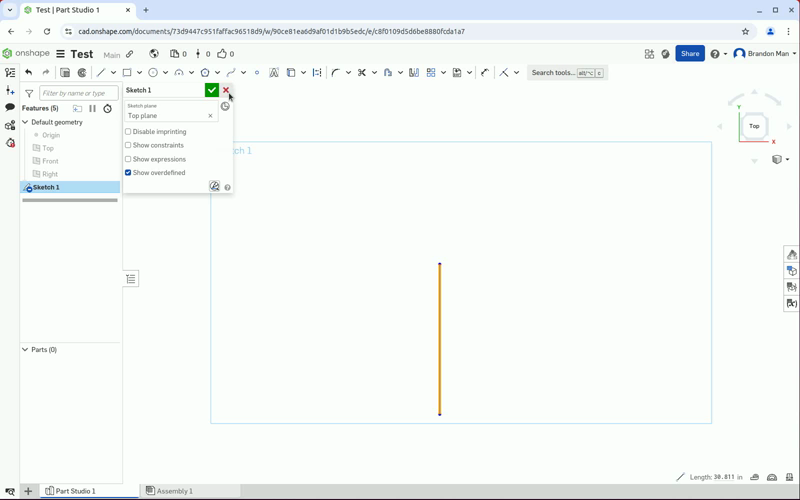
key(shift+h)
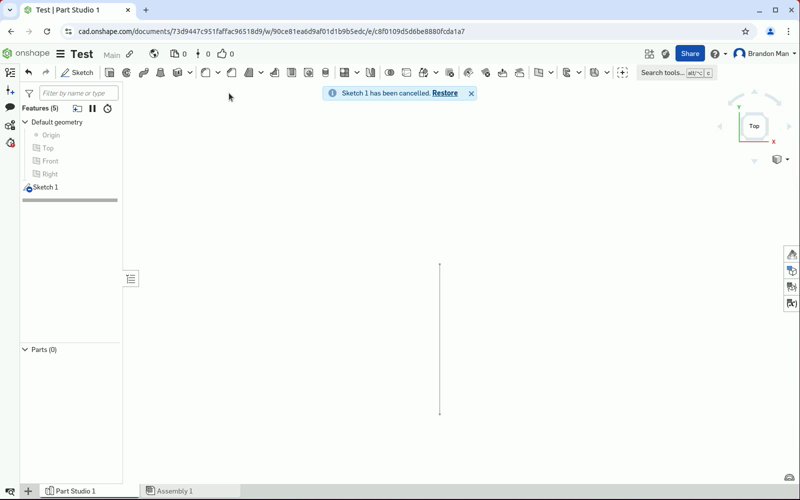
mouse_move(73, 352)
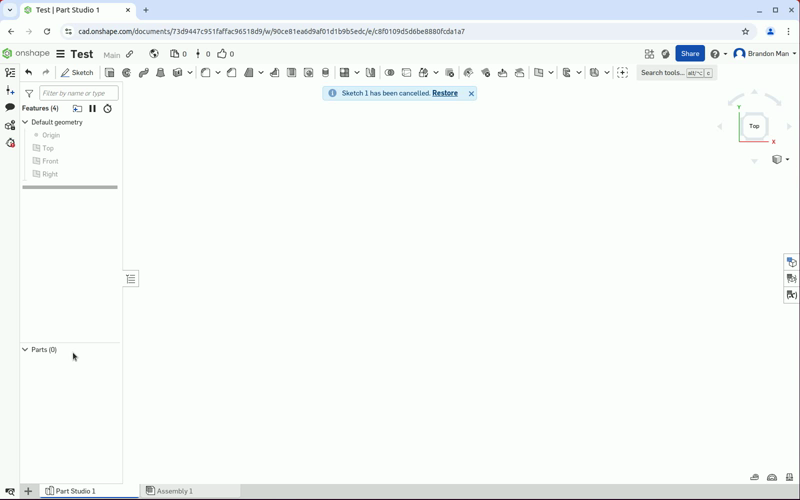
key(y)
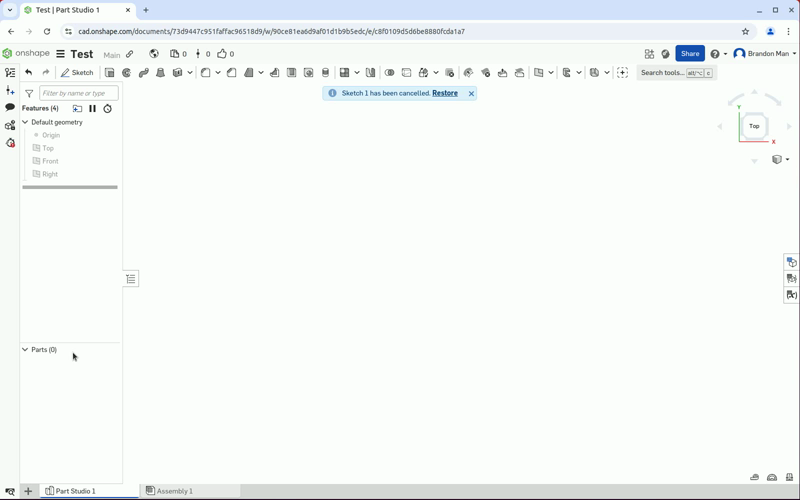
key(shift+p)
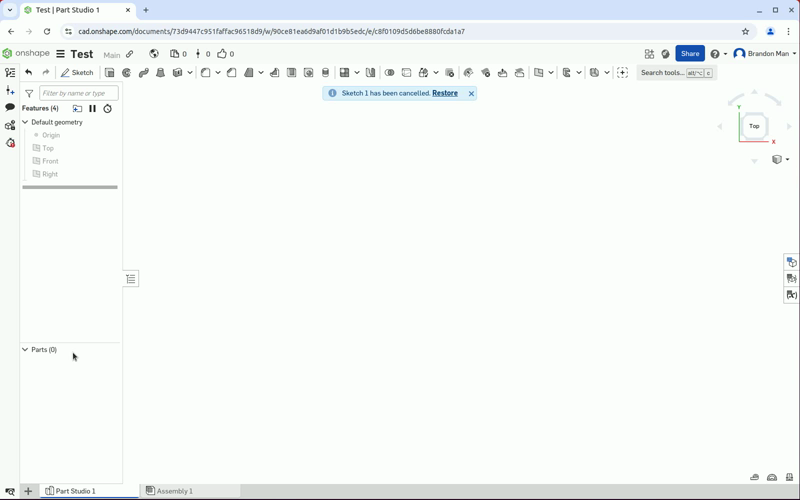
key(space)
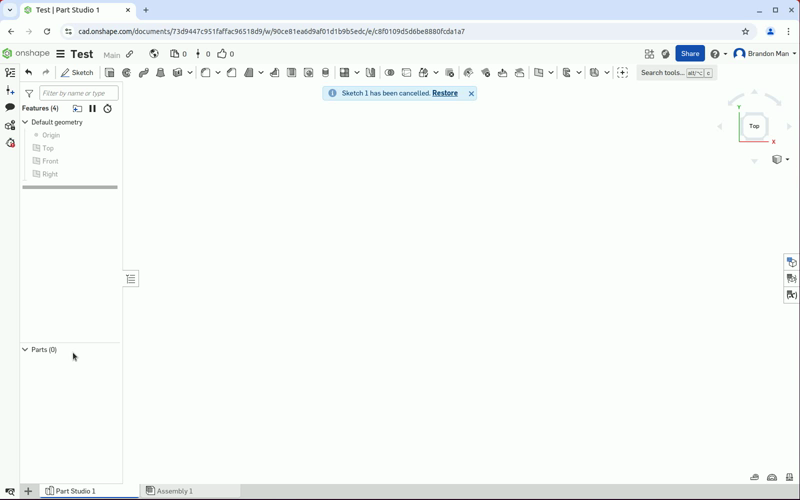
key_down(shift)
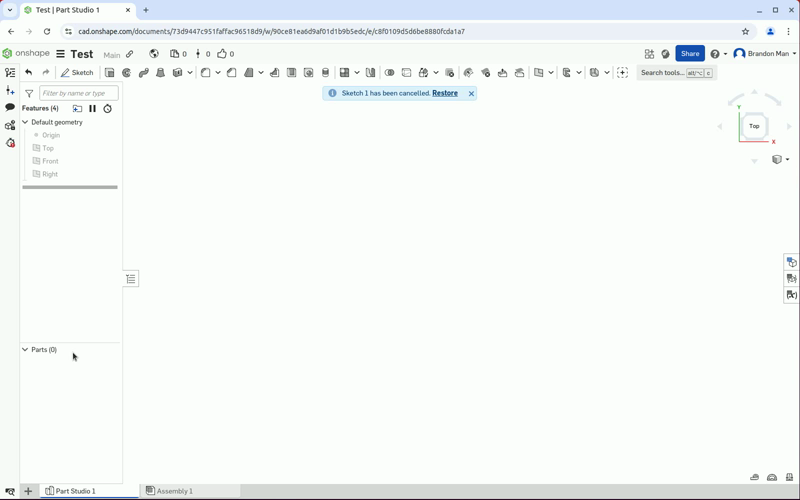
key(up)
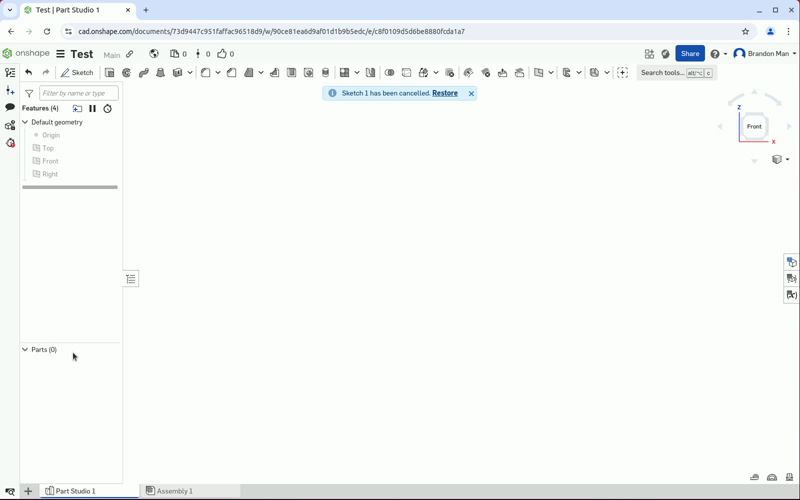
key_up(shift)
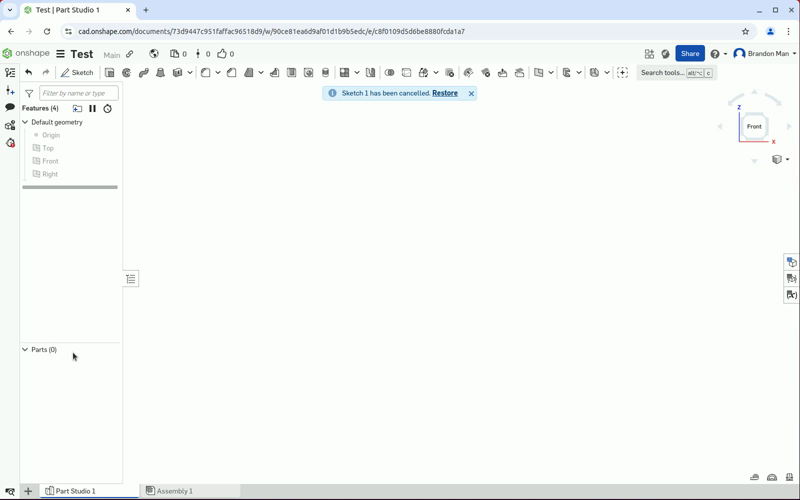
mouse_move(73, 352)
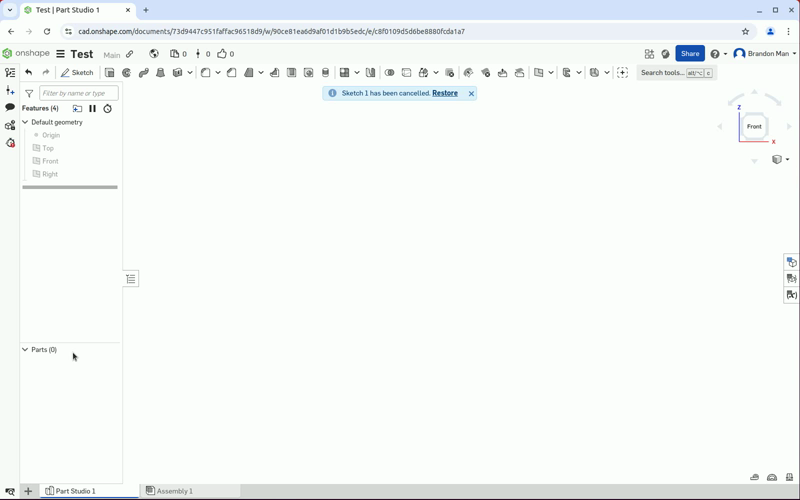
key(shift+y)
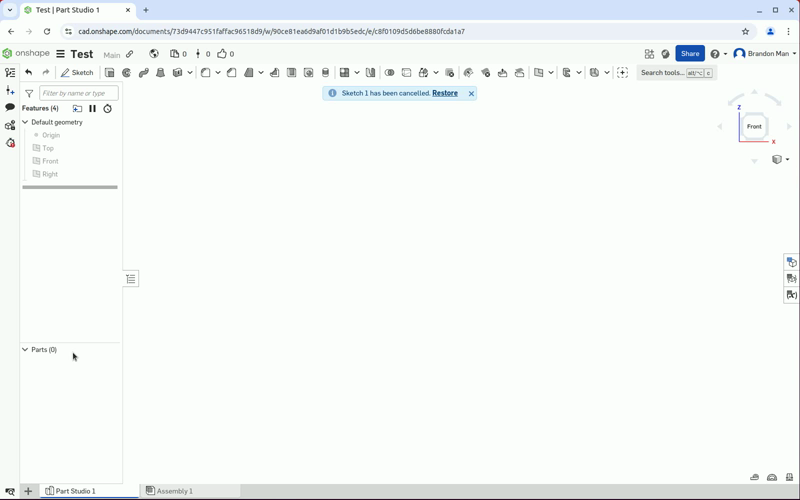
key(shift+s)
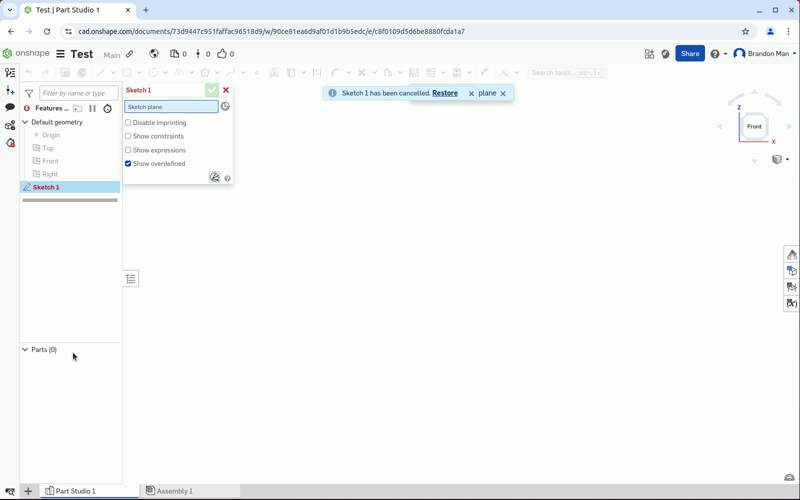
mouse_move(73, 163)
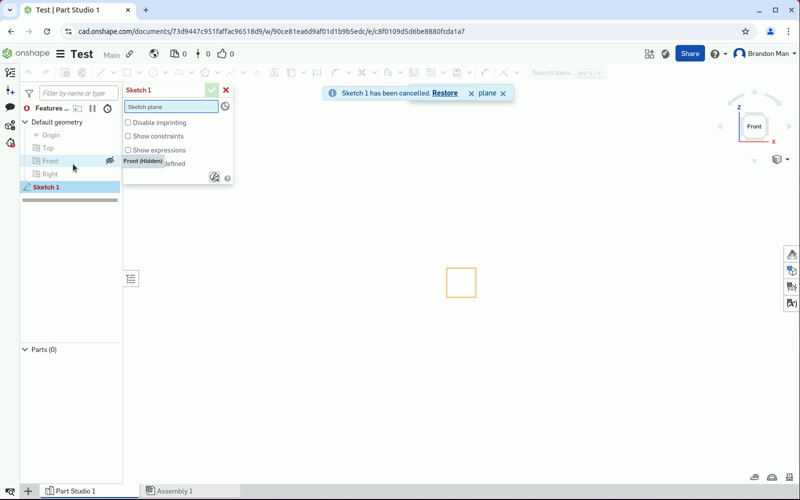
click(73, 163)
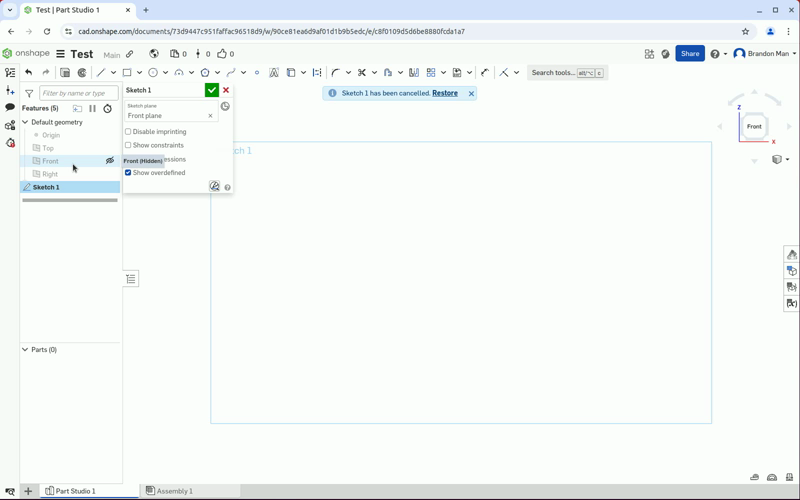
mouse_move(73, 352)
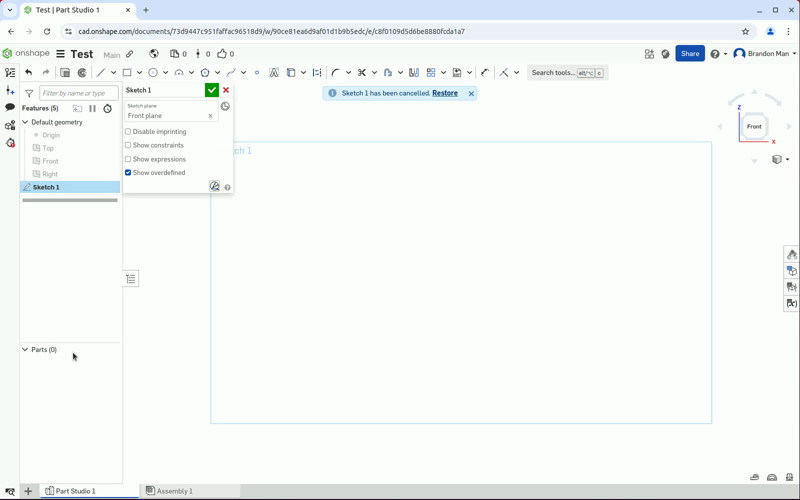
key(y)
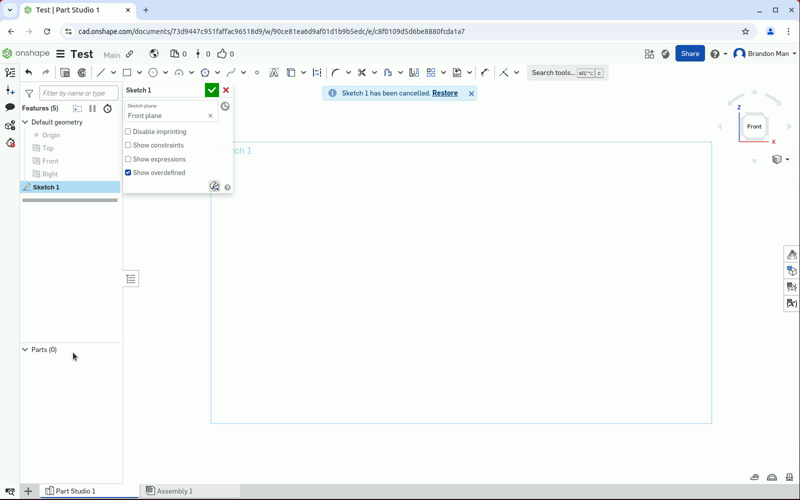
key(a)
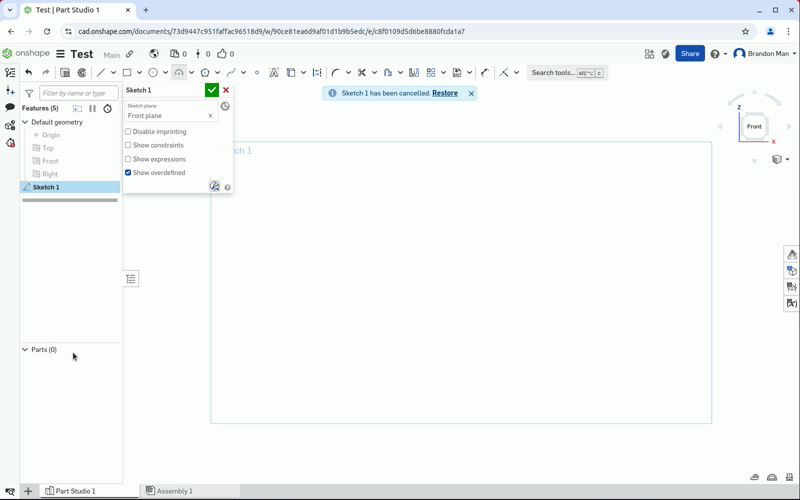
key_down(shift)
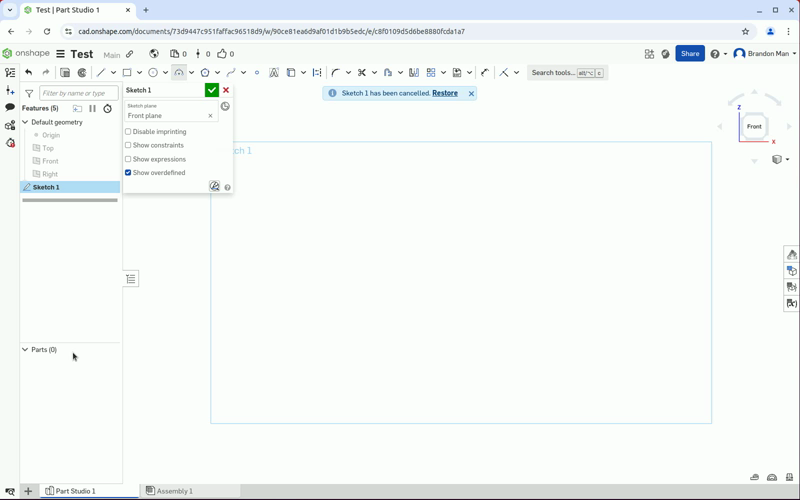
mouse_move(348, 354)
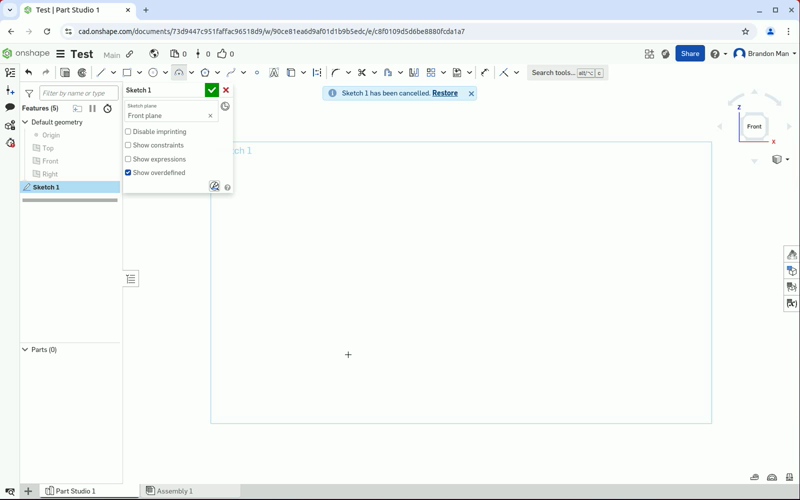
click(348, 354)
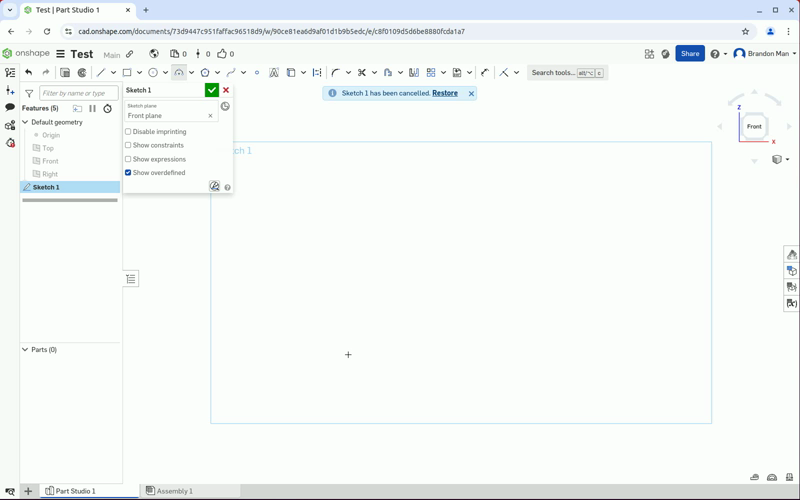
key_up(shift)
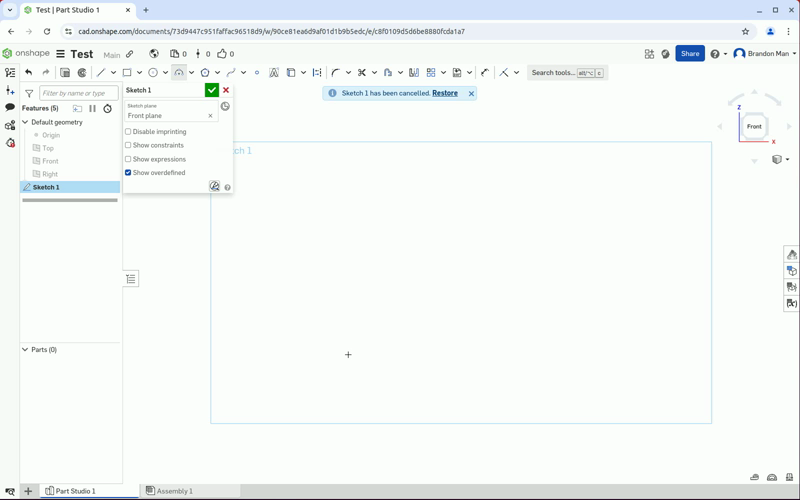
key_down(shift)
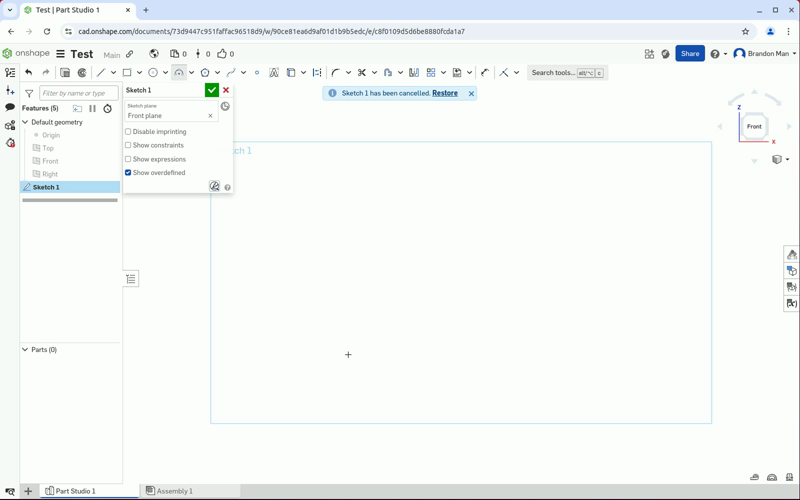
mouse_move(368, 364)
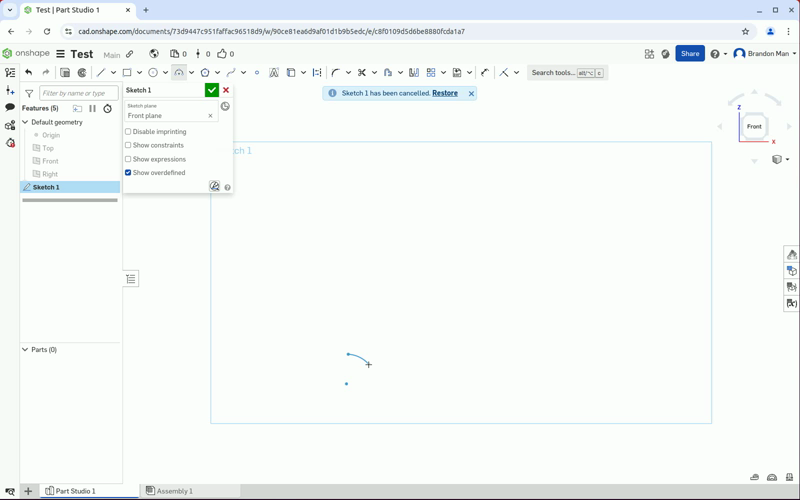
click(368, 364)
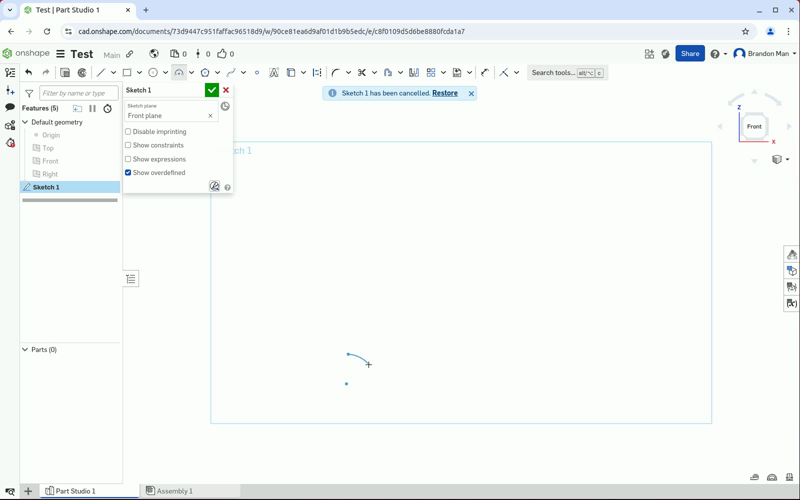
mouse_move(365, 343)
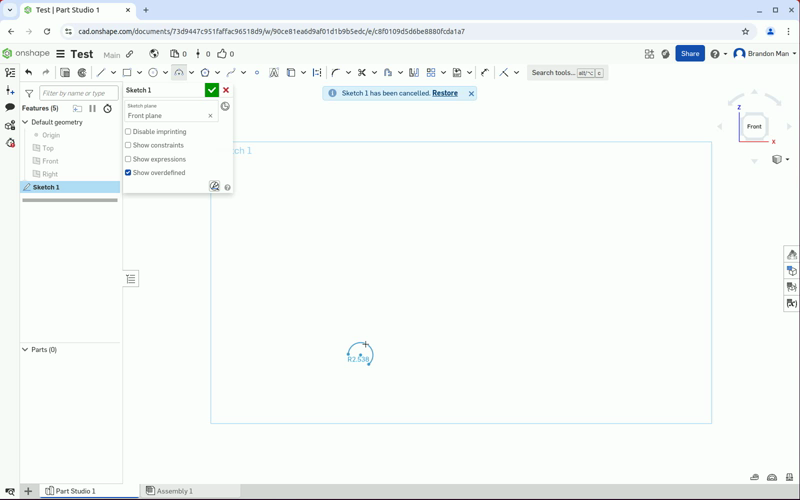
click(365, 343)
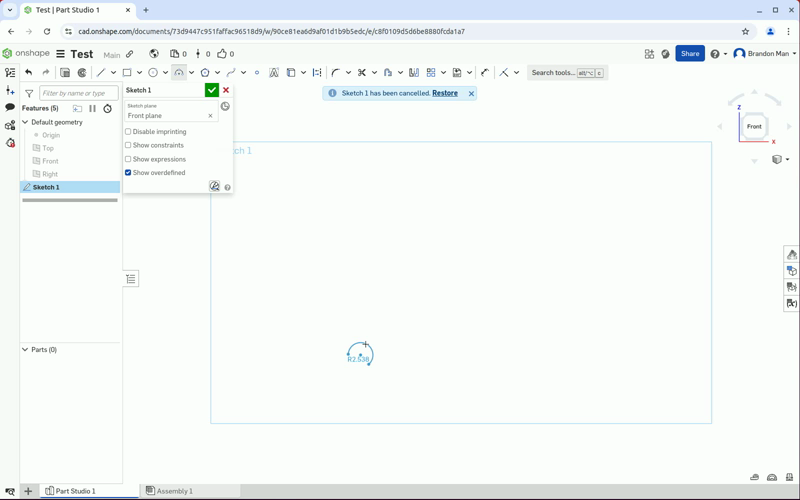
key_up(shift)
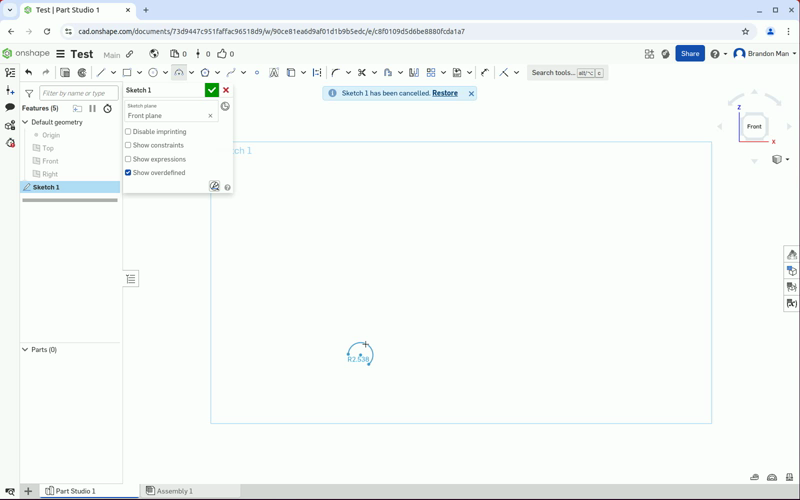
key(esc)
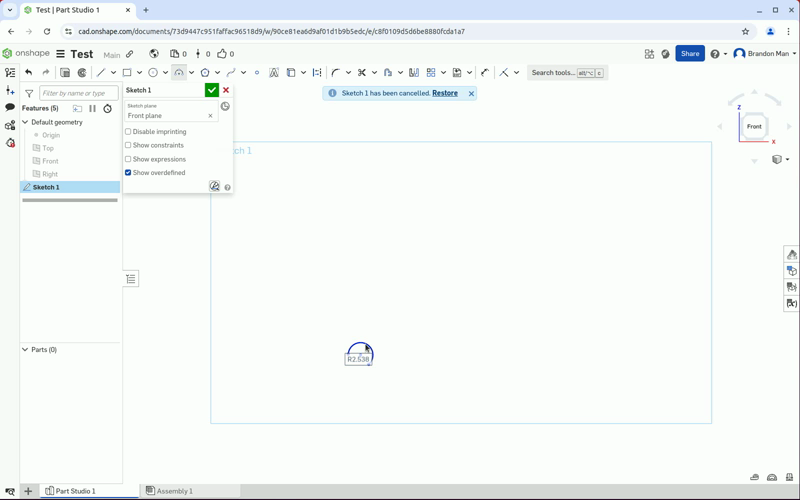
key(l)
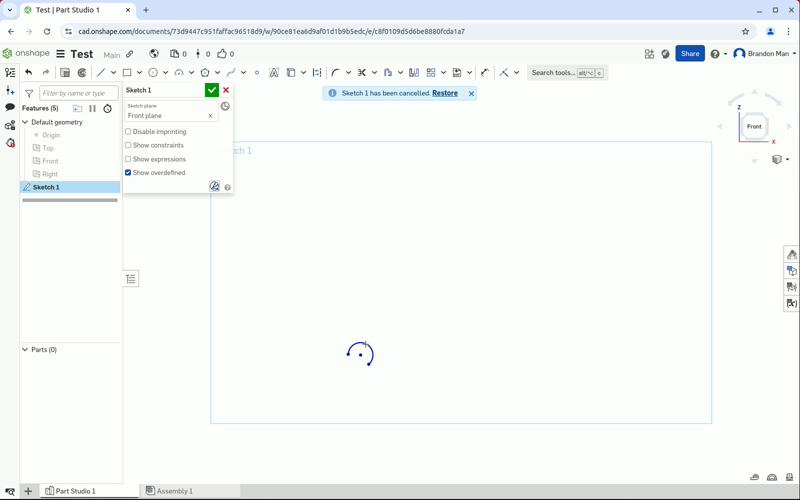
mouse_move(368, 364)
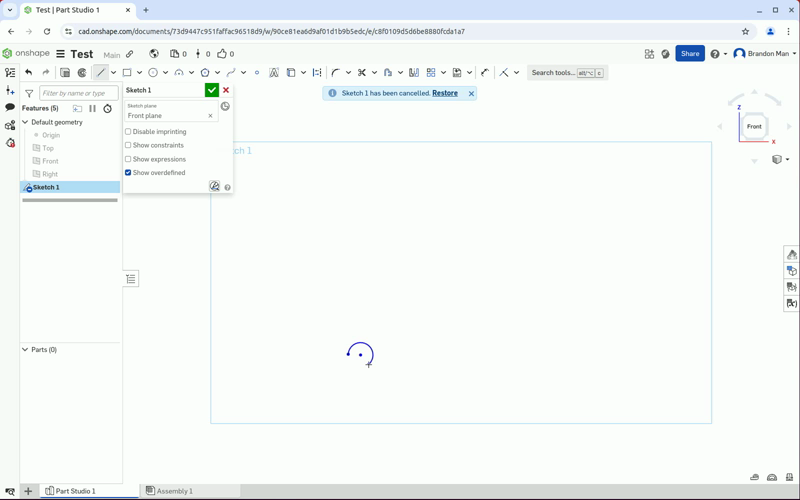
click(368, 364)
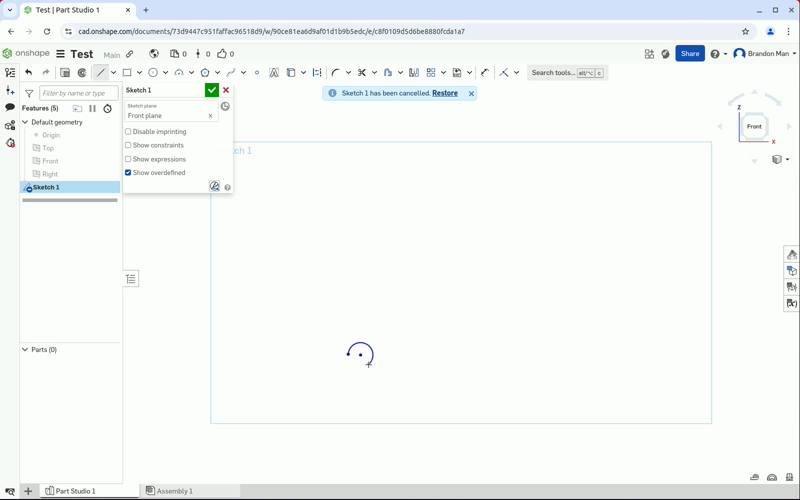
key_down(shift)
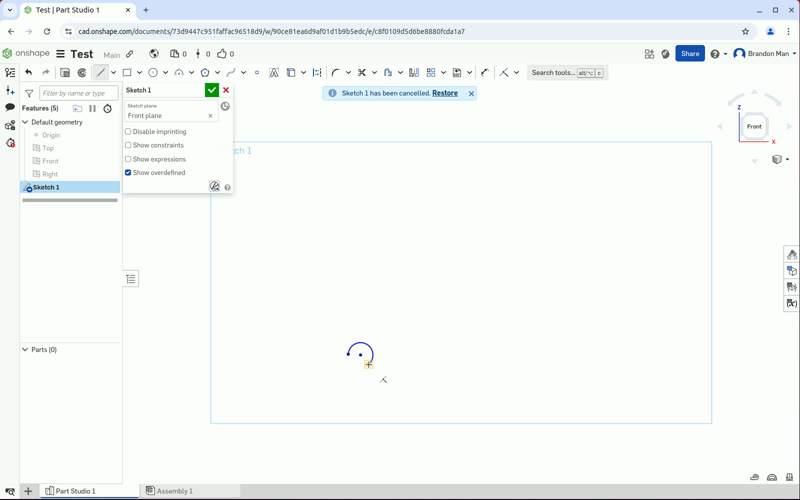
mouse_move(433, 306)
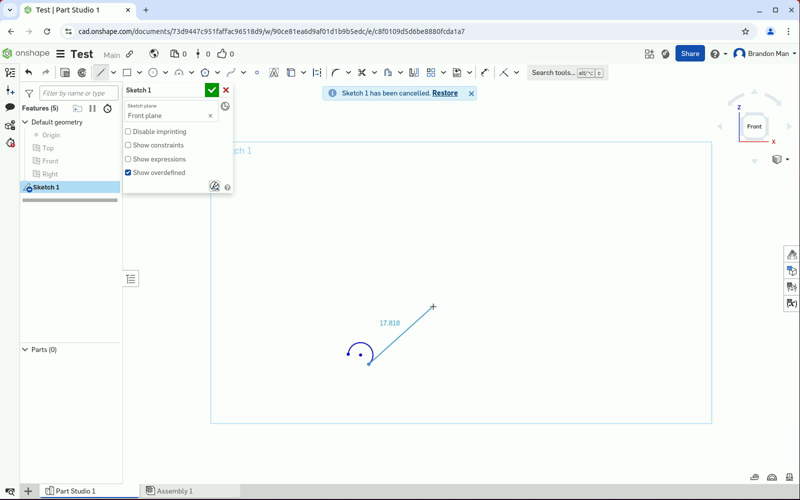
click(433, 306)
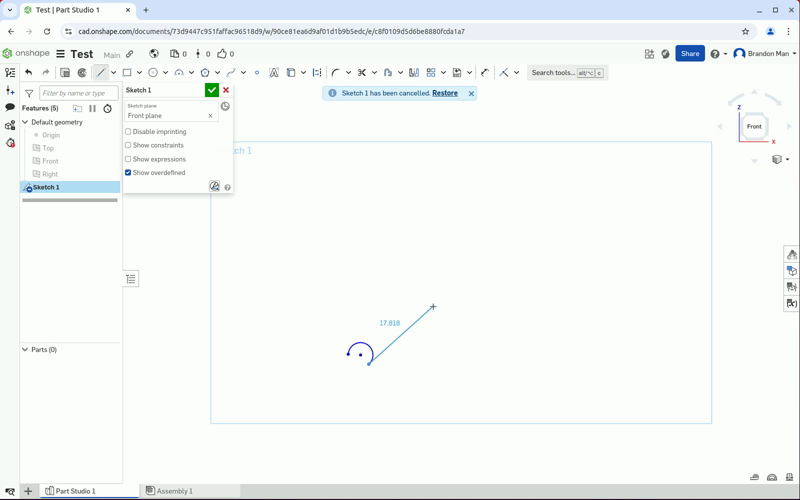
key_up(shift)
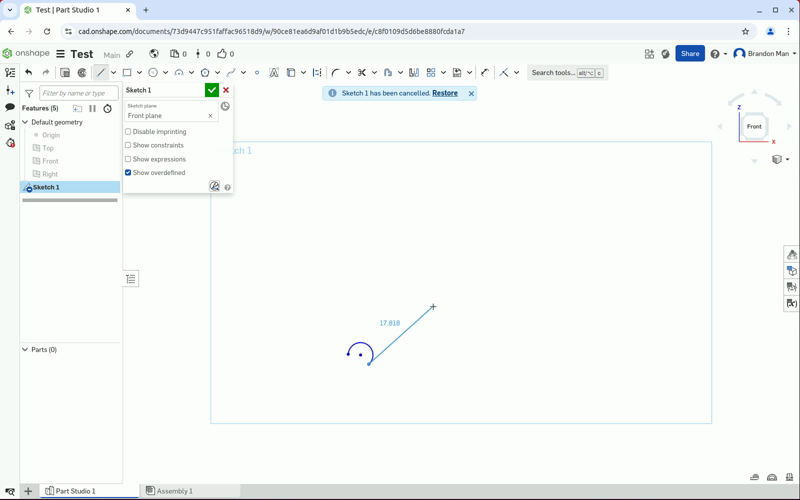
key(esc)
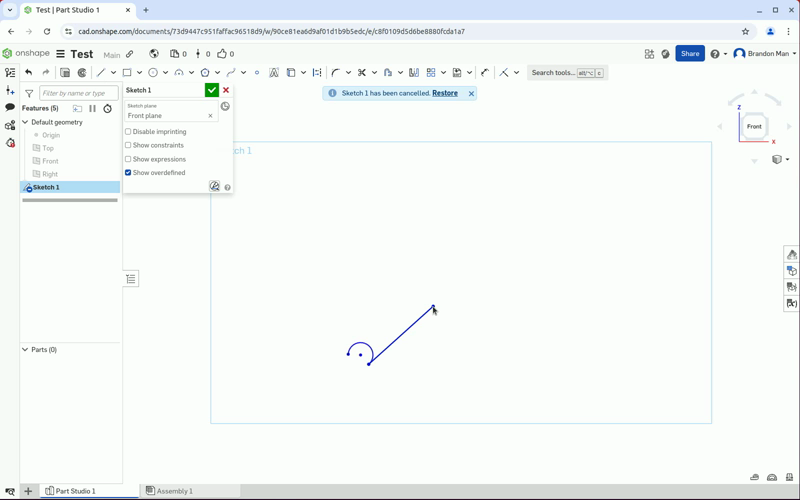
key(a)
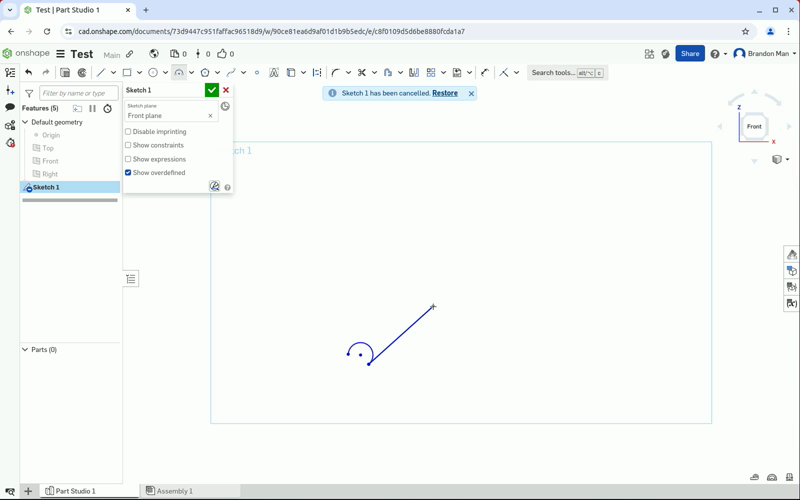
mouse_move(433, 306)
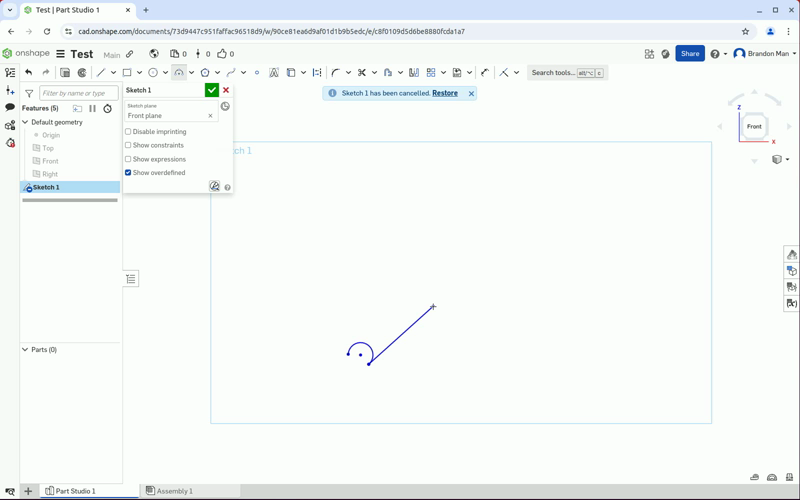
click(433, 306)
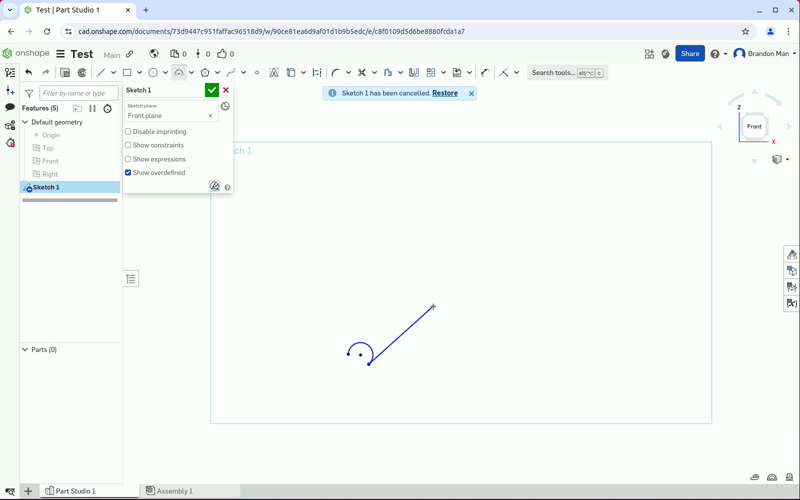
key_down(shift)
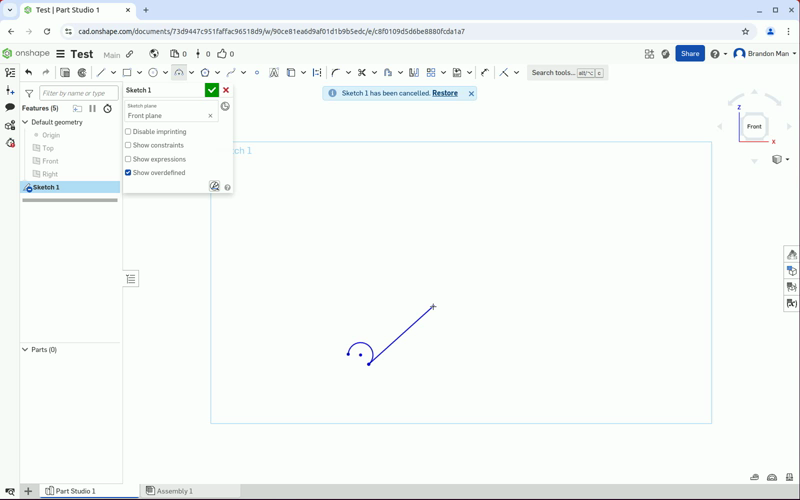
mouse_move(447, 305)
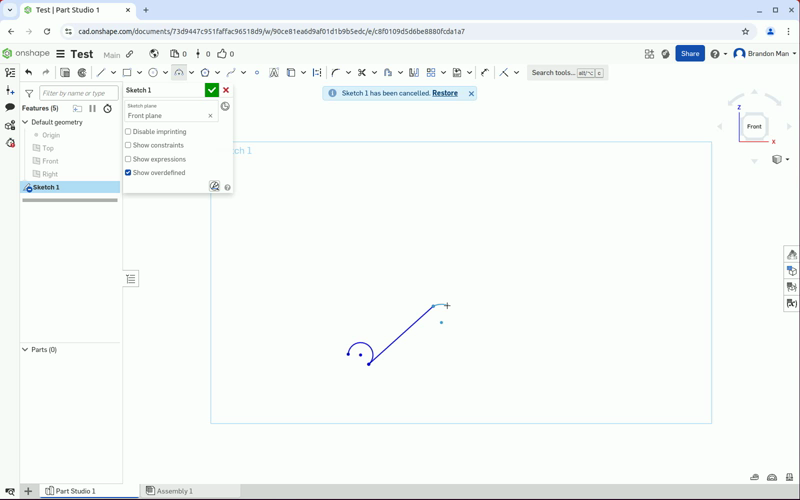
click(447, 305)
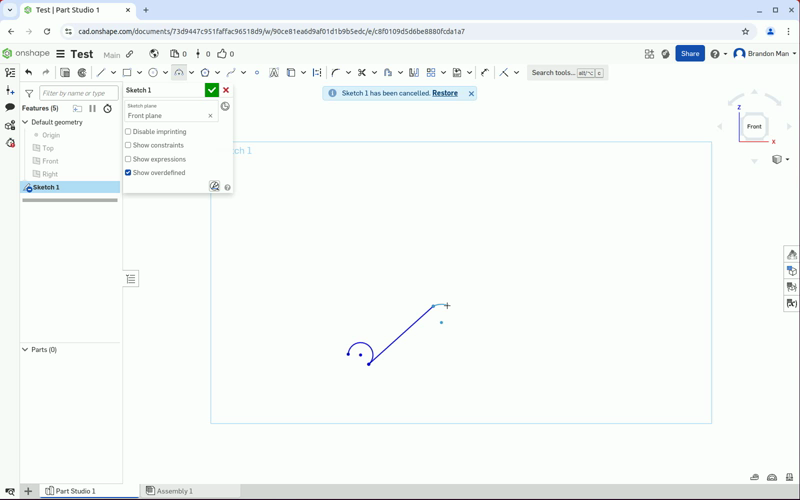
mouse_move(440, 303)
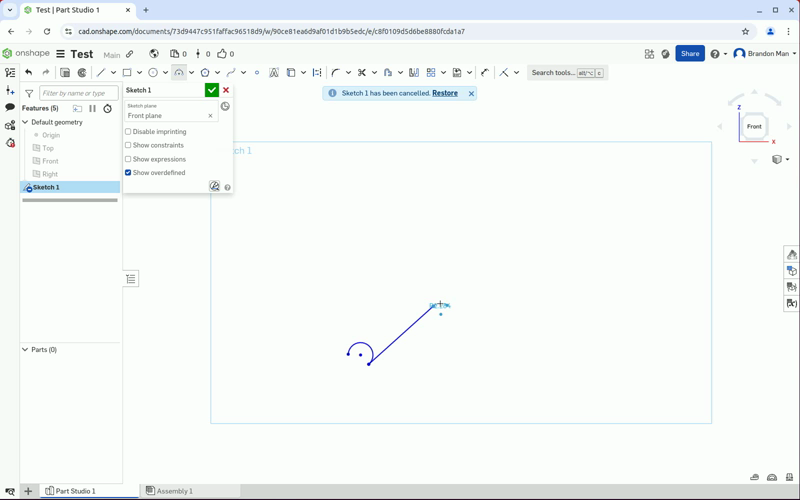
click(440, 303)
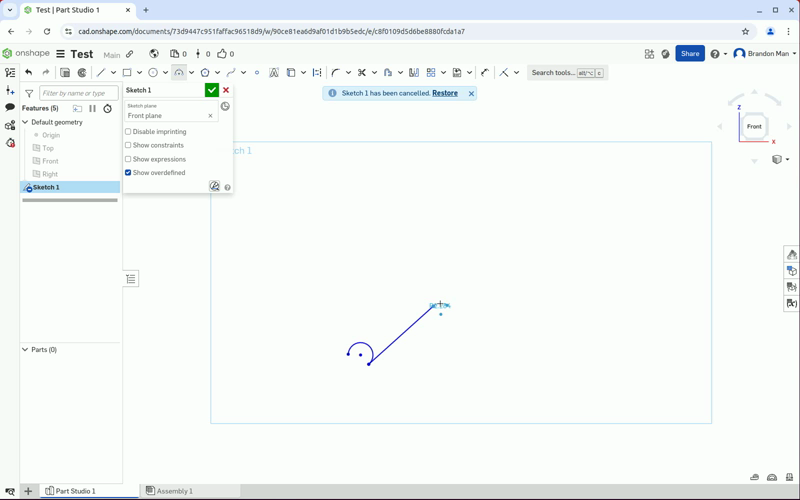
key_up(shift)
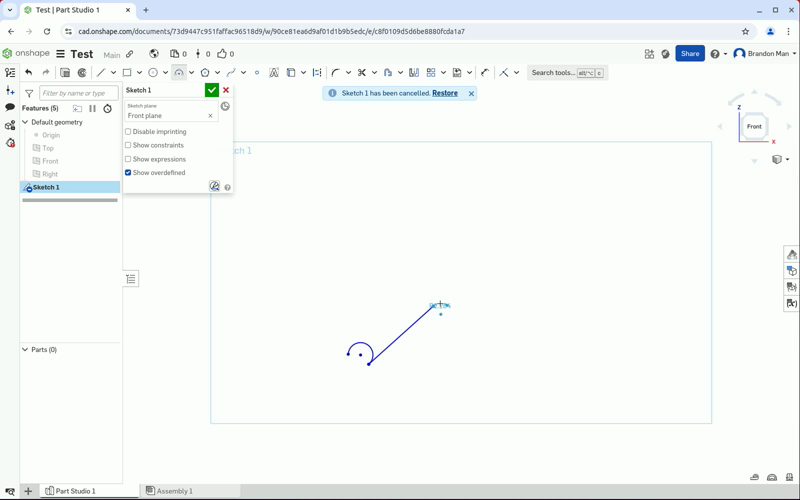
mouse_move(447, 305)
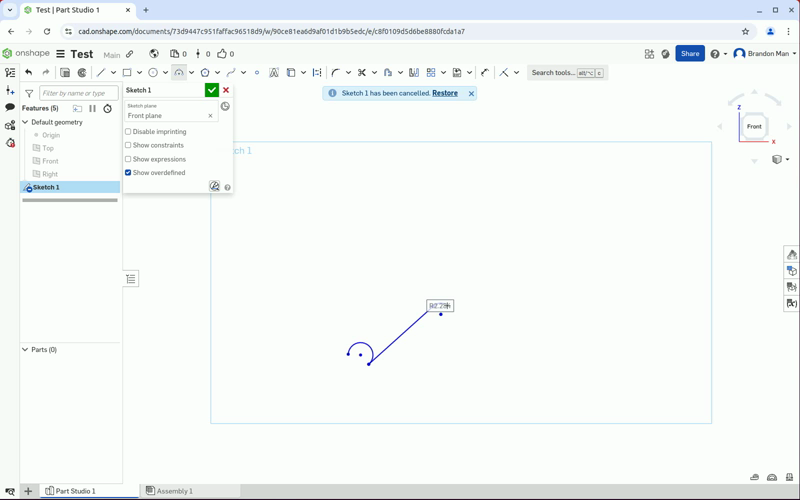
click(447, 305)
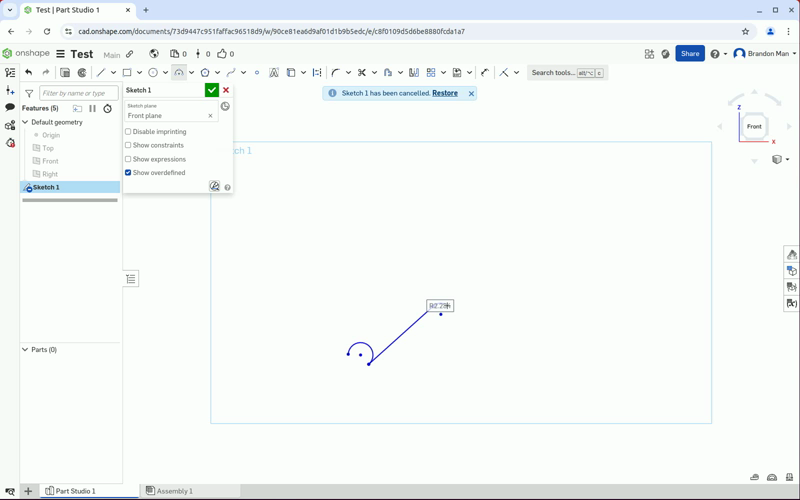
key_down(shift)
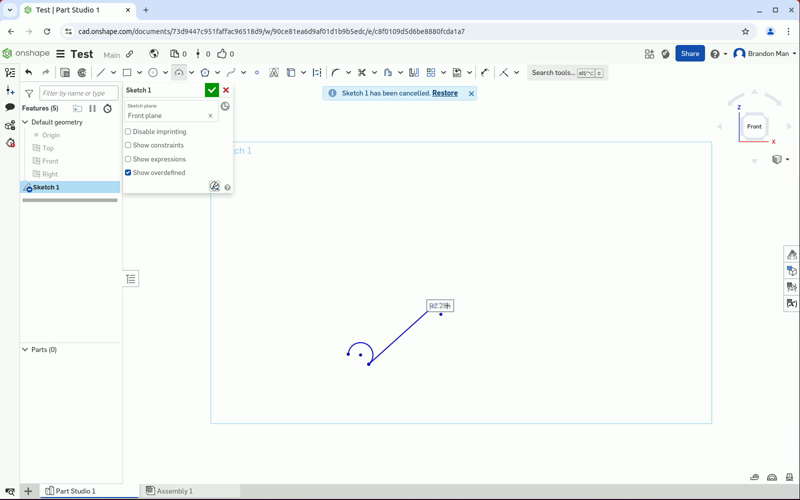
mouse_move(450, 259)
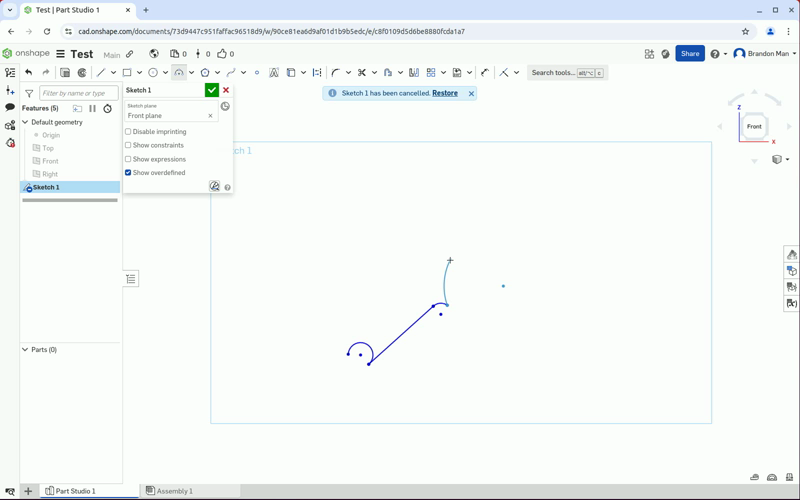
click(450, 259)
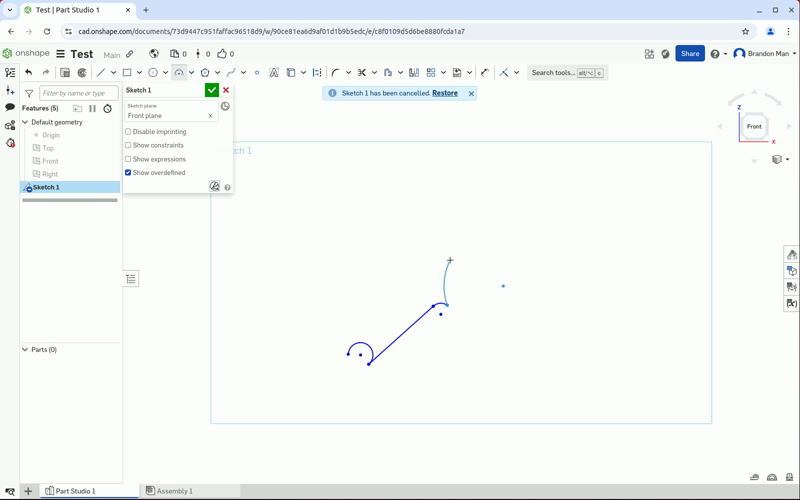
mouse_move(434, 281)
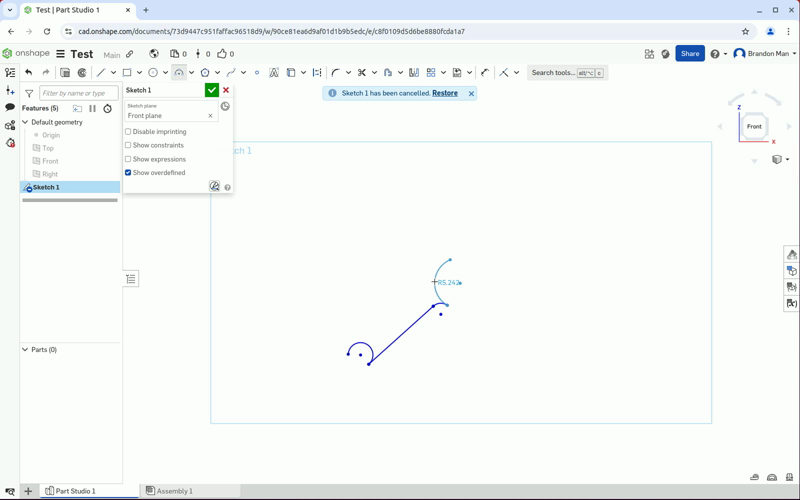
click(434, 281)
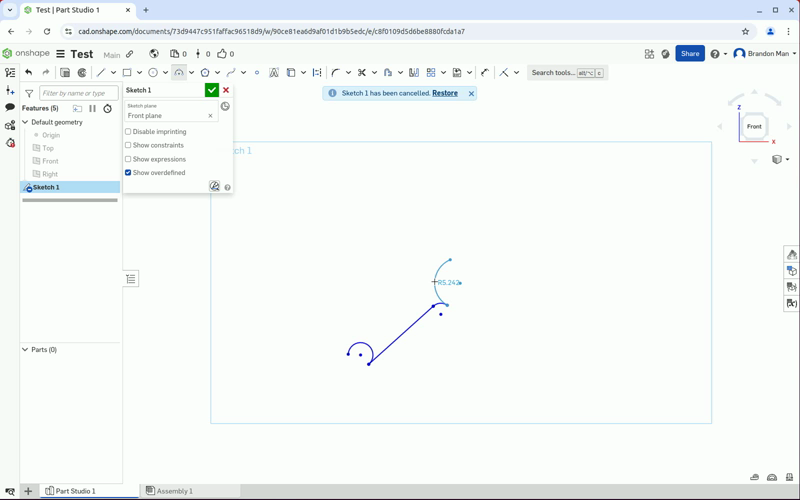
key_up(shift)
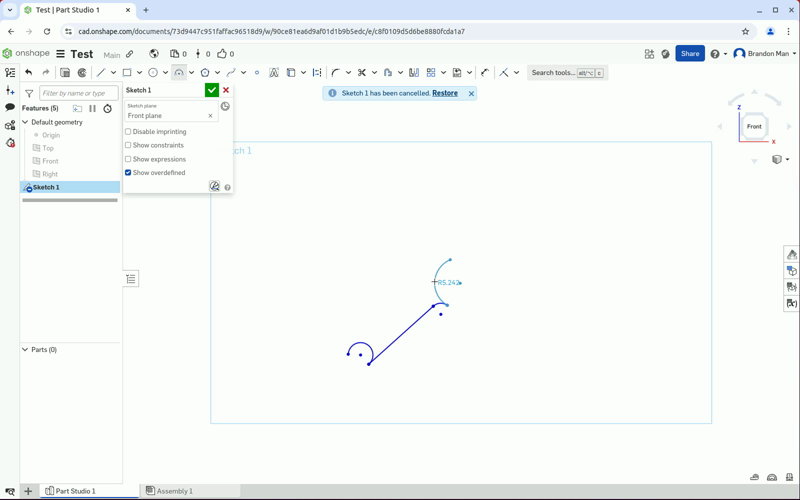
key(esc)
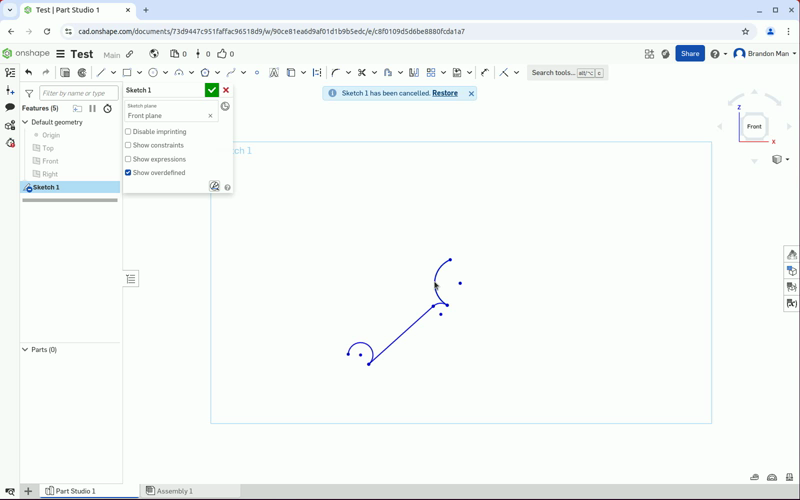
key(l)
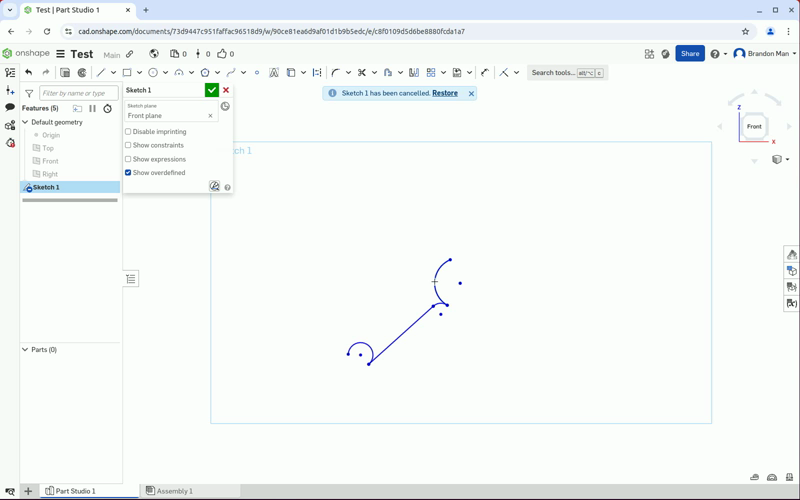
mouse_move(450, 259)
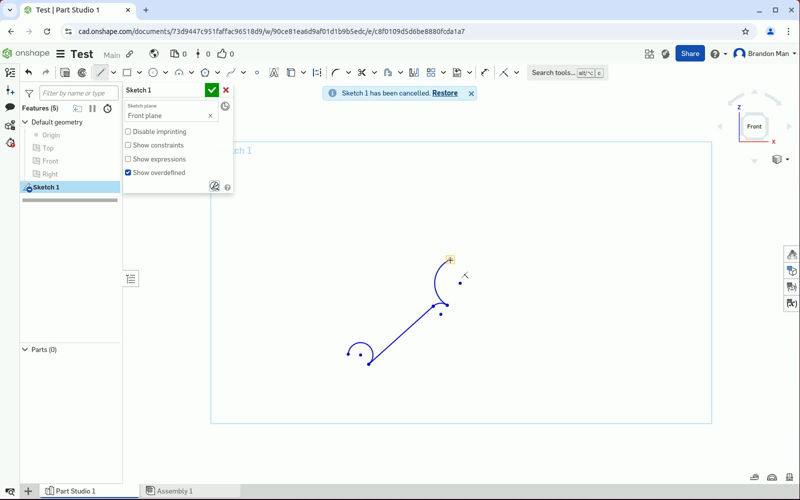
click(450, 259)
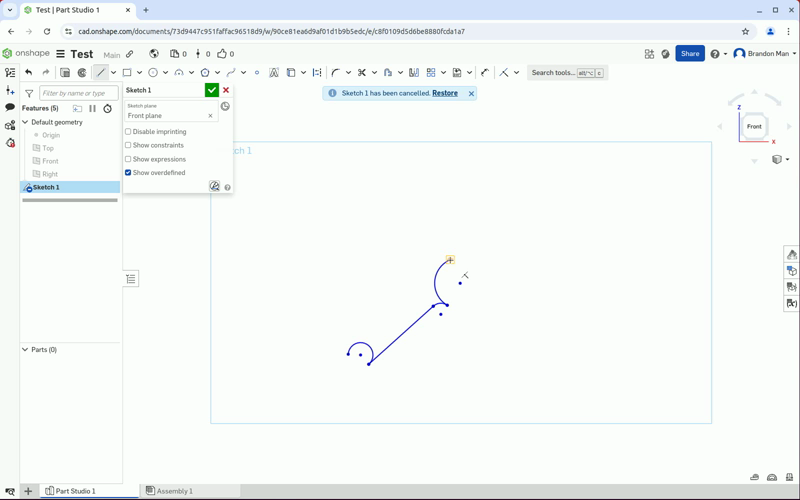
key_down(shift)
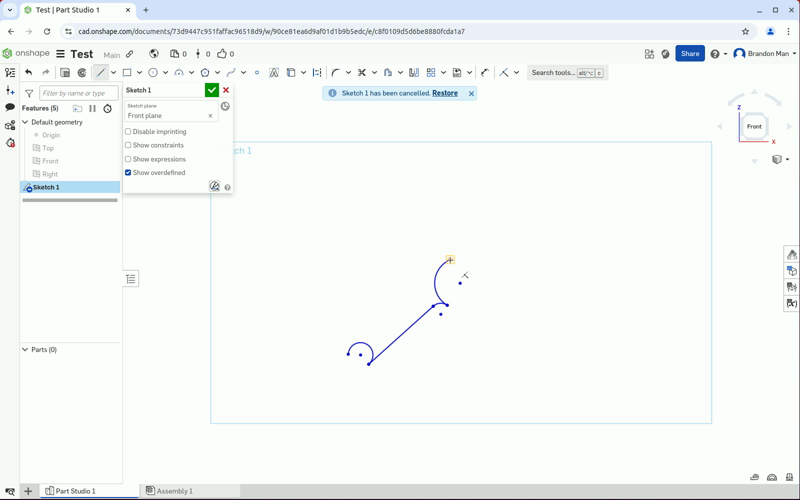
mouse_move(355, 301)
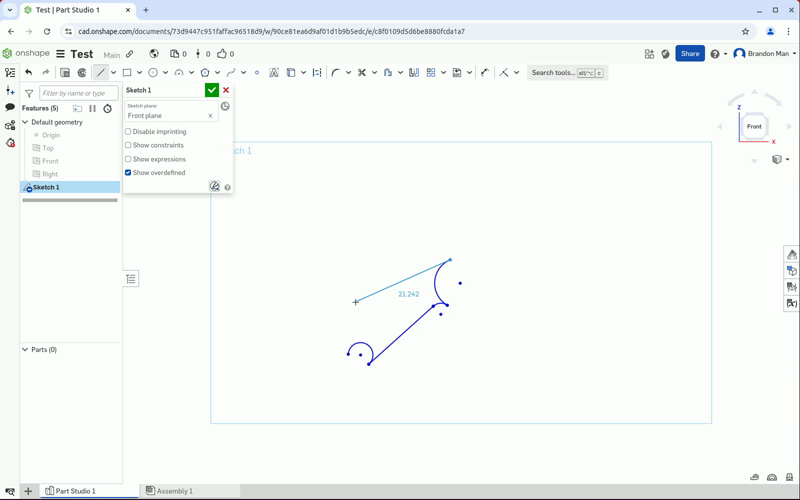
click(355, 301)
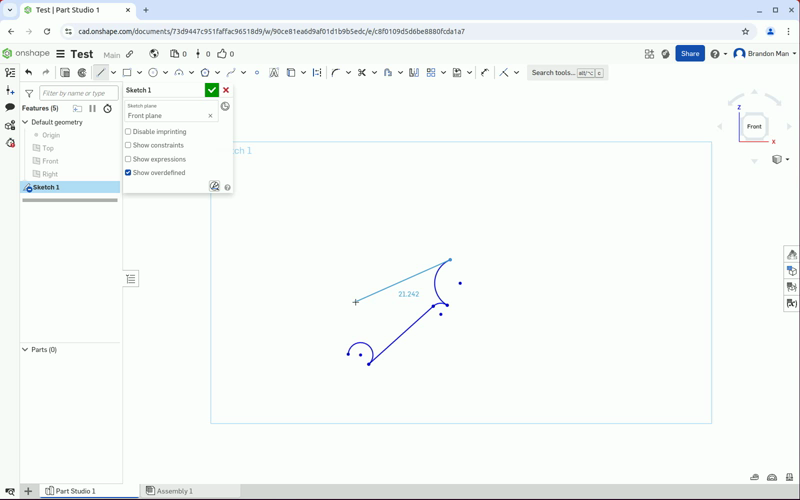
key_up(shift)
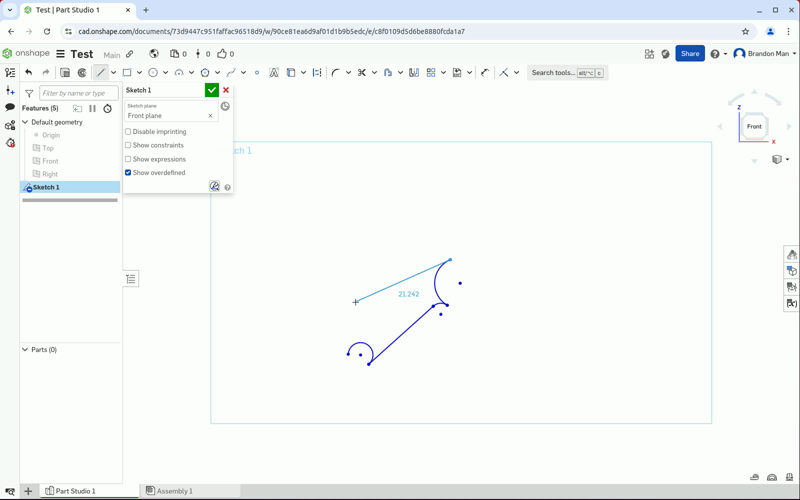
key(esc)
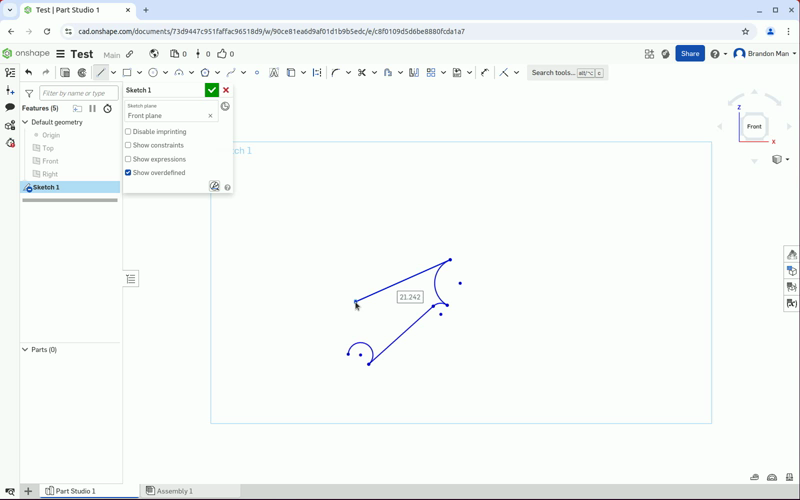
key(a)
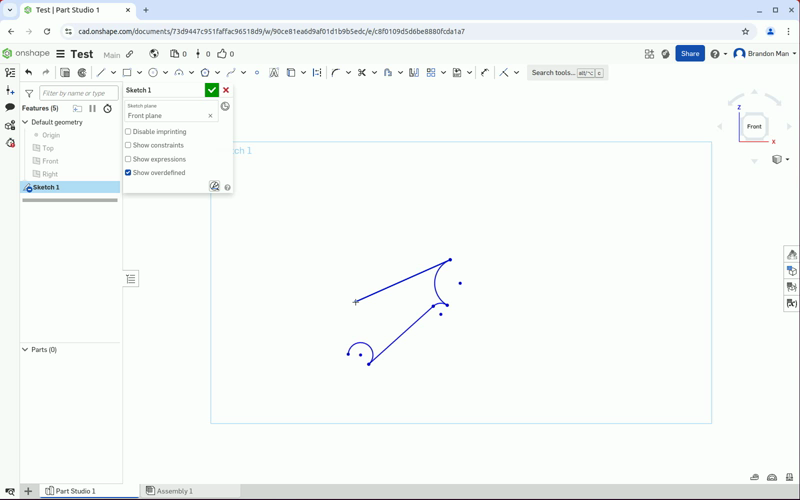
mouse_move(355, 301)
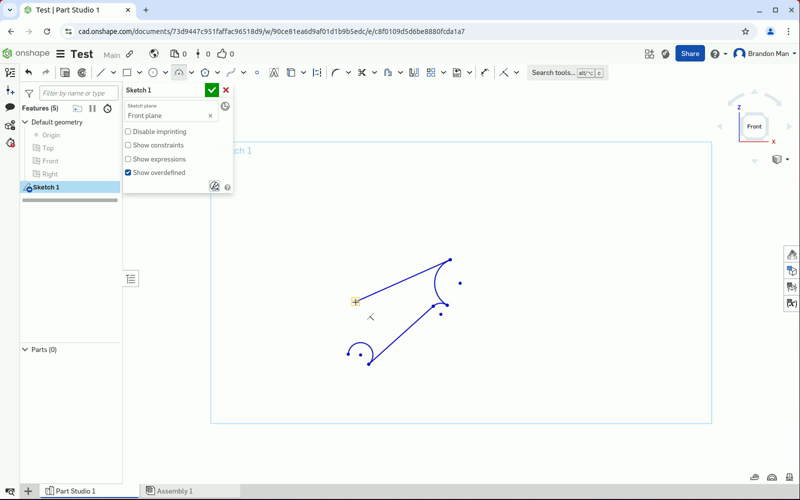
click(355, 301)
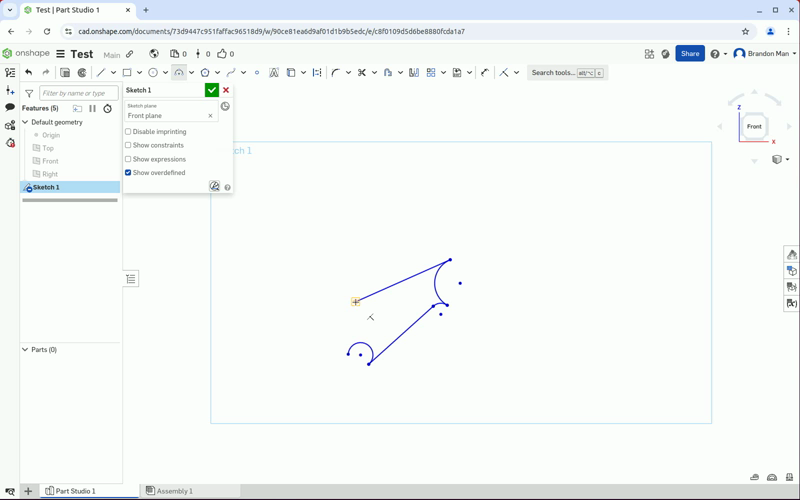
key_down(shift)
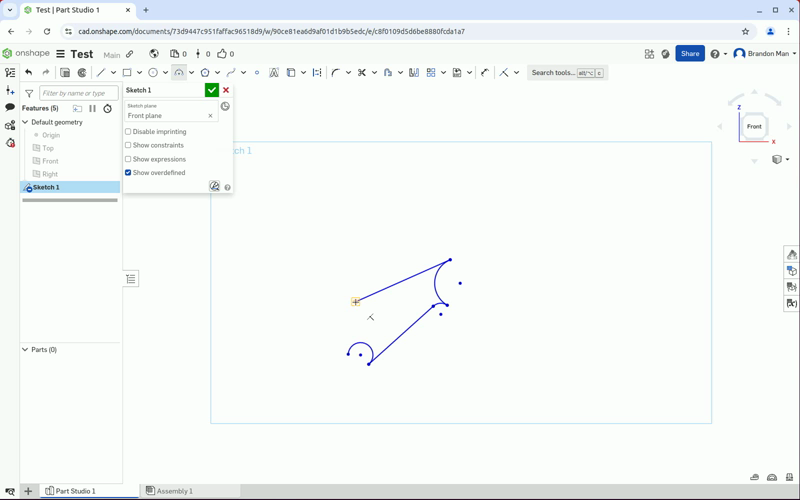
mouse_move(348, 313)
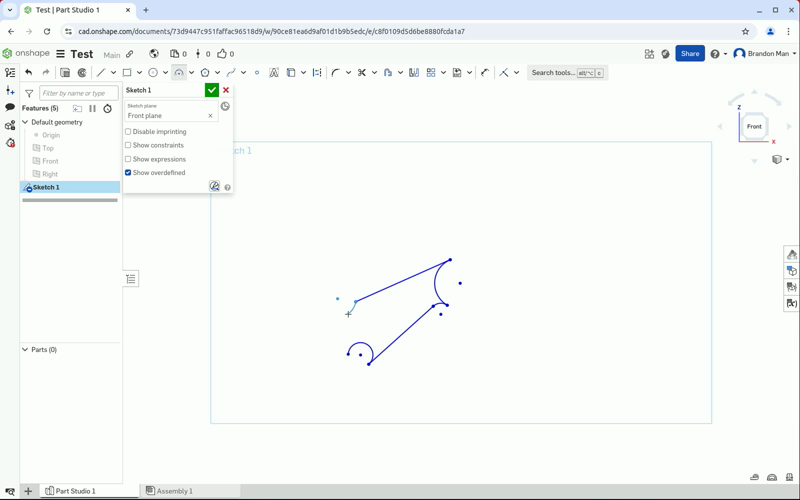
click(348, 313)
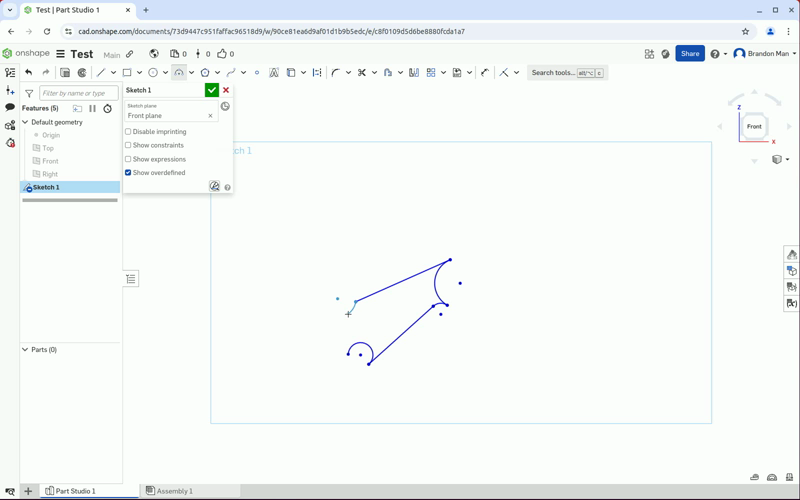
mouse_move(371, 320)
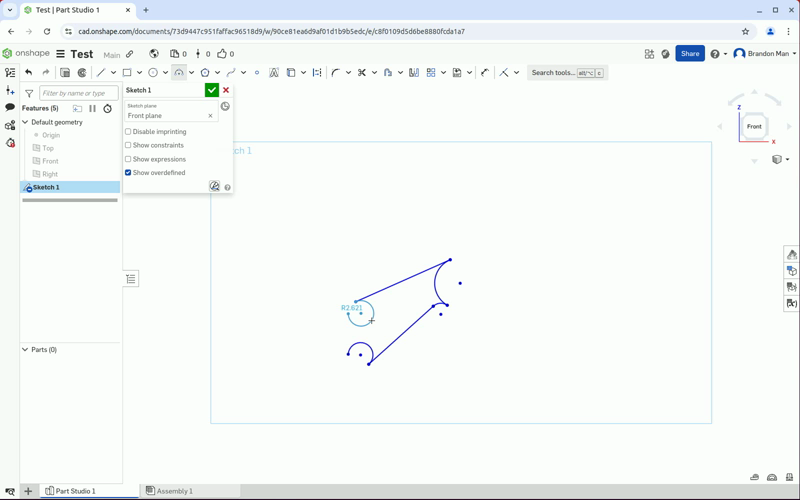
click(371, 320)
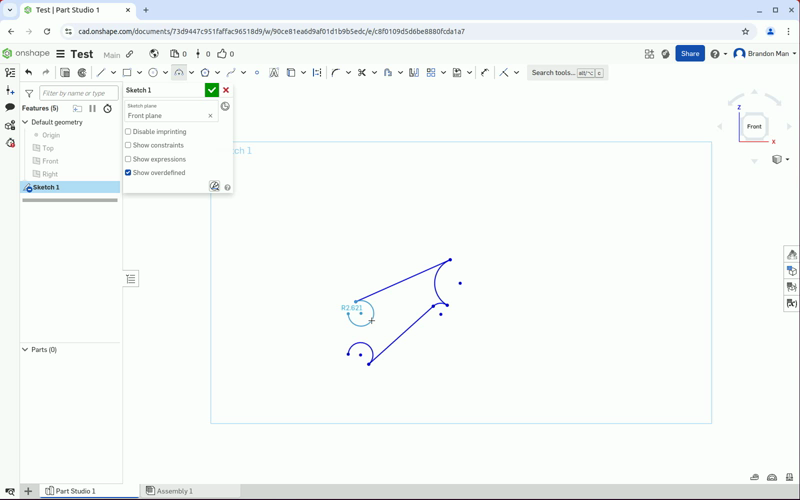
key_up(shift)
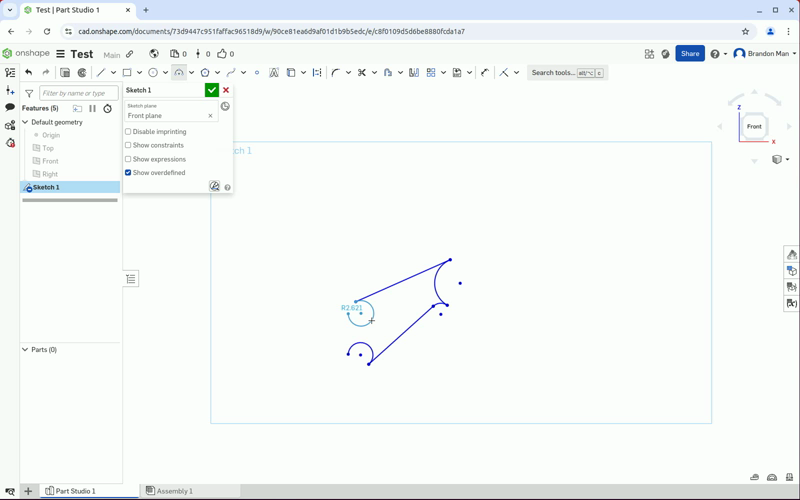
key(esc)
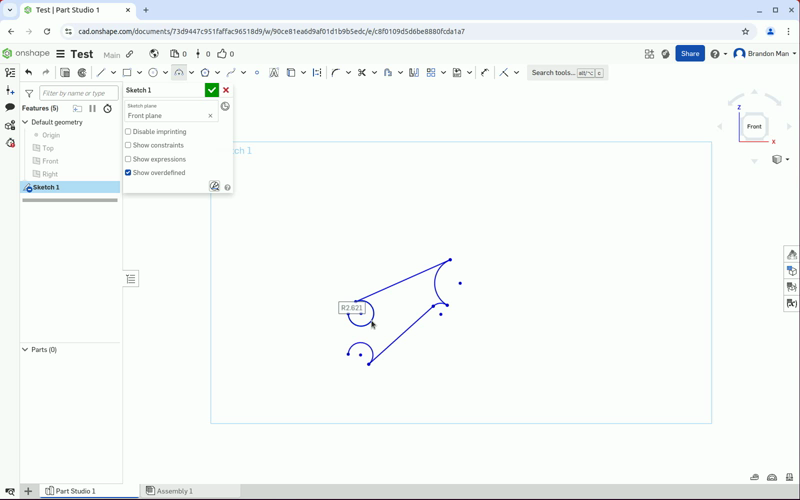
key(l)
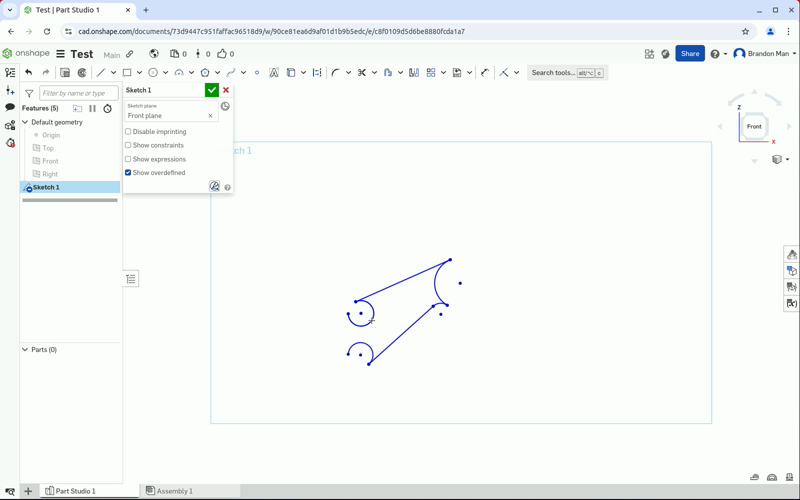
mouse_move(348, 313)
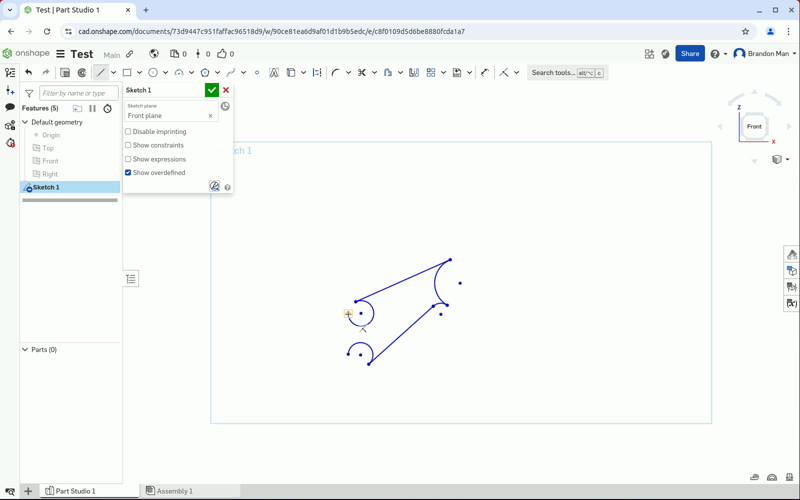
click(348, 313)
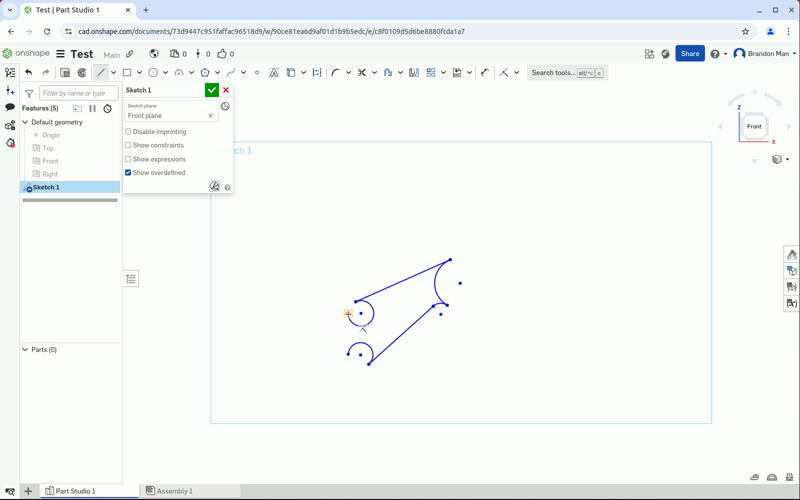
mouse_move(378, 313)
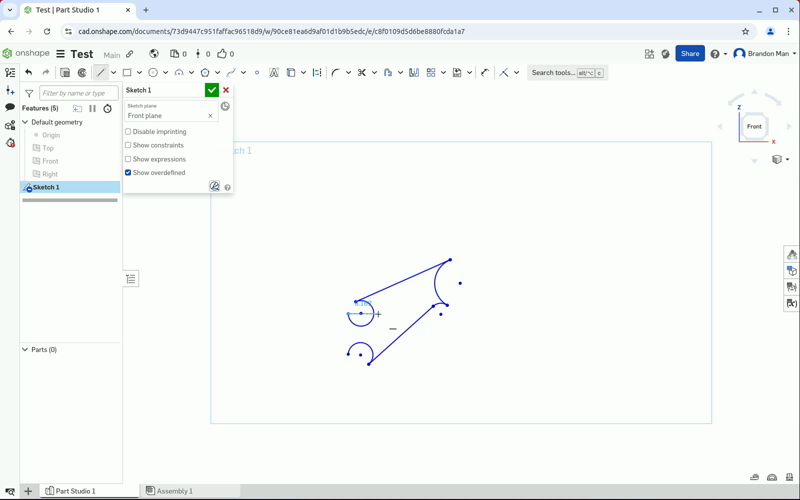
key_down(shift)
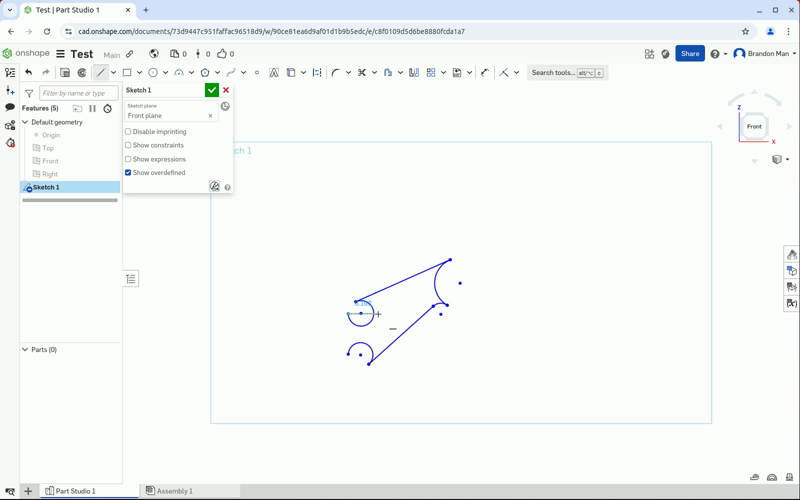
mouse_move(348, 354)
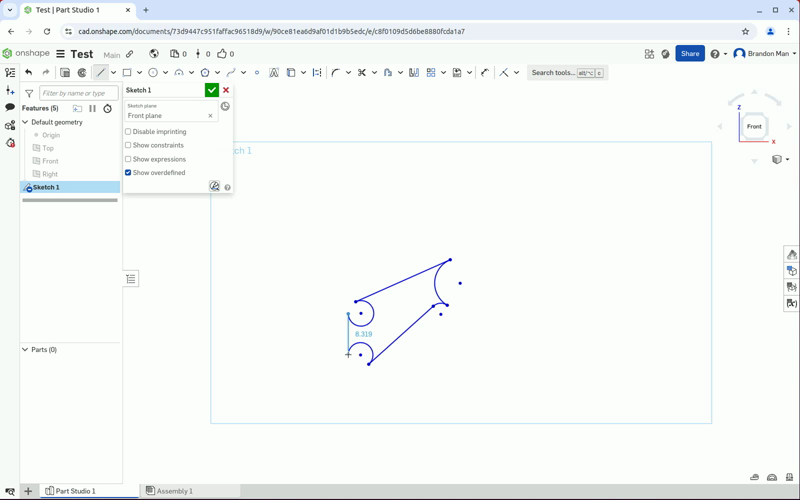
key_up(shift)
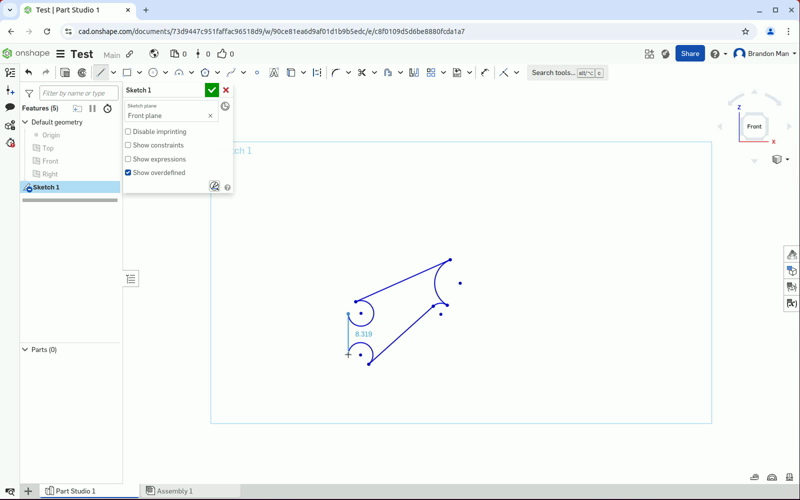
click(348, 354)
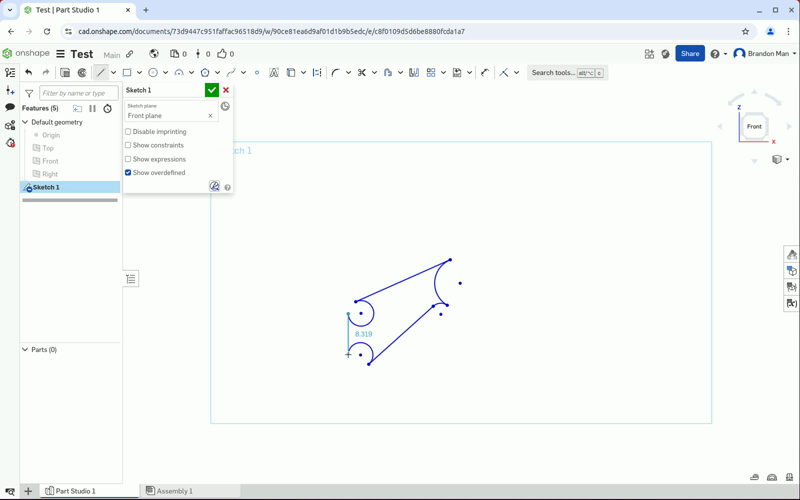
key(esc)
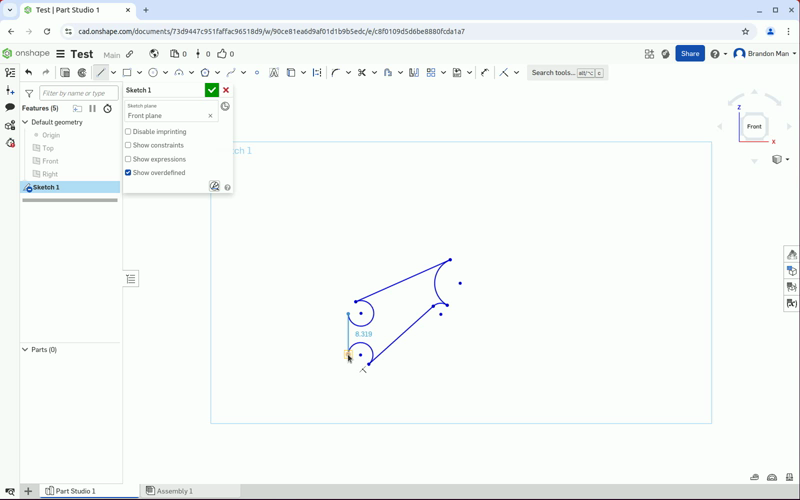
mouse_move(395, 302)
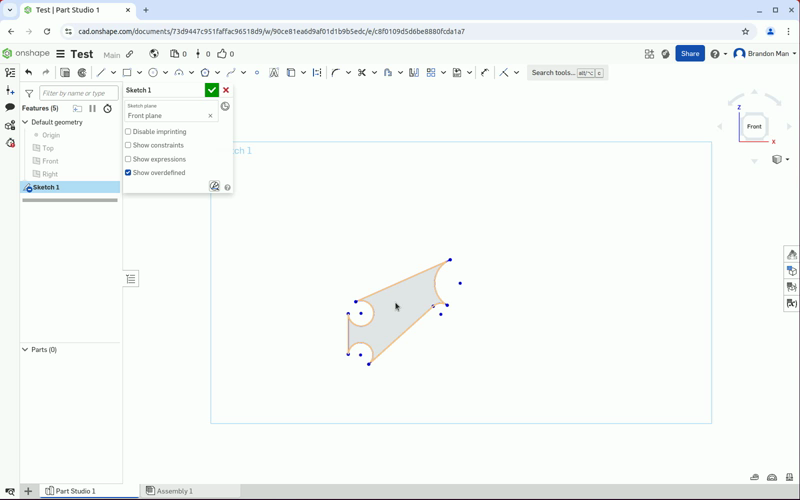
click(395, 302)
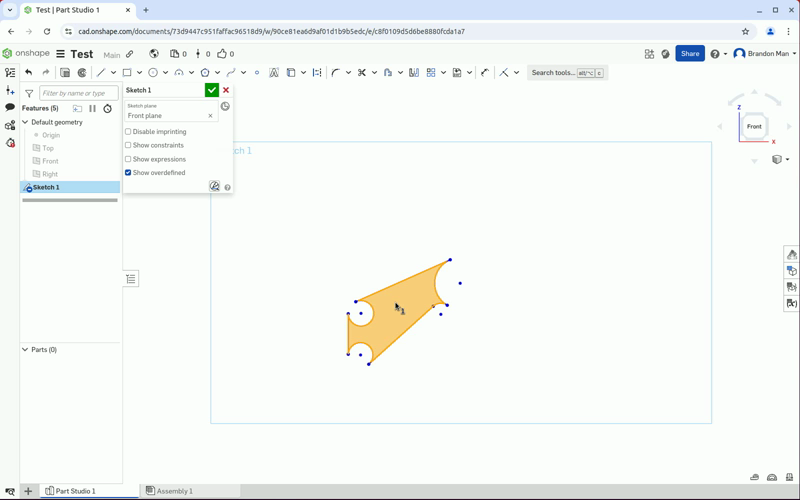
mouse_move(73, 352)
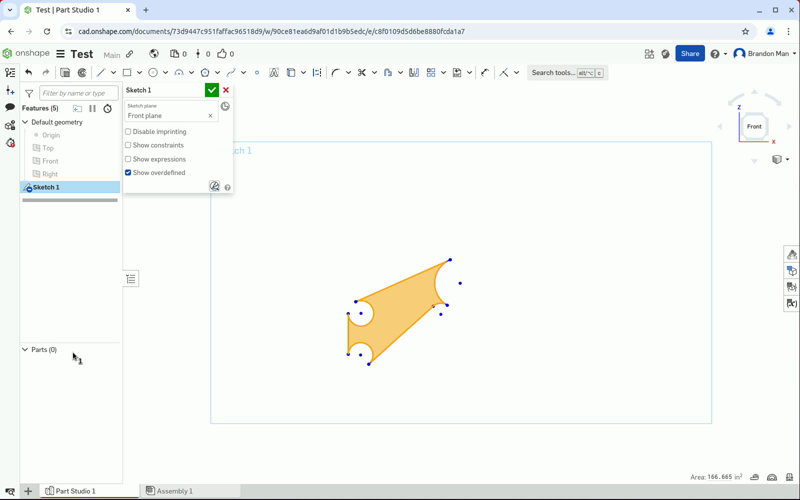
key(shift+y)
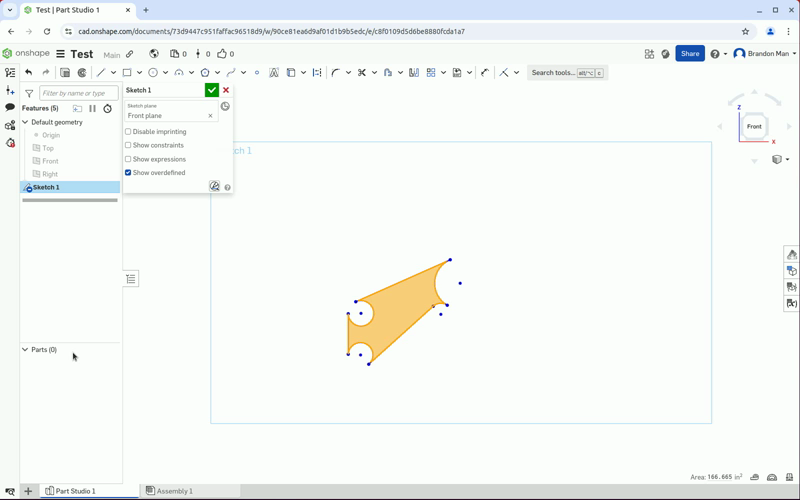
key(shift+e)
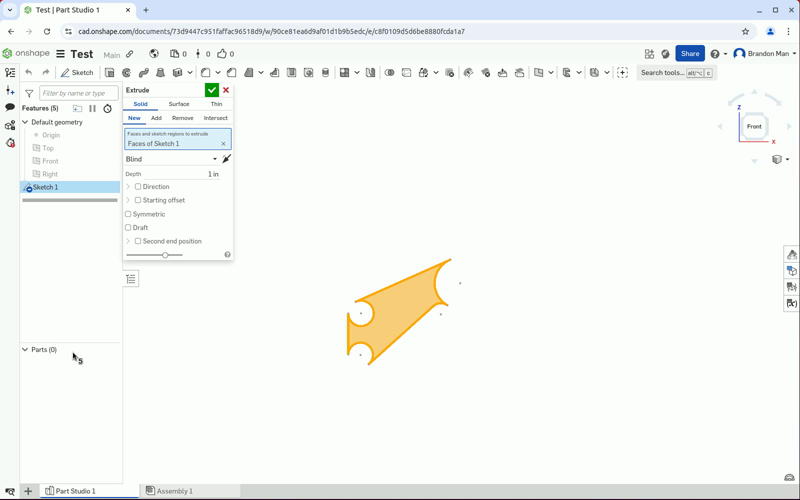
mouse_move(143, 106)
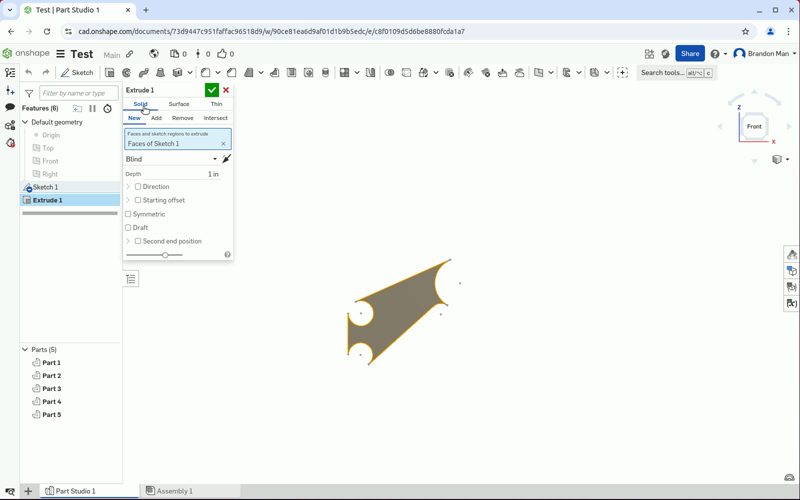
click(143, 106)
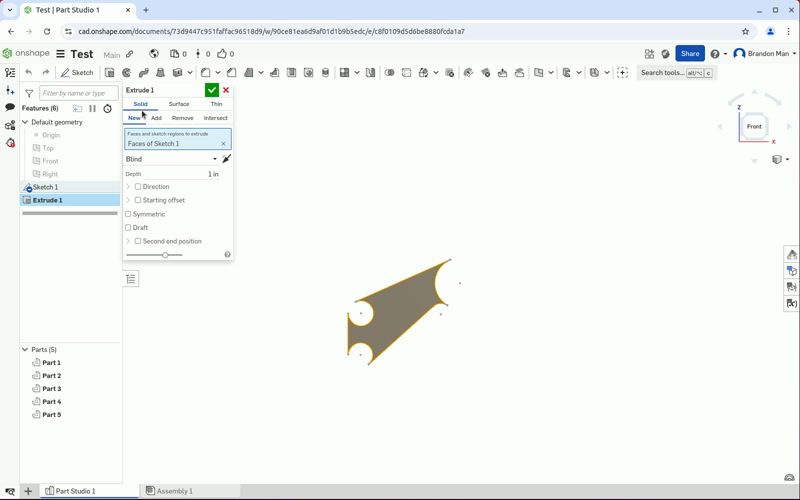
mouse_move(137, 120)
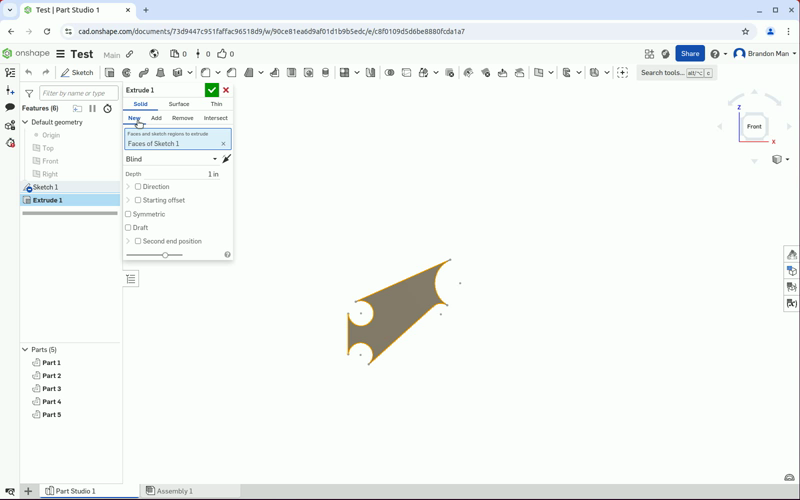
click(137, 120)
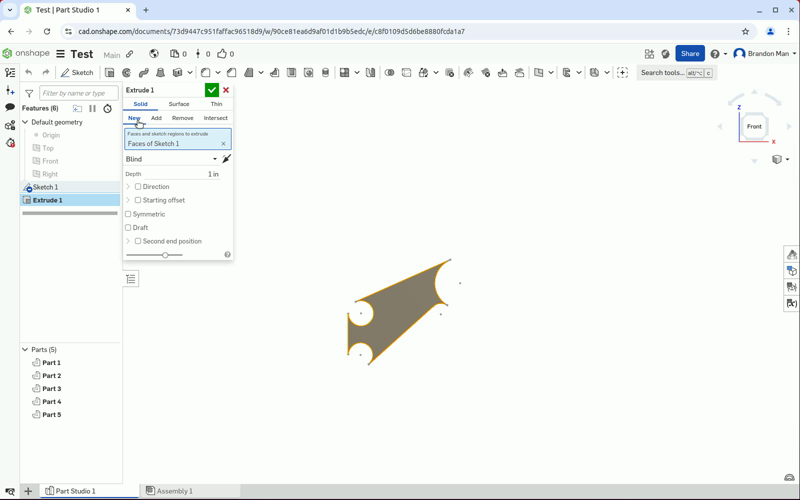
key(tab, 4)
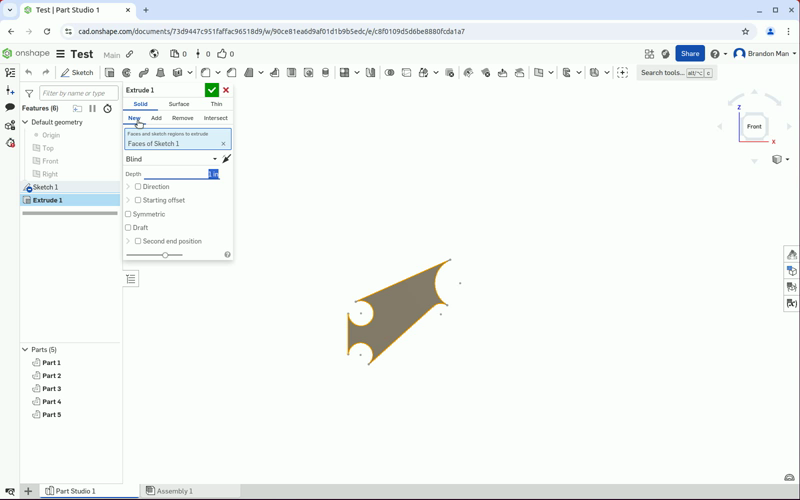
text(2.408)
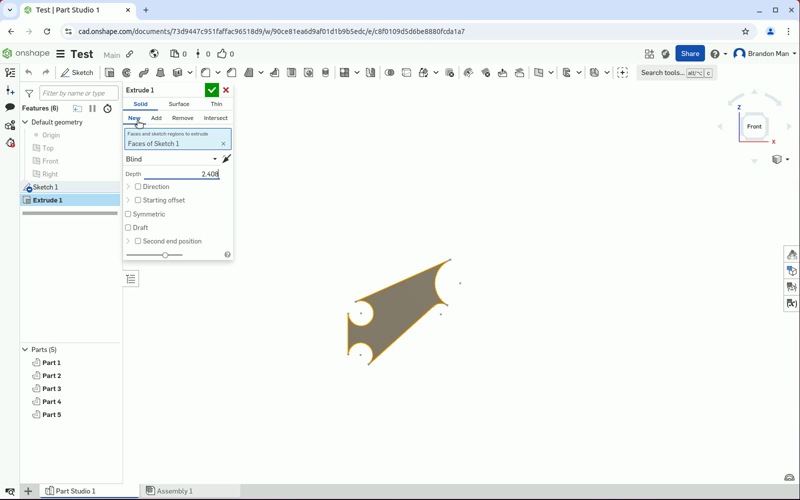
key(tab, 3)
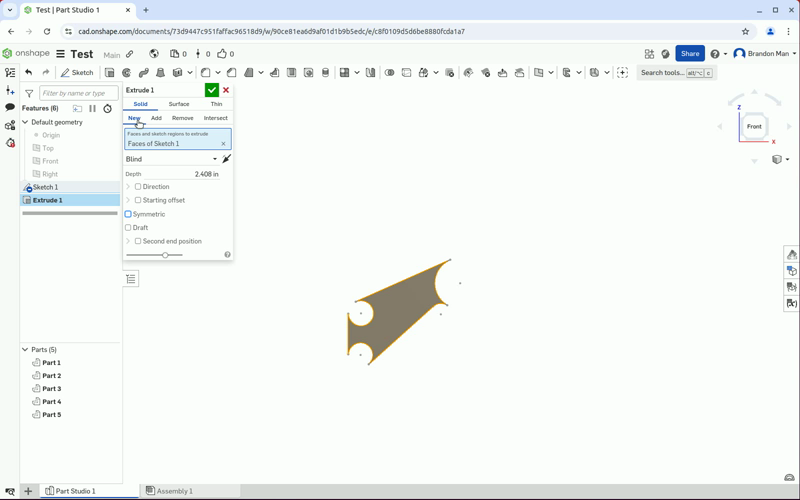
key(space)
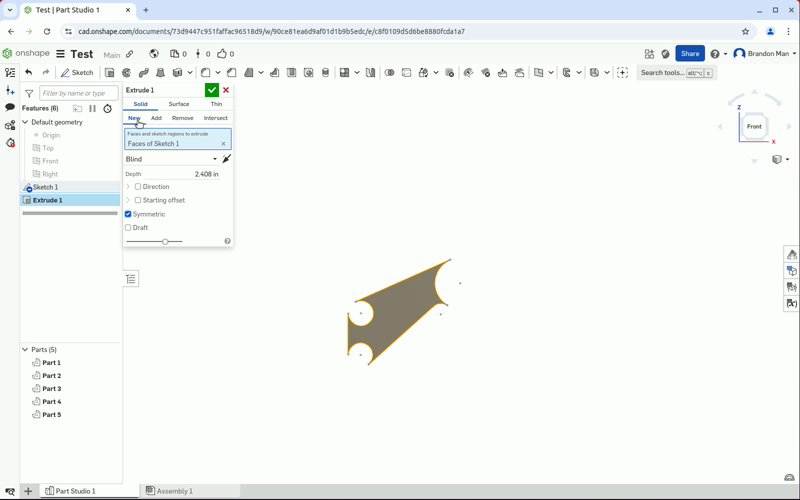
key(enter)
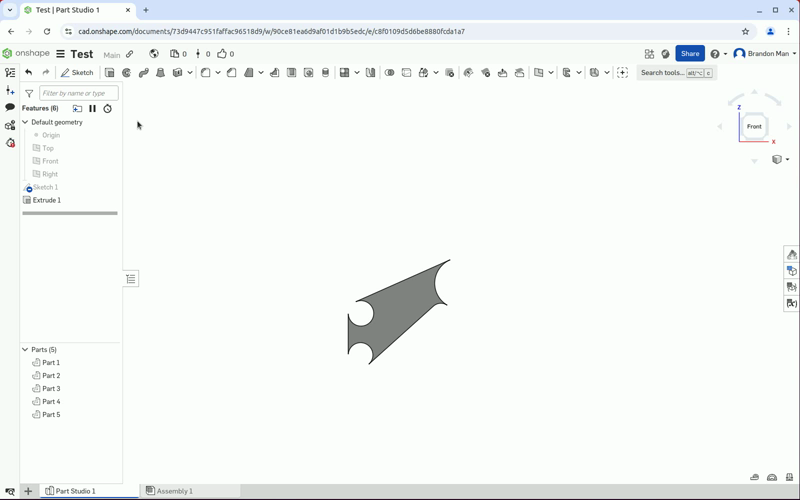
key(shift+h)
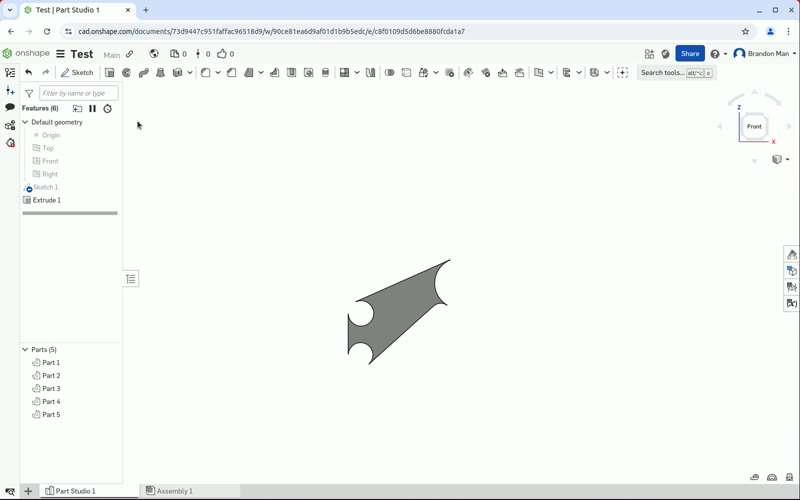
key(shift+h)
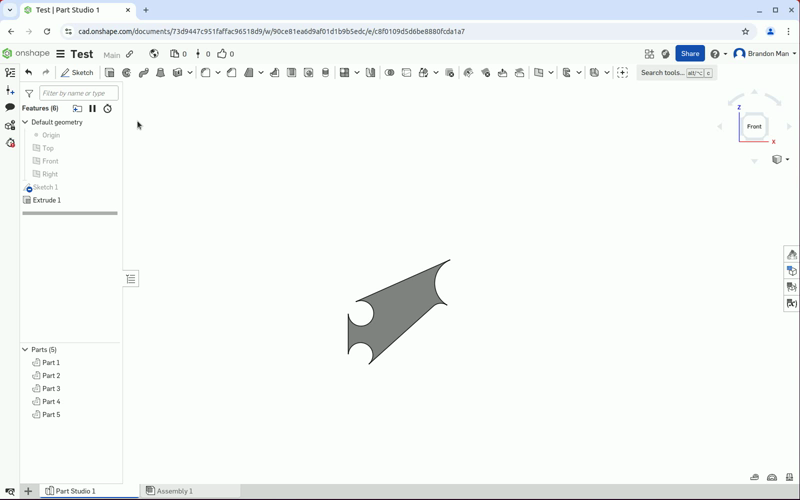
mouse_move(73, 189)
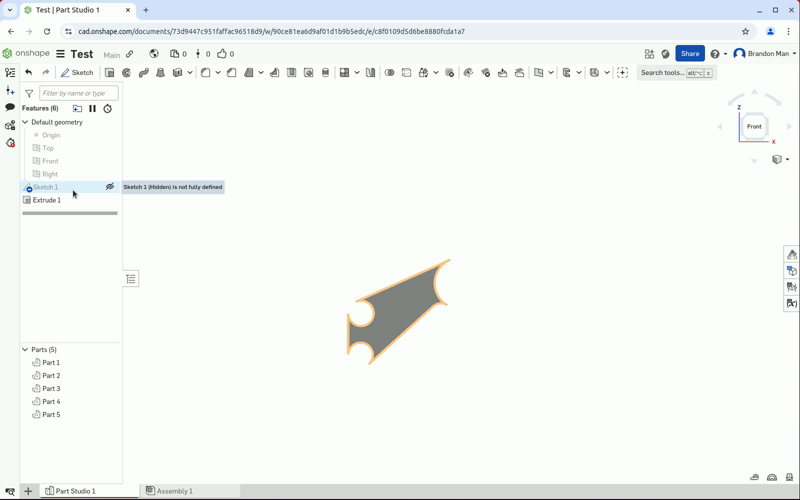
click(73, 189)
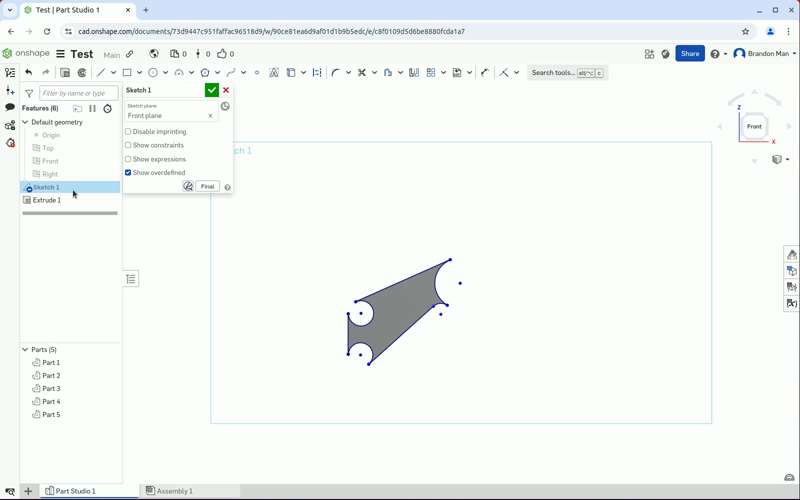
mouse_move(229, 92)
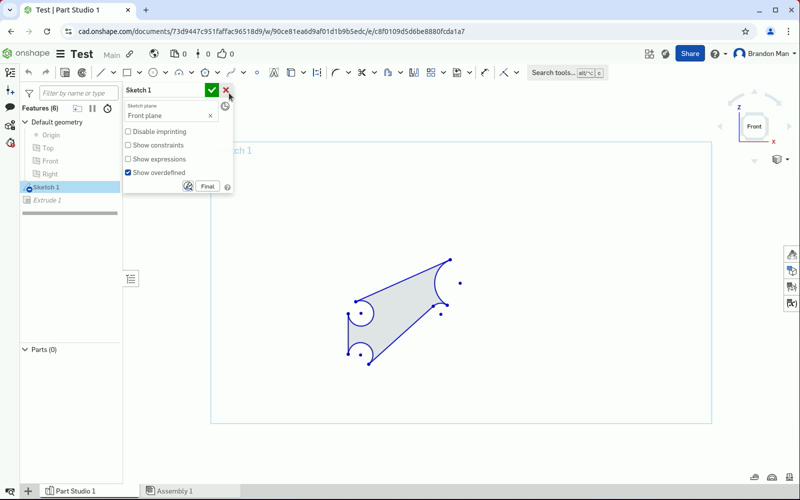
click(229, 92)
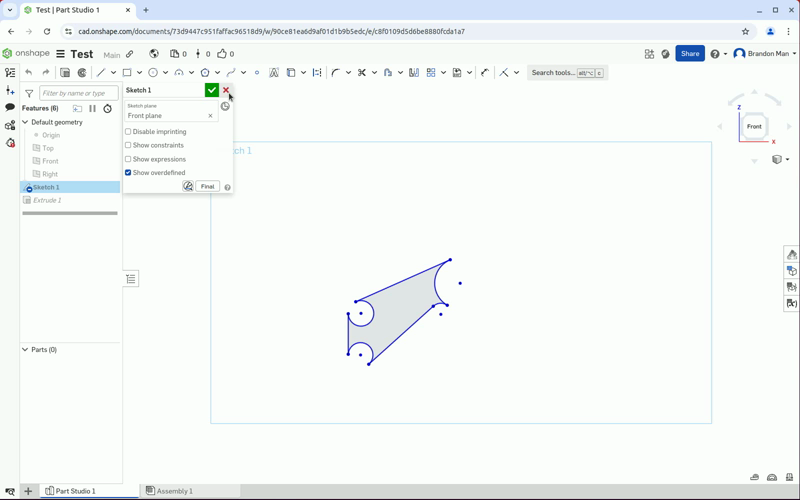
key(shift+s)
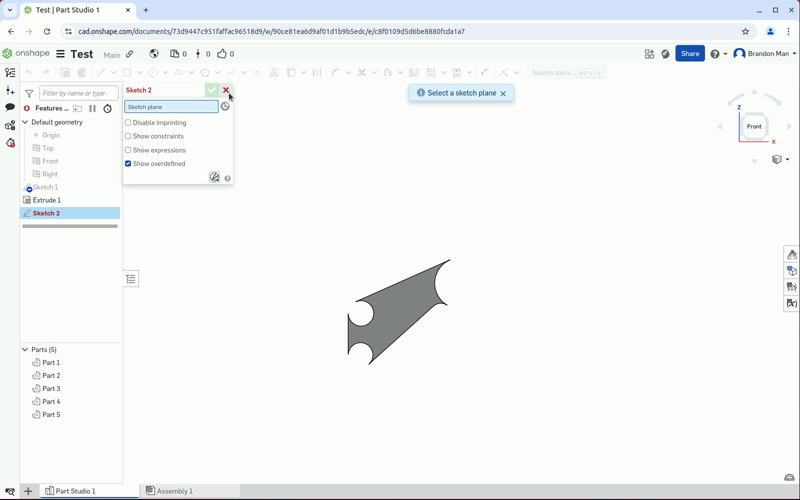
mouse_move(73, 163)
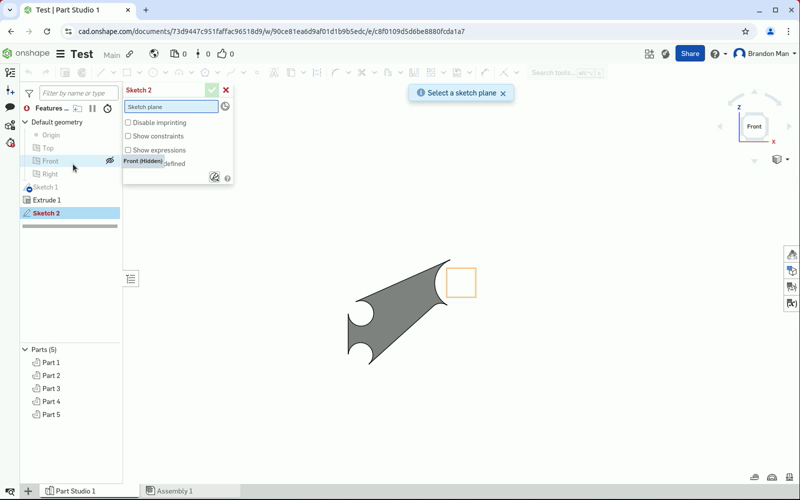
click(73, 163)
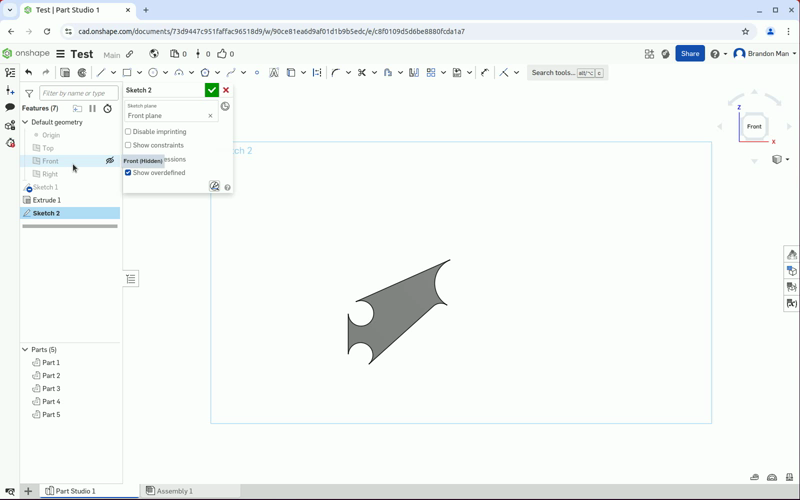
mouse_move(73, 352)
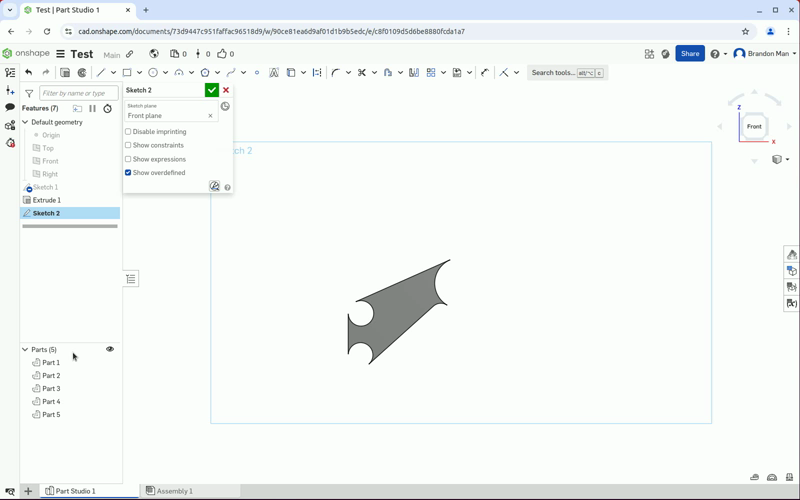
key(y)
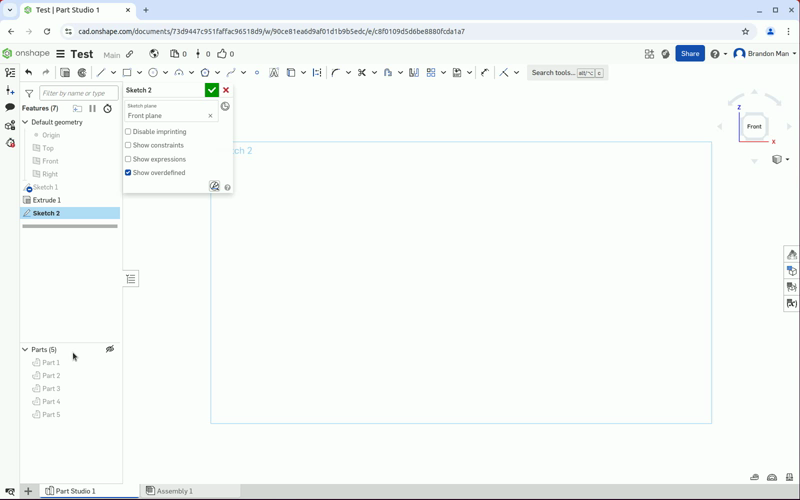
key(c)
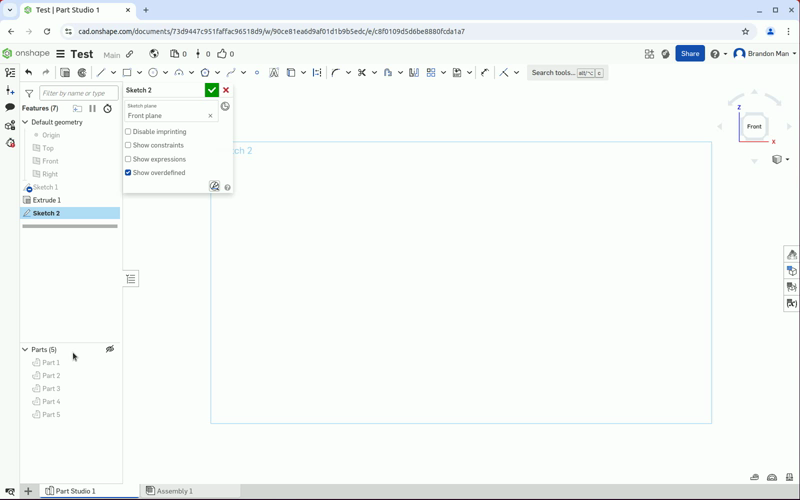
key_down(shift)
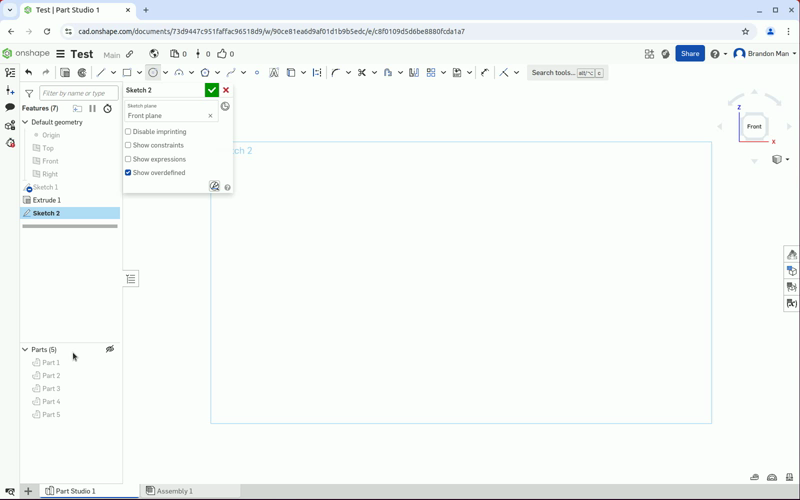
mouse_move(461, 282)
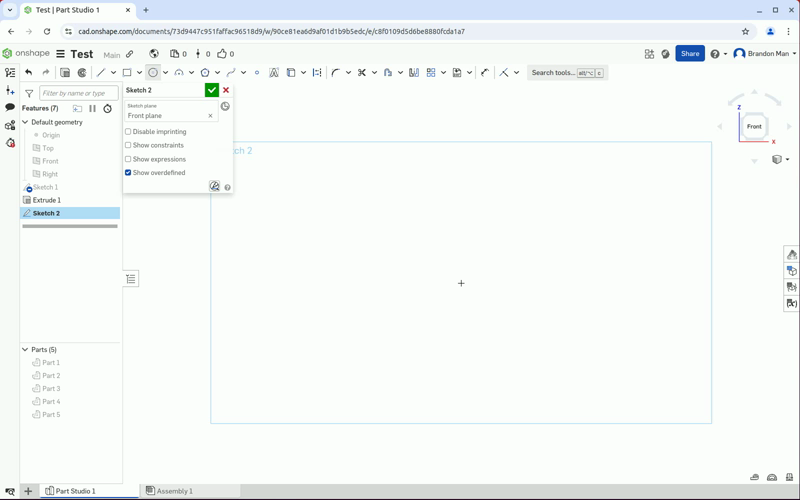
click(461, 282)
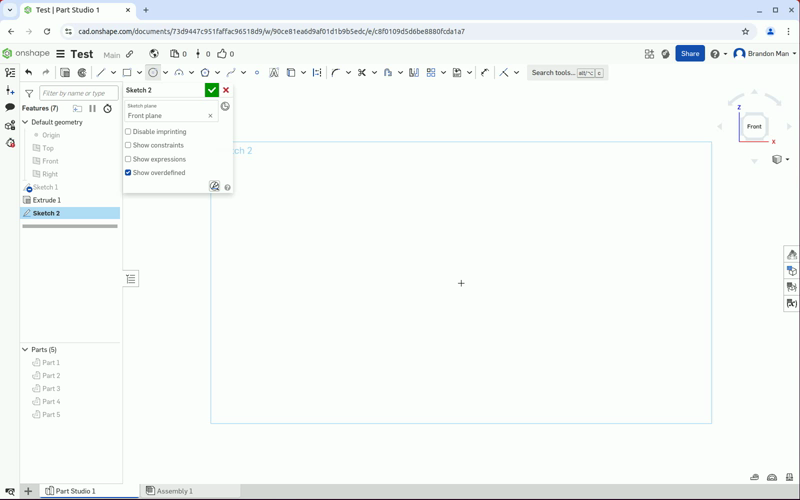
key_up(shift)
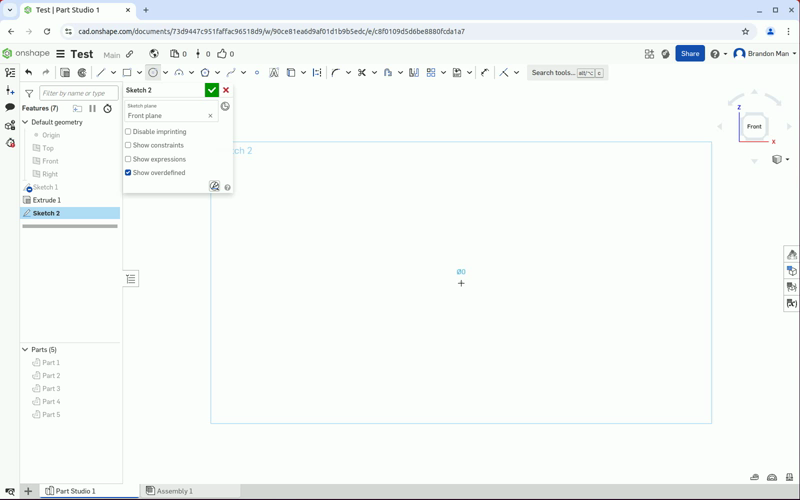
mouse_move(487, 282)
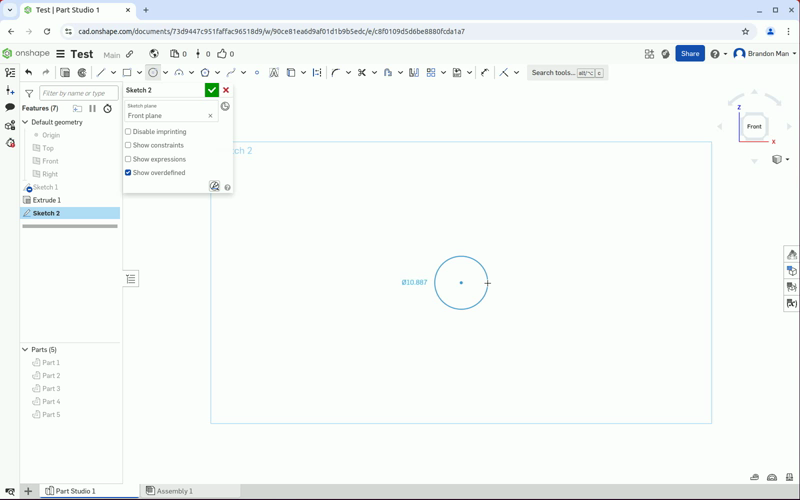
click(487, 282)
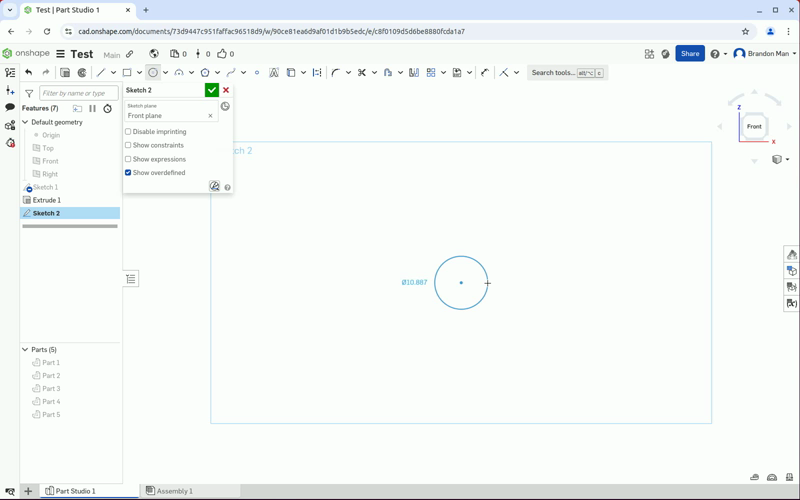
key(esc)
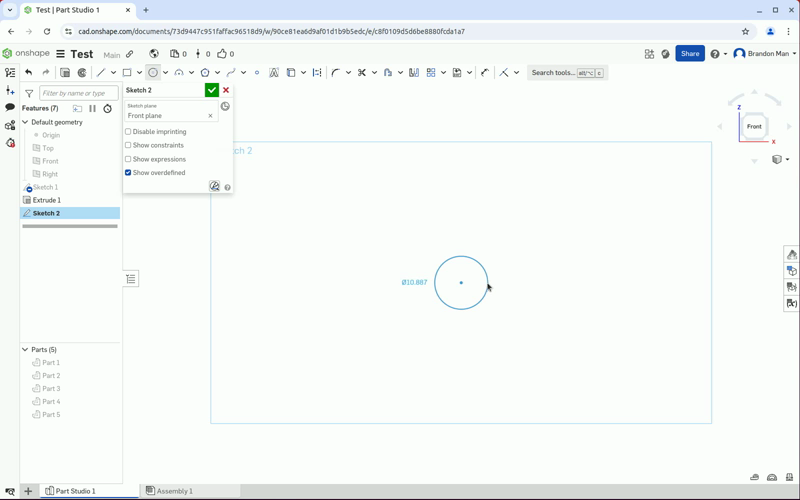
key(c)
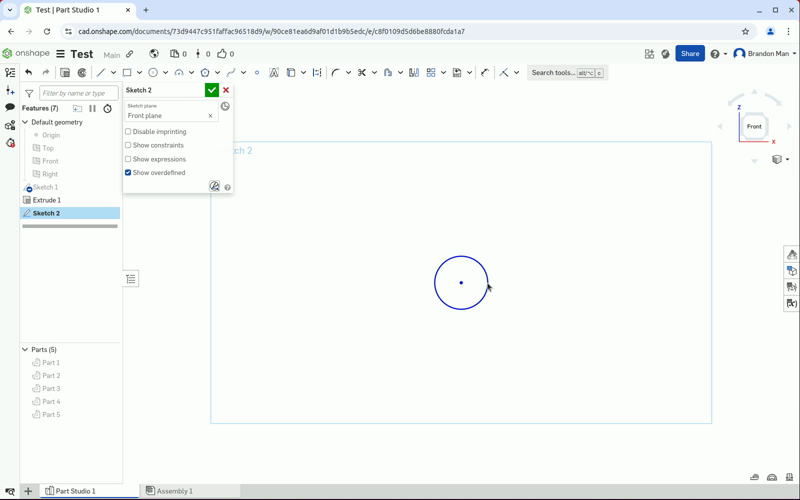
key_down(shift)
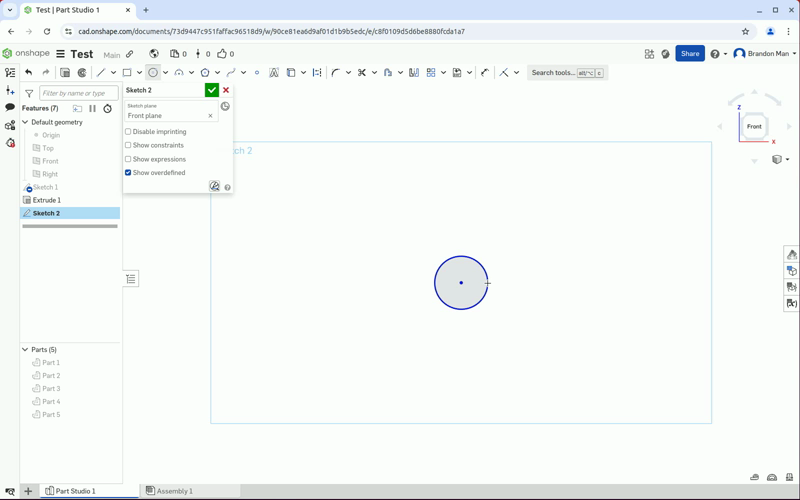
mouse_move(461, 282)
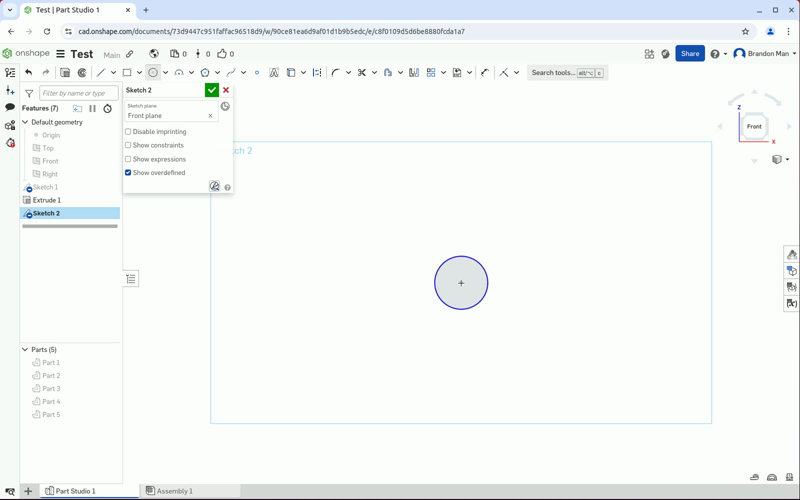
click(461, 282)
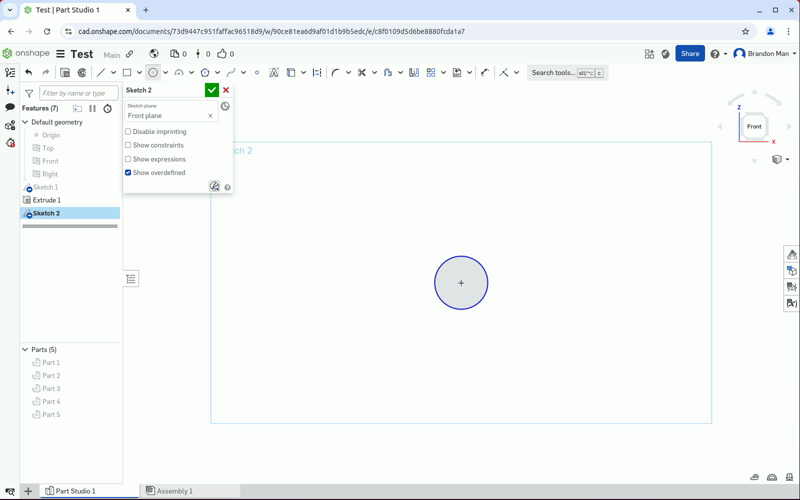
key_up(shift)
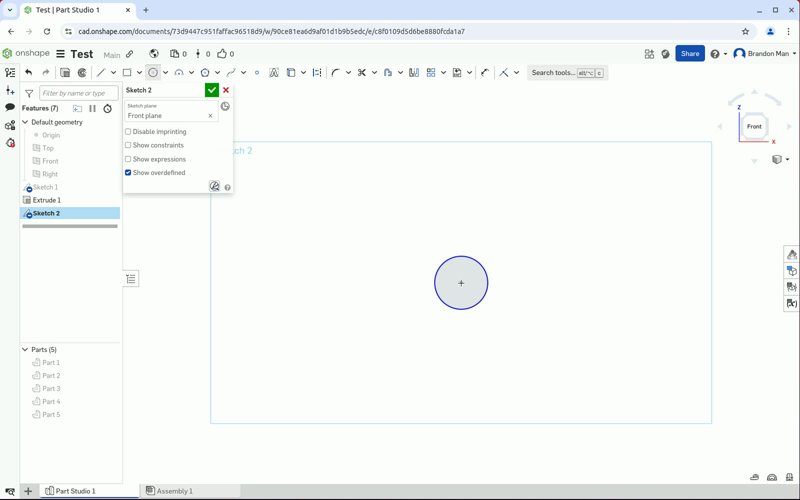
mouse_move(475, 282)
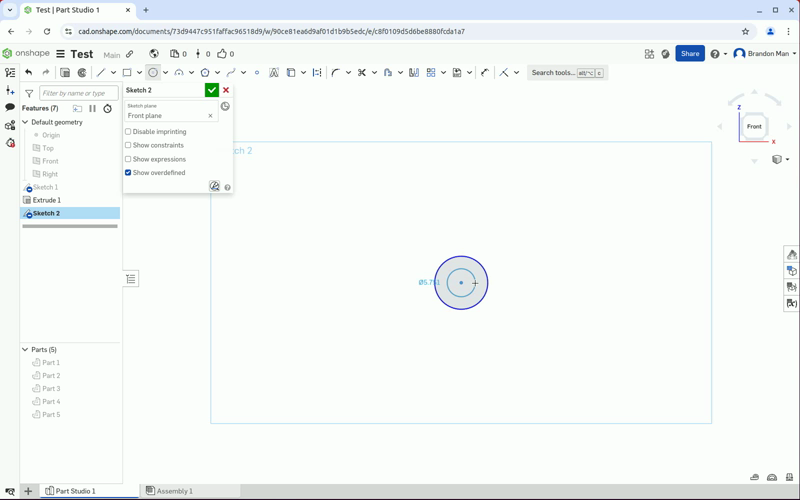
click(475, 282)
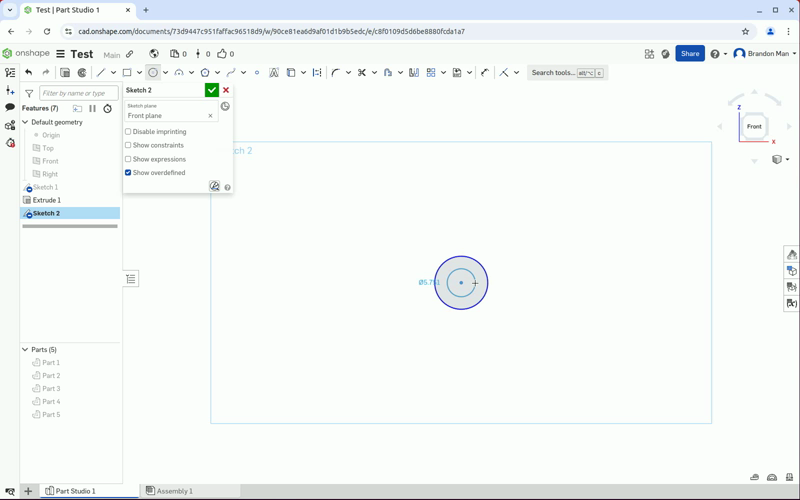
key(esc)
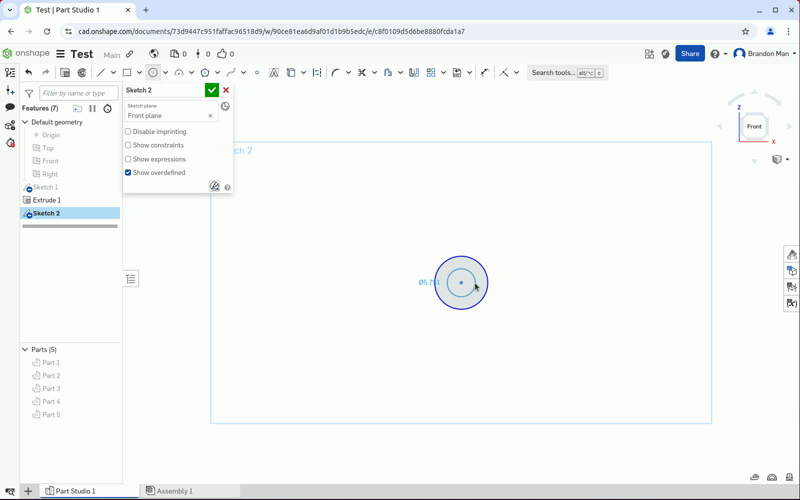
mouse_move(441, 267)
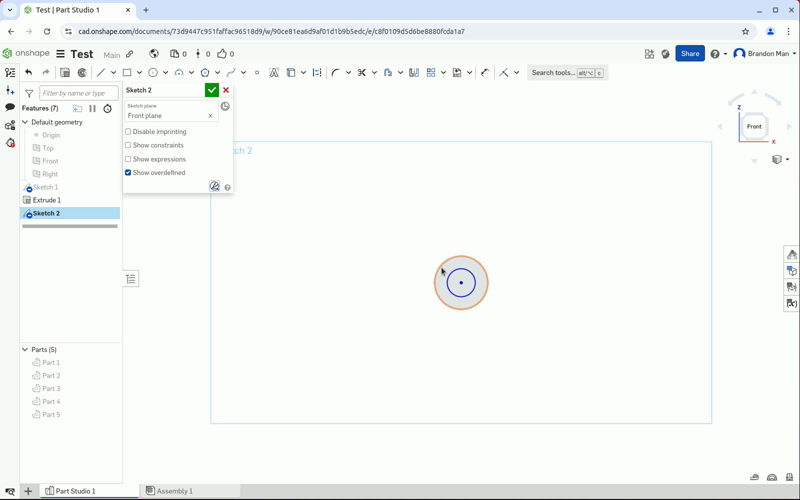
scroll(6)
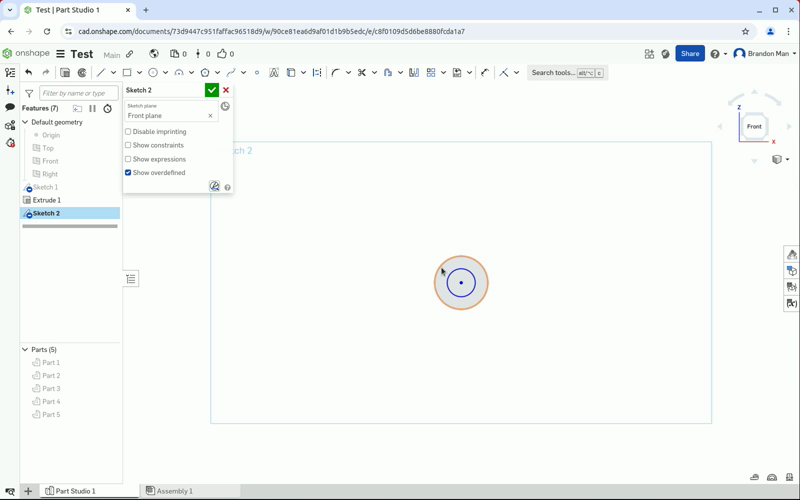
scroll(6)
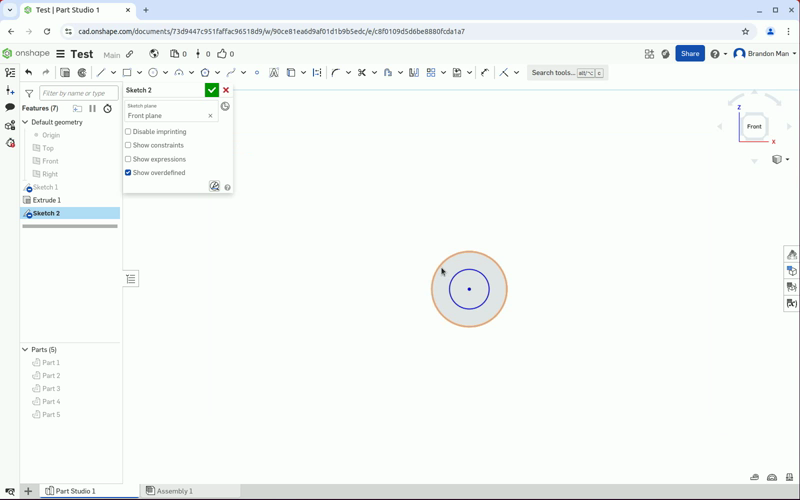
scroll(6)
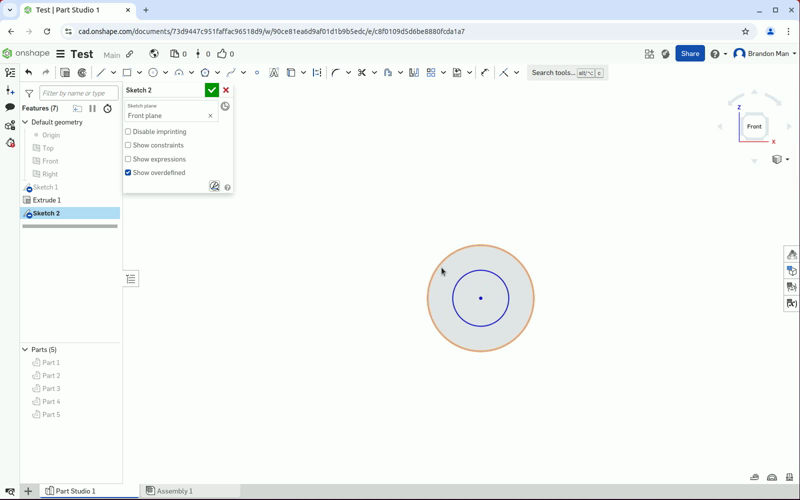
scroll(6)
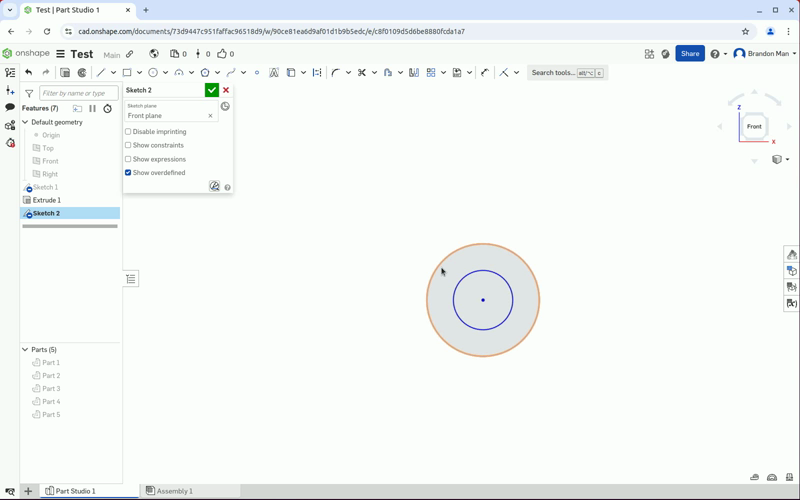
scroll(6)
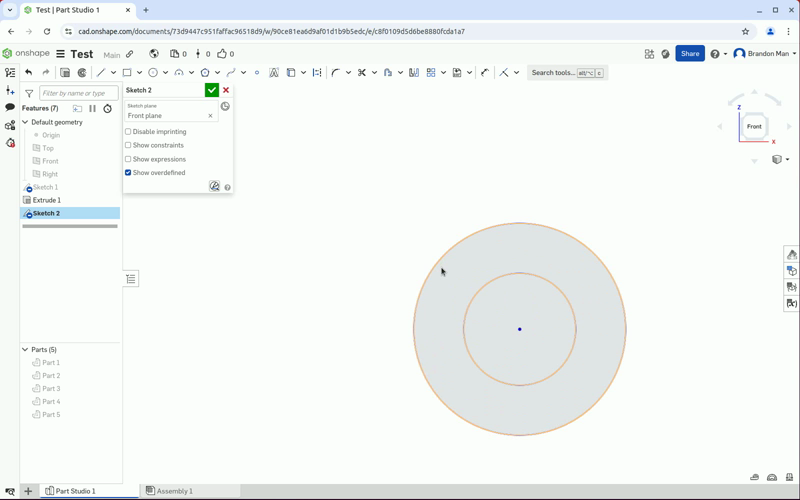
scroll(6)
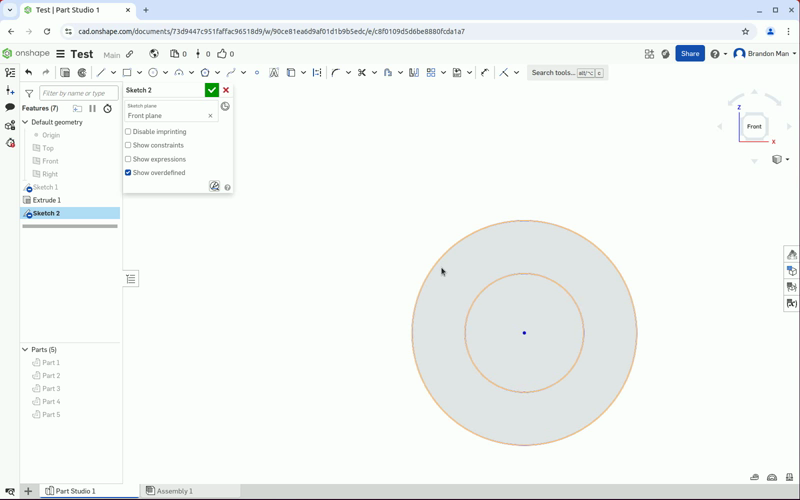
scroll(6)
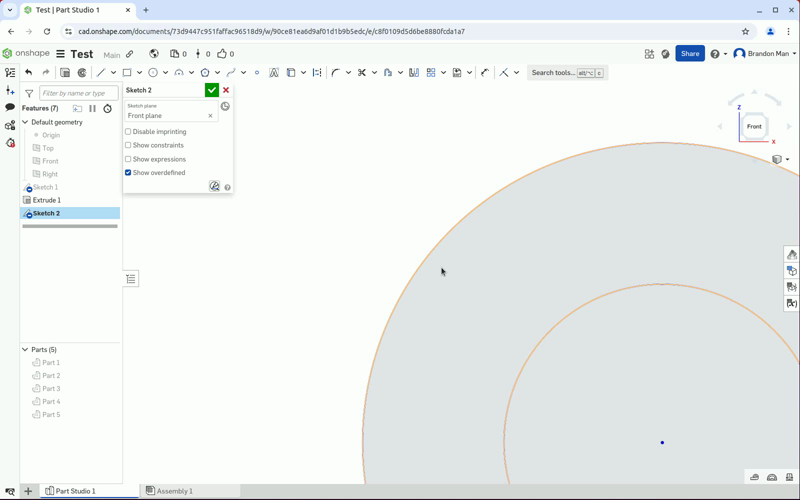
click(441, 267)
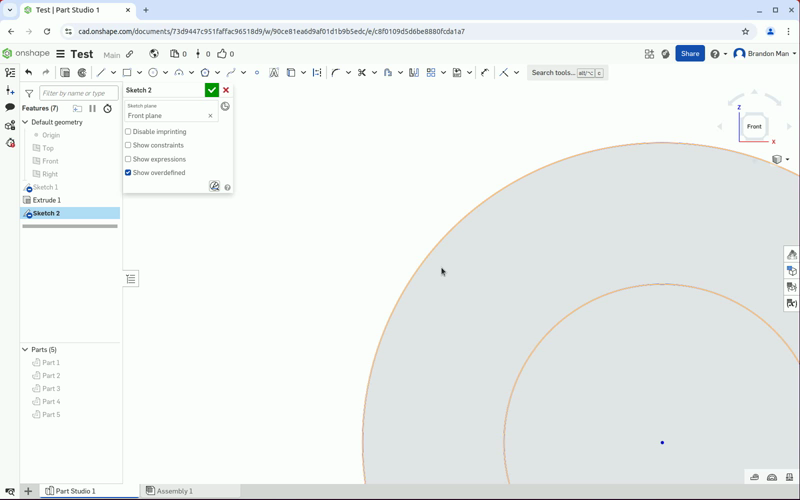
scroll(-6)
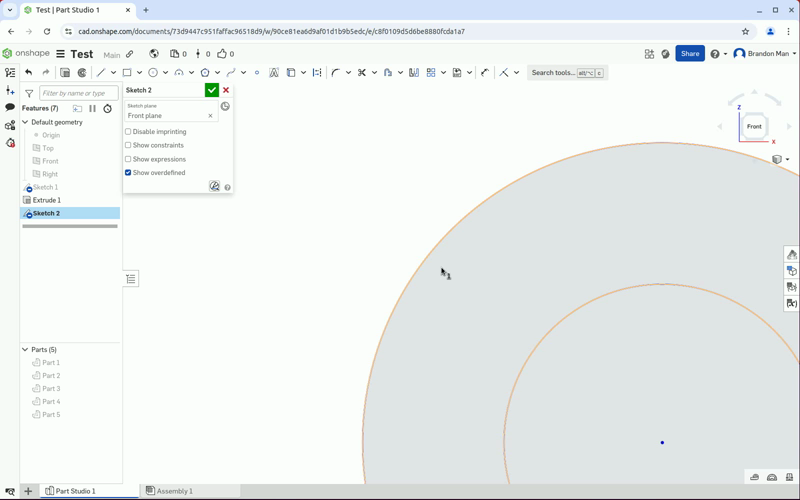
scroll(-6)
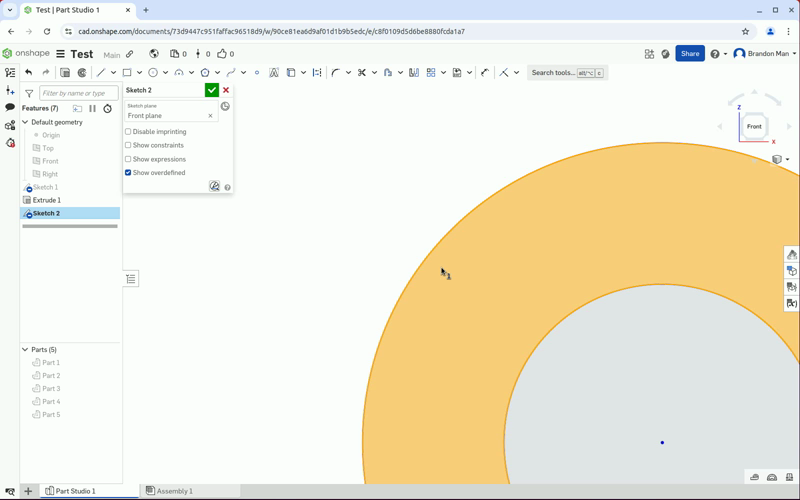
scroll(-6)
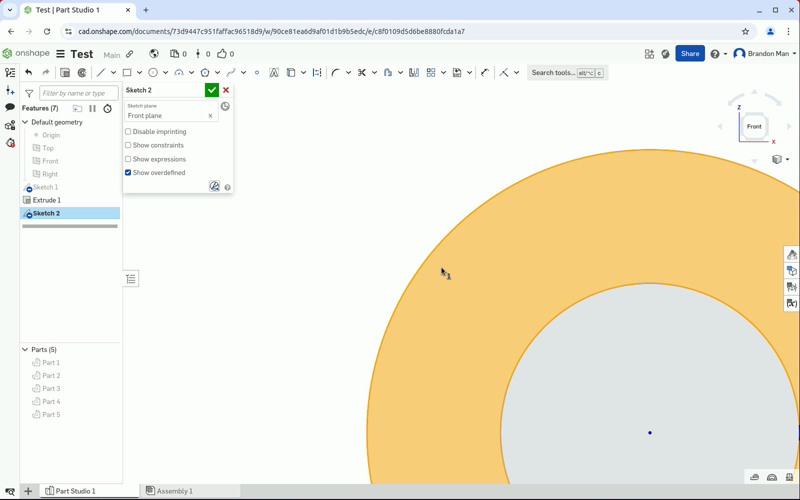
scroll(-6)
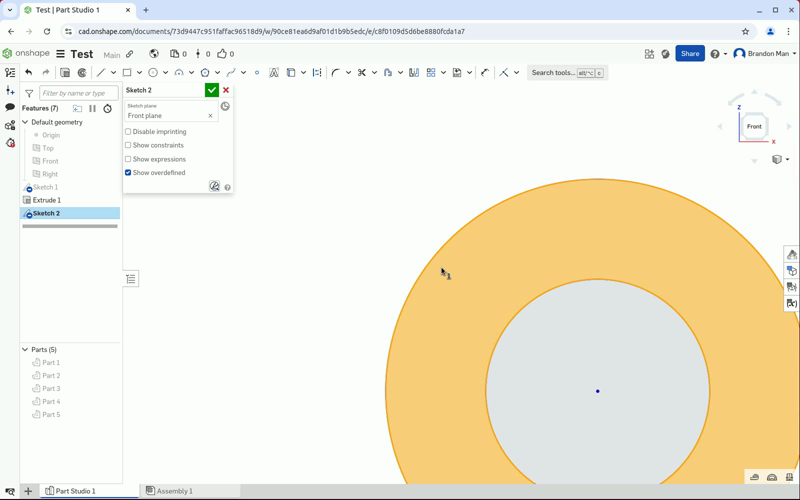
scroll(-6)
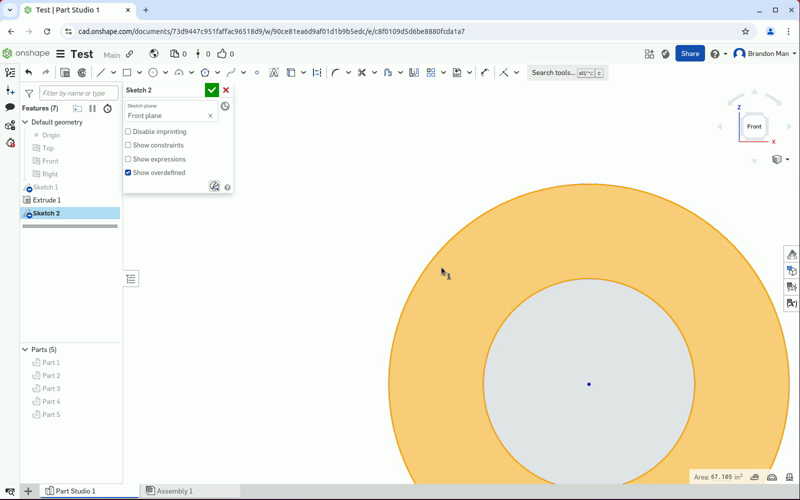
scroll(-6)
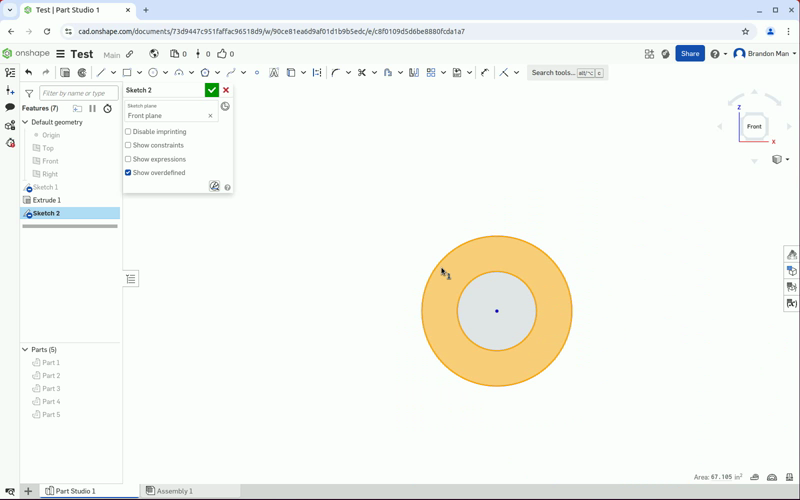
scroll(-6)
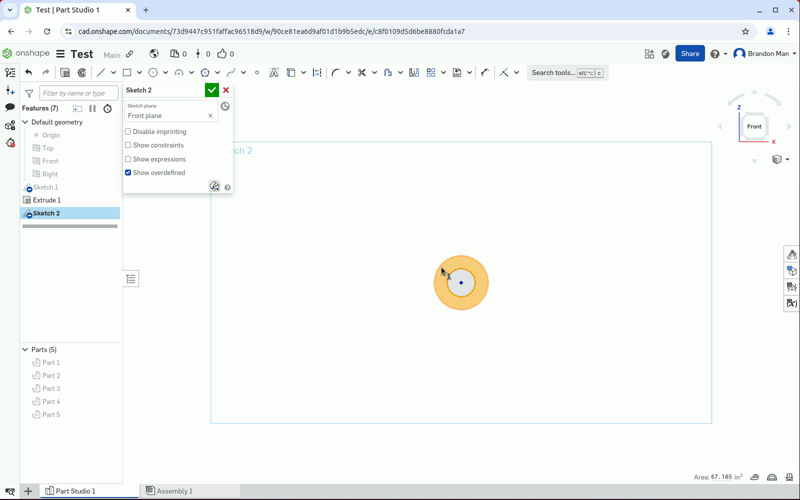
mouse_move(73, 352)
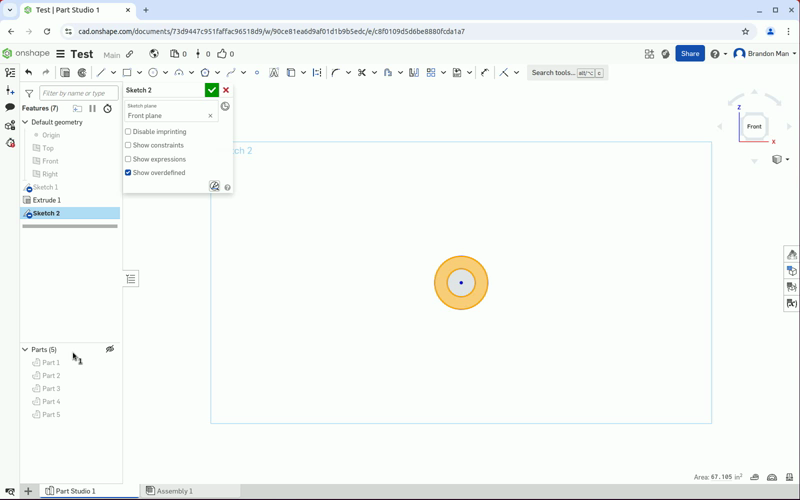
key(shift+y)
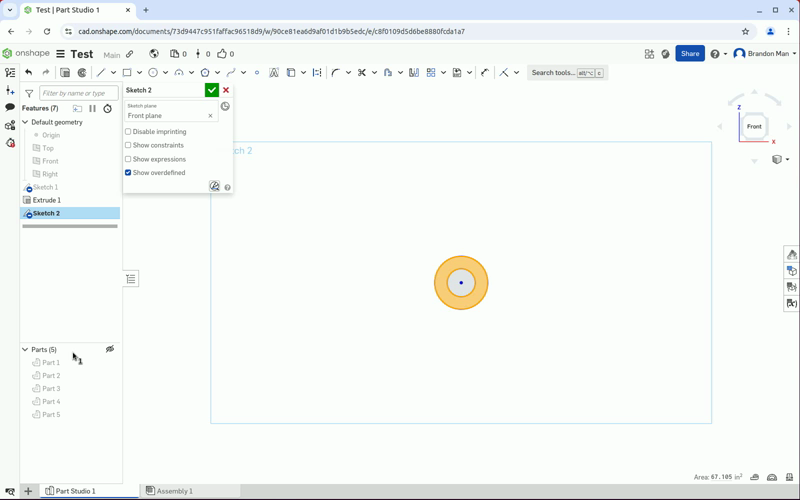
key(shift+e)
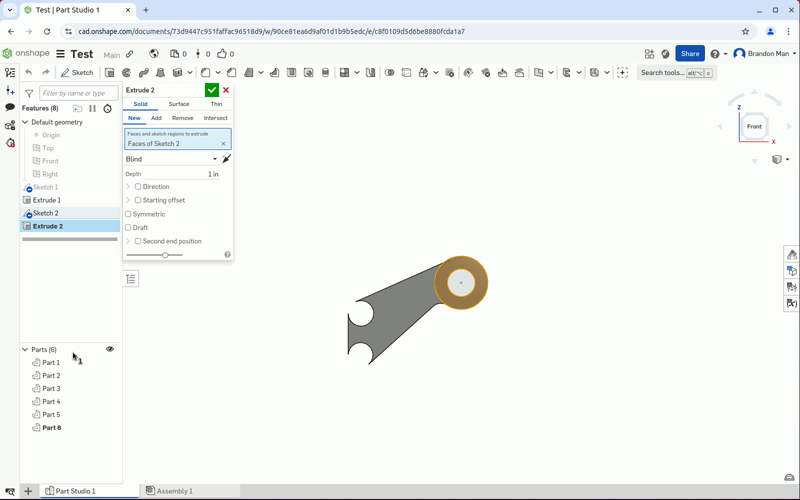
mouse_move(143, 106)
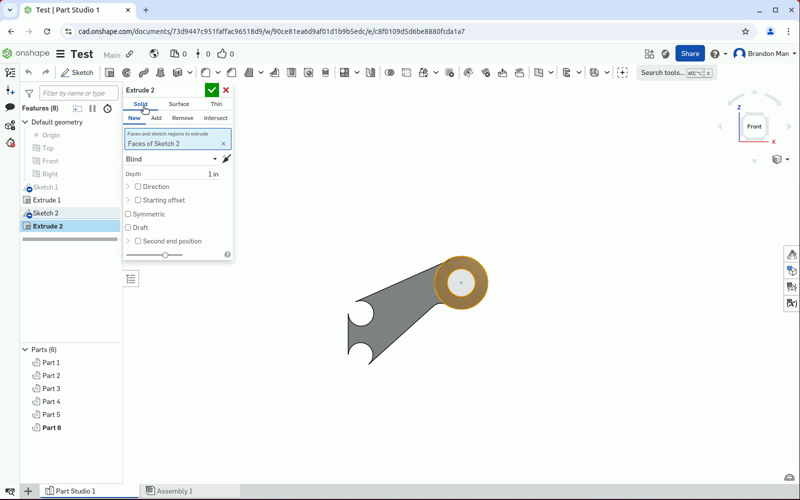
click(143, 106)
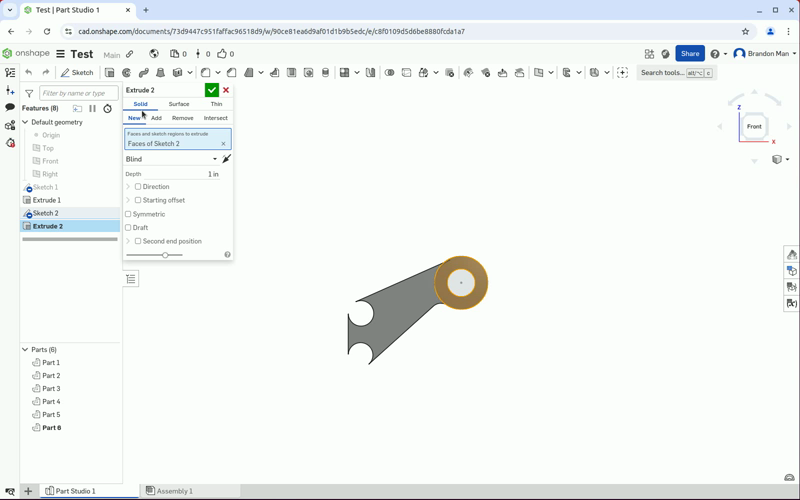
mouse_move(137, 120)
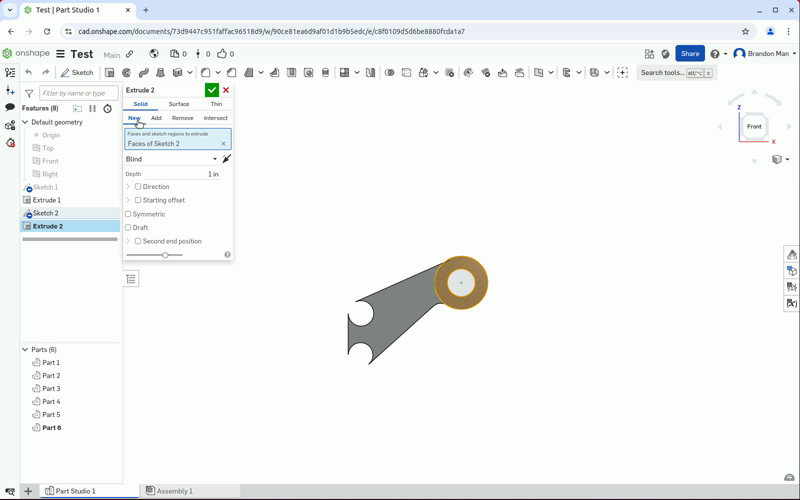
click(137, 120)
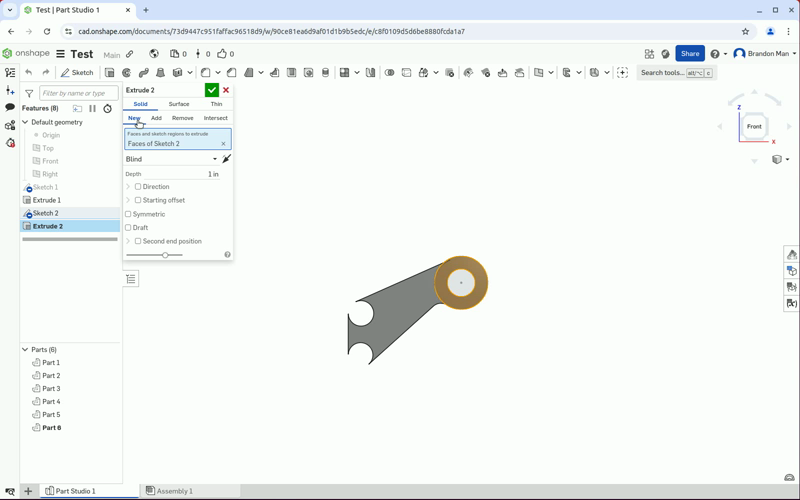
key(tab, 4)
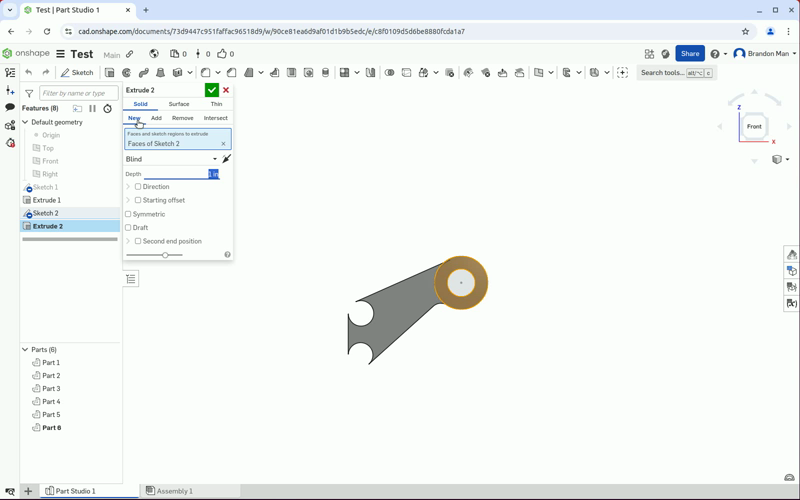
text(8.184)
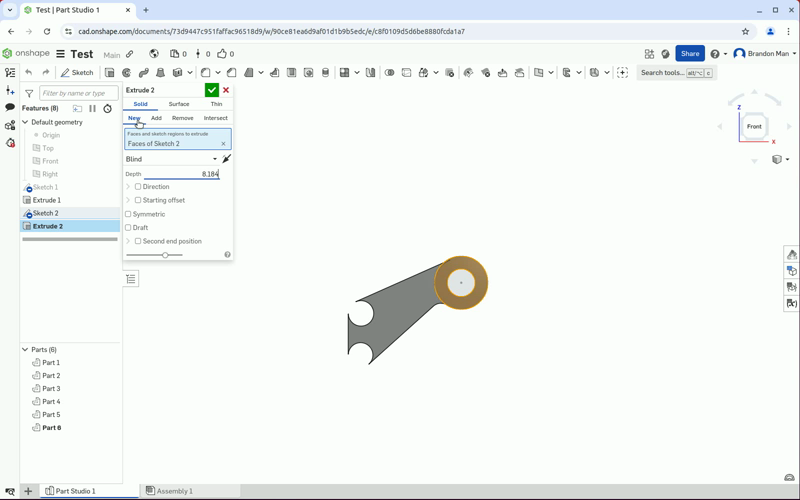
key(tab, 3)
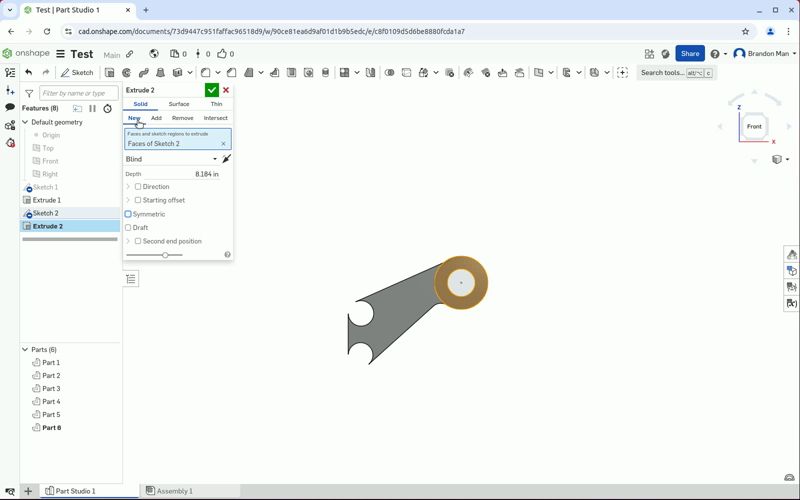
key(space)
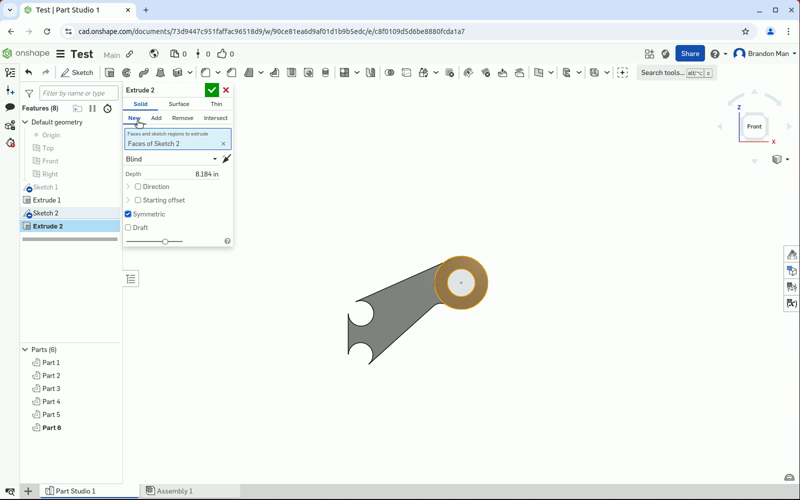
key(enter)
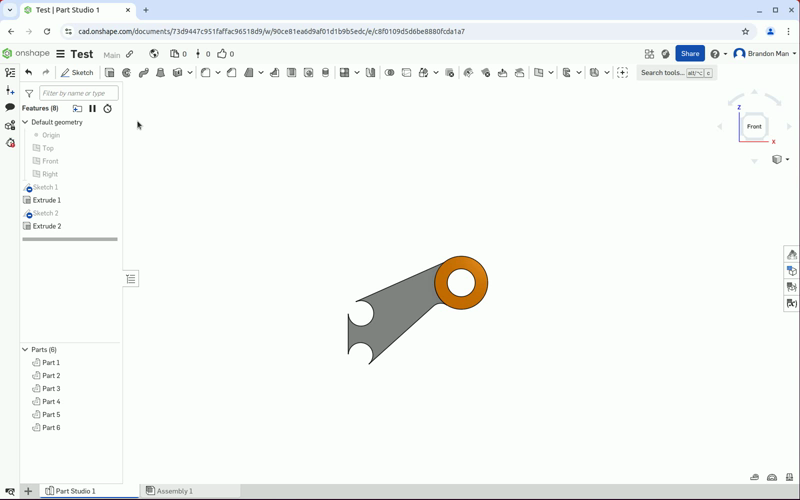
key(shift+h)
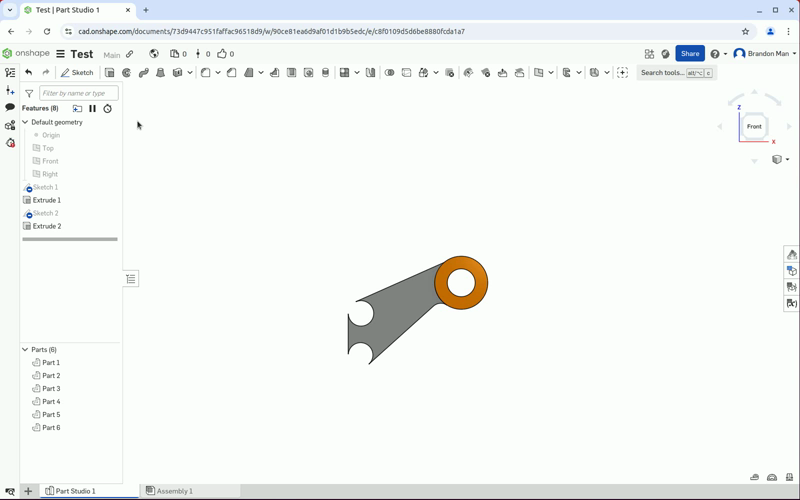
key(shift+h)
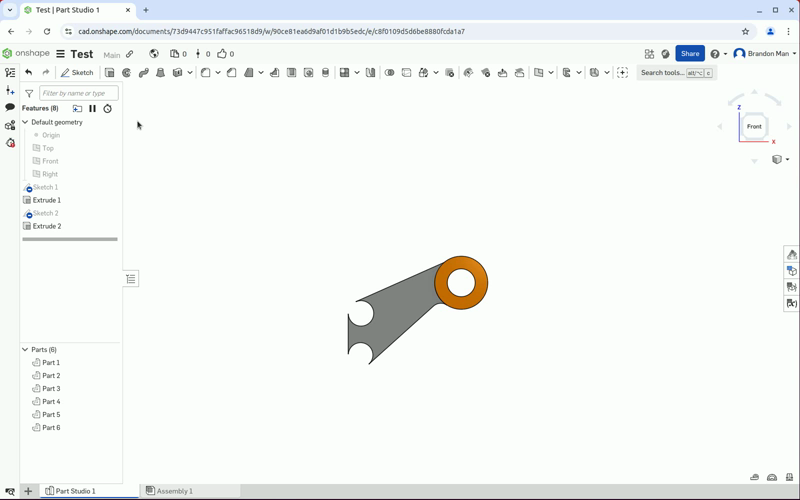
mouse_move(73, 189)
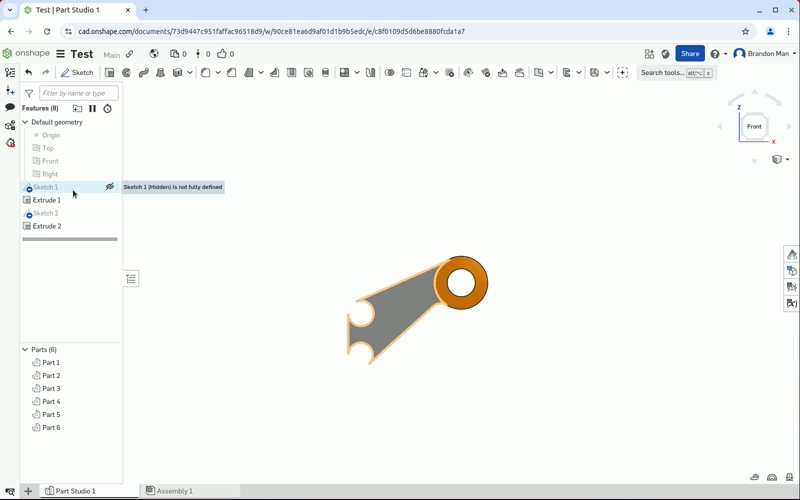
click(73, 189)
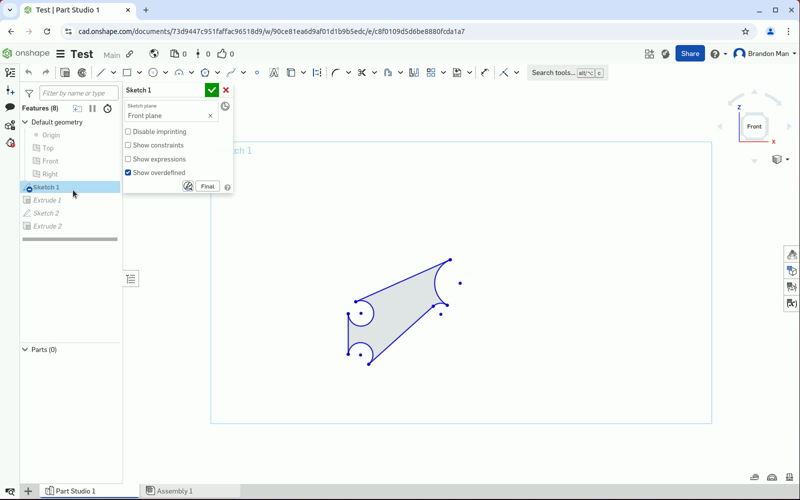
mouse_move(229, 92)
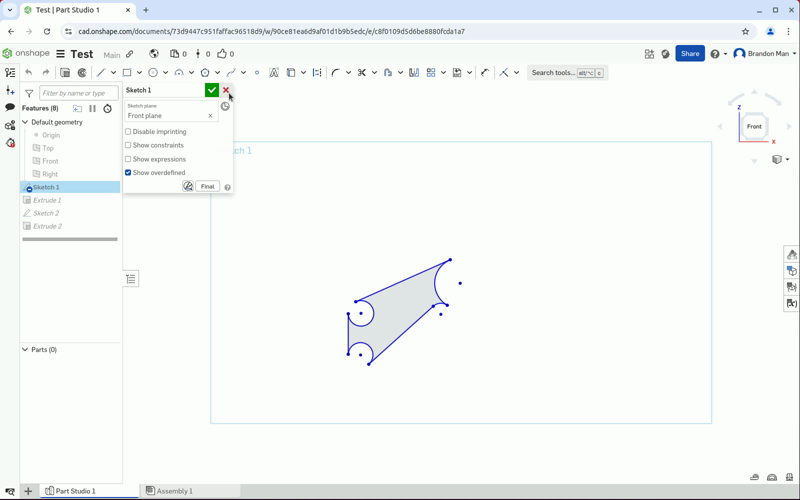
click(229, 92)
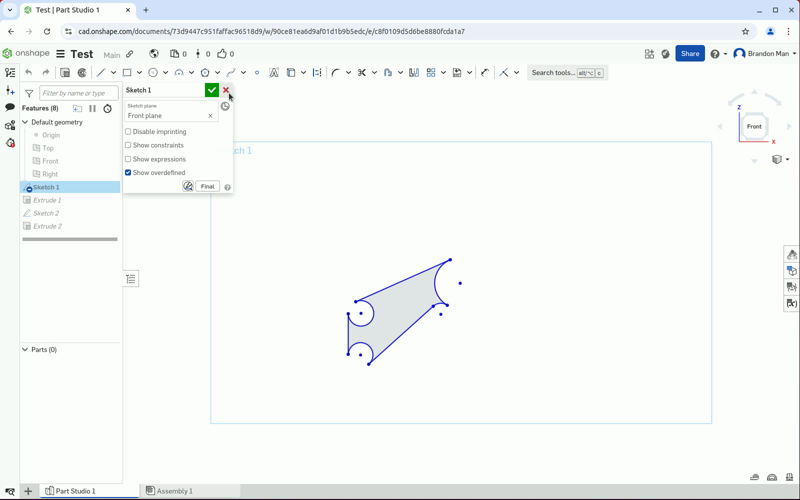
key(shift+s)
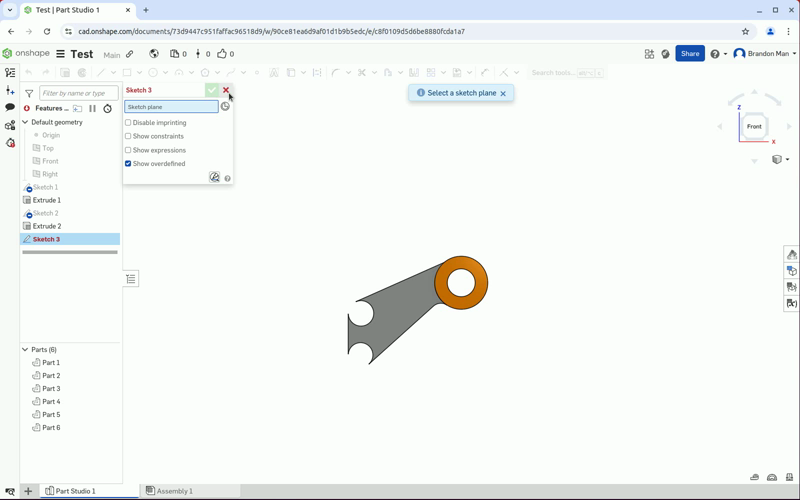
mouse_move(73, 163)
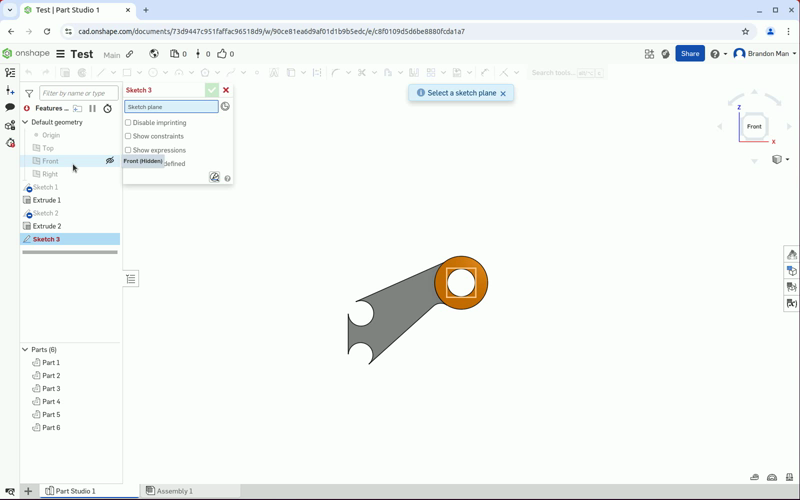
click(73, 163)
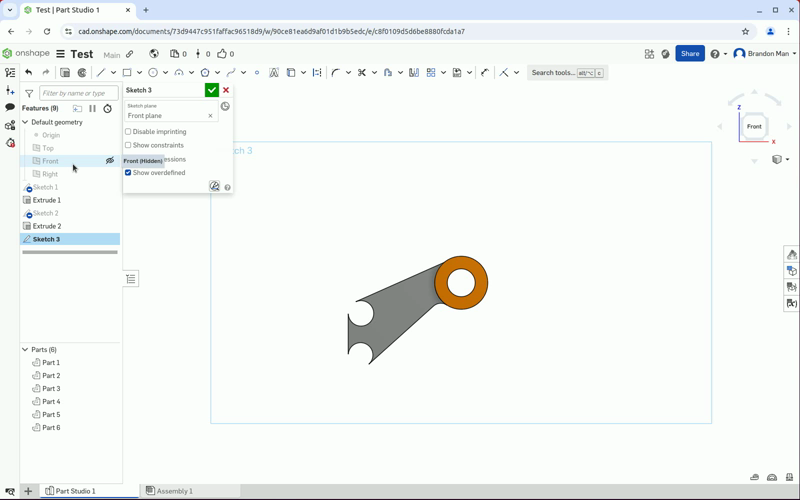
mouse_move(73, 352)
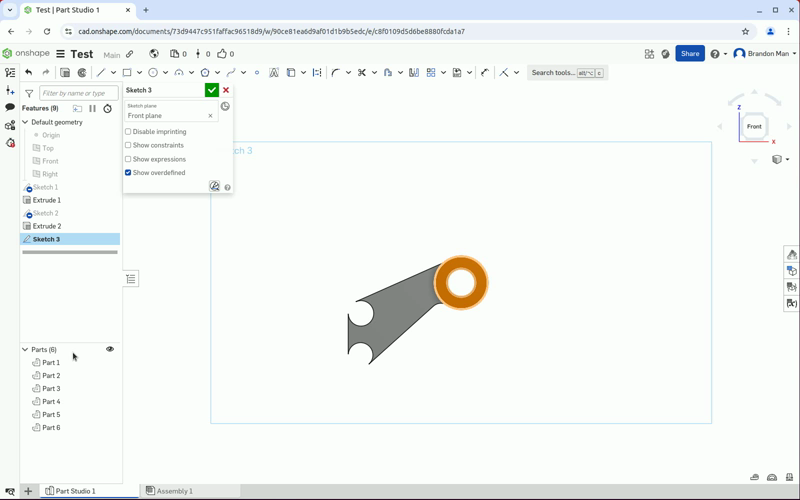
key(y)
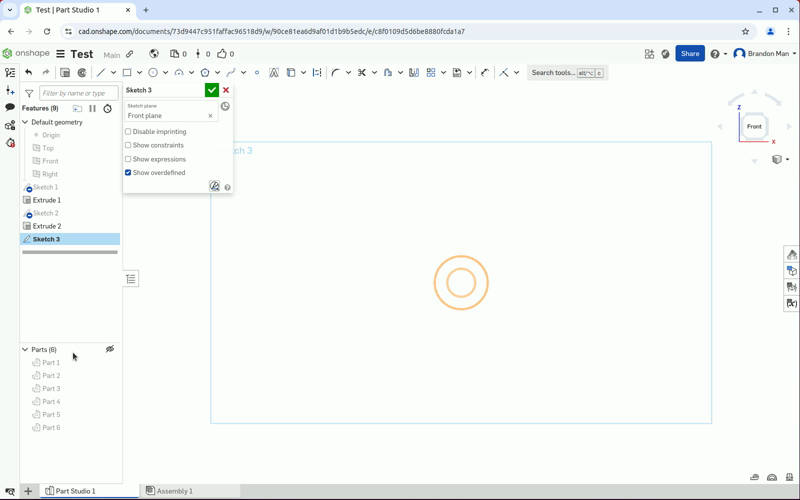
key(c)
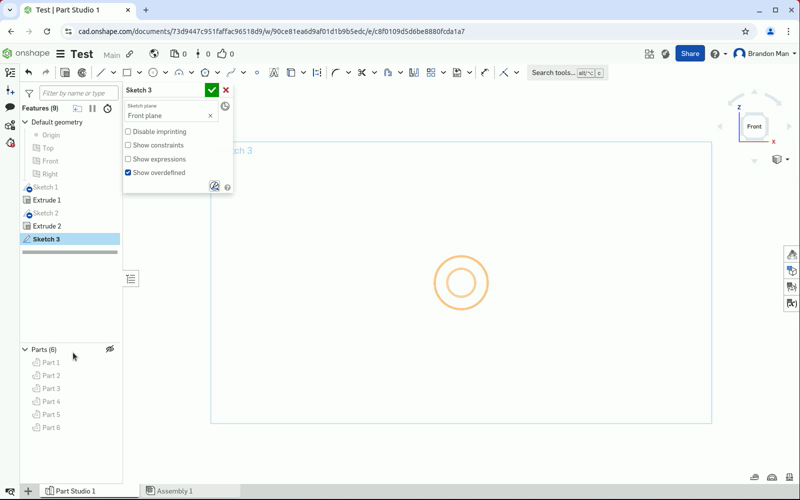
key_down(shift)
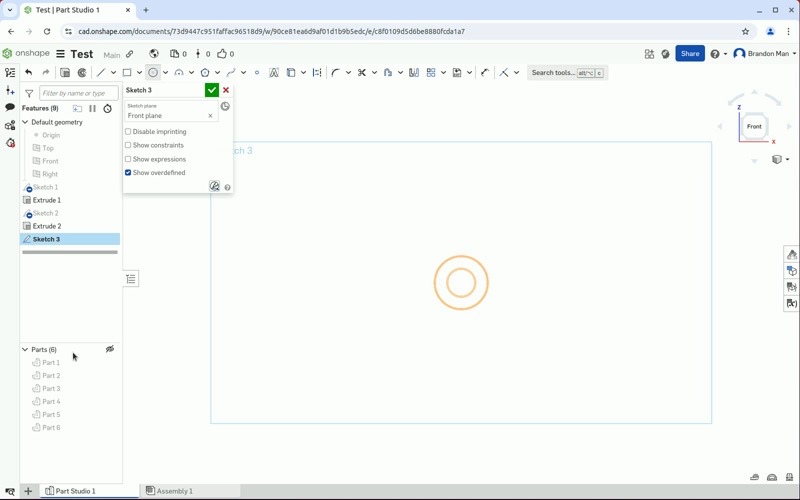
mouse_move(361, 354)
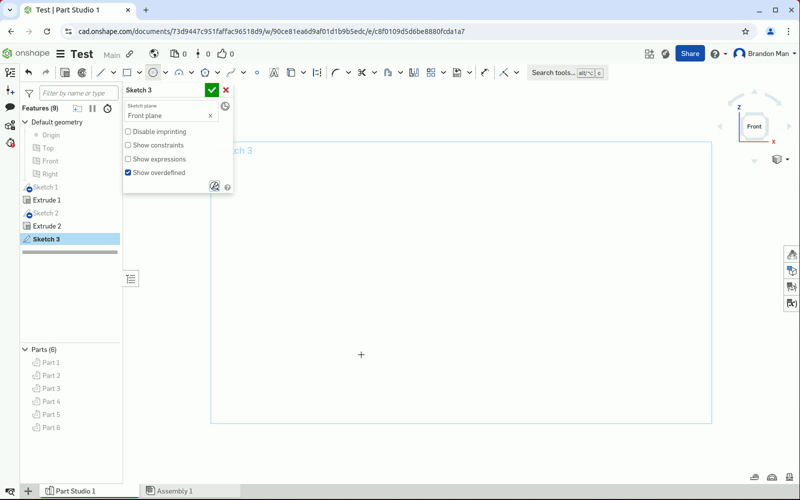
click(361, 354)
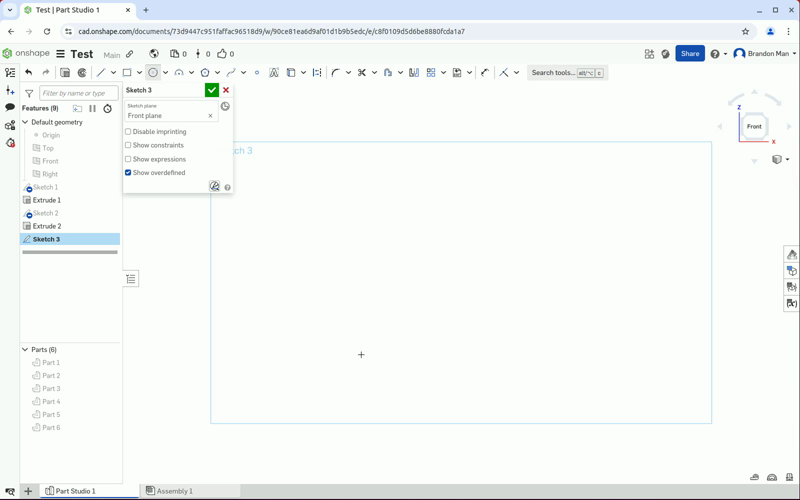
key_up(shift)
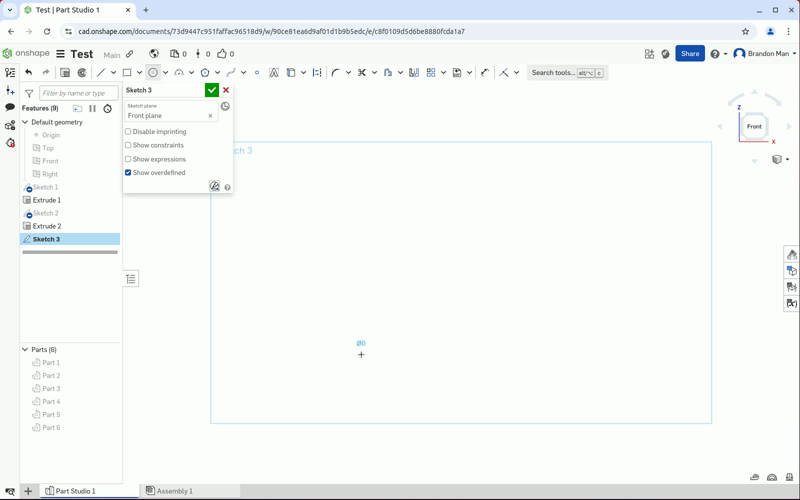
mouse_move(374, 354)
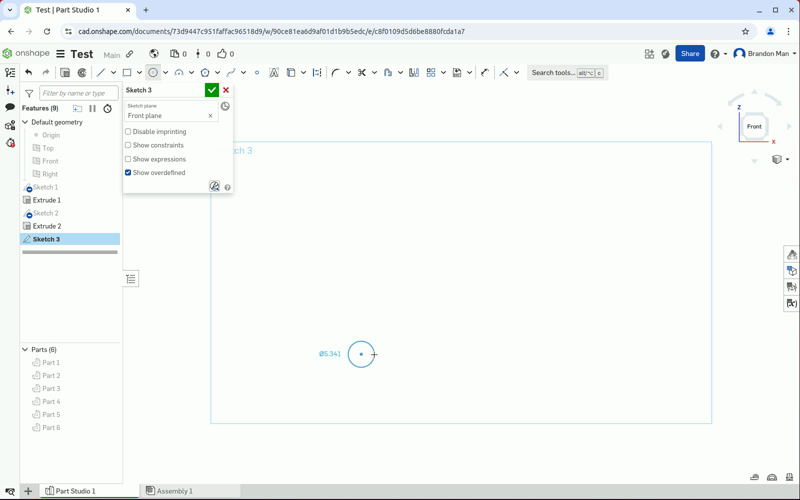
click(374, 354)
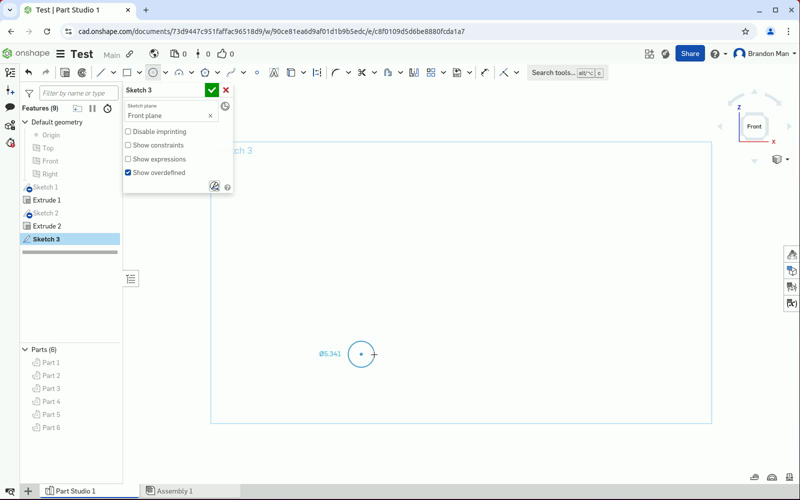
key(esc)
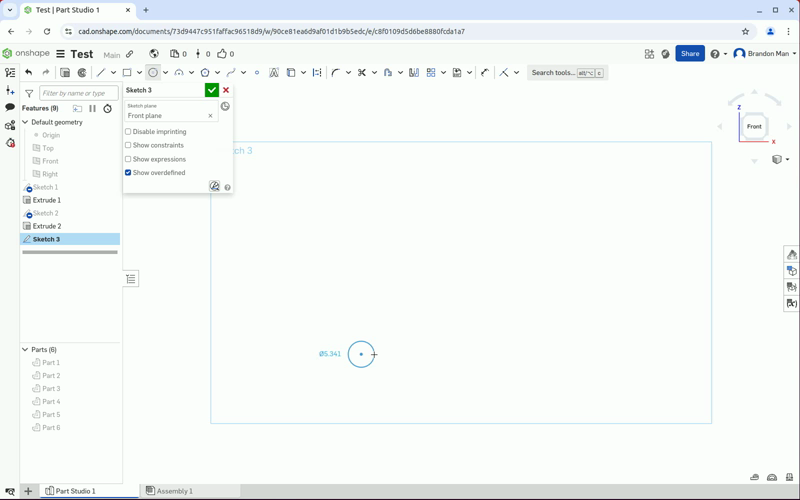
key(c)
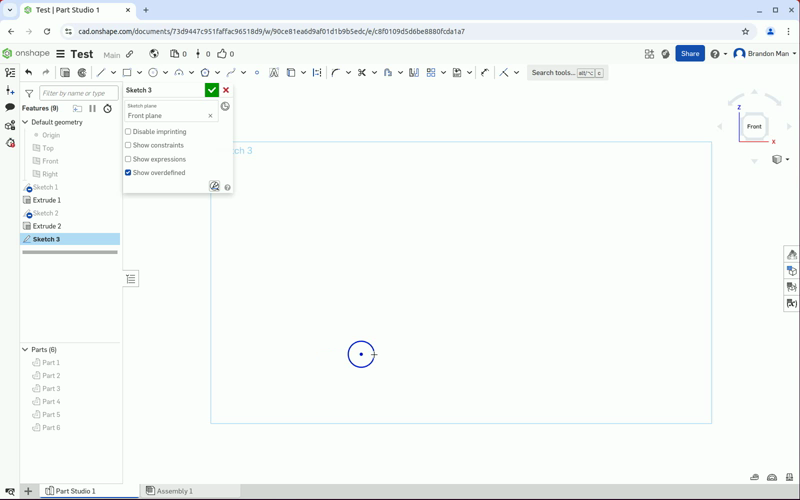
key_down(shift)
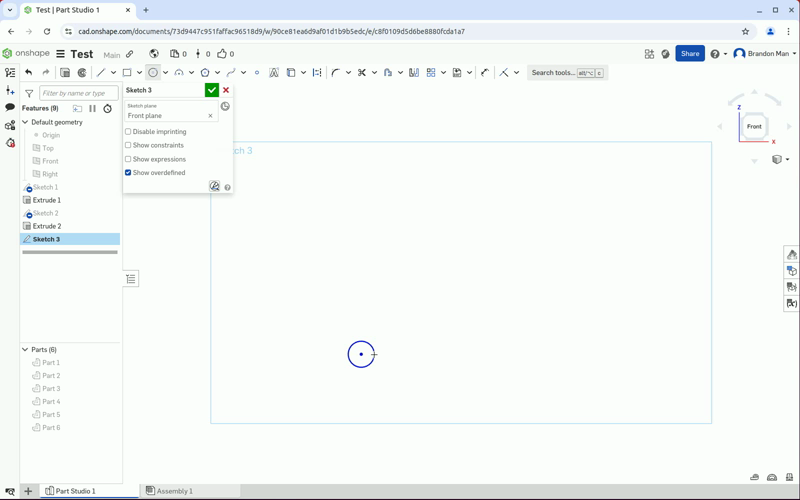
mouse_move(361, 354)
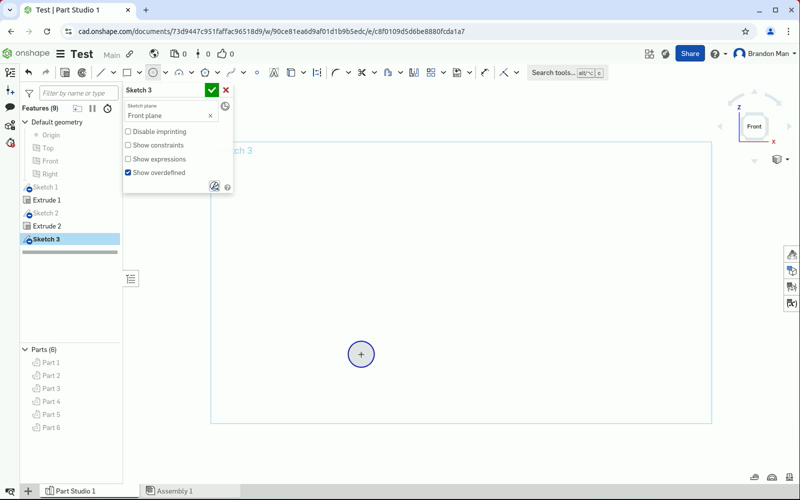
click(361, 354)
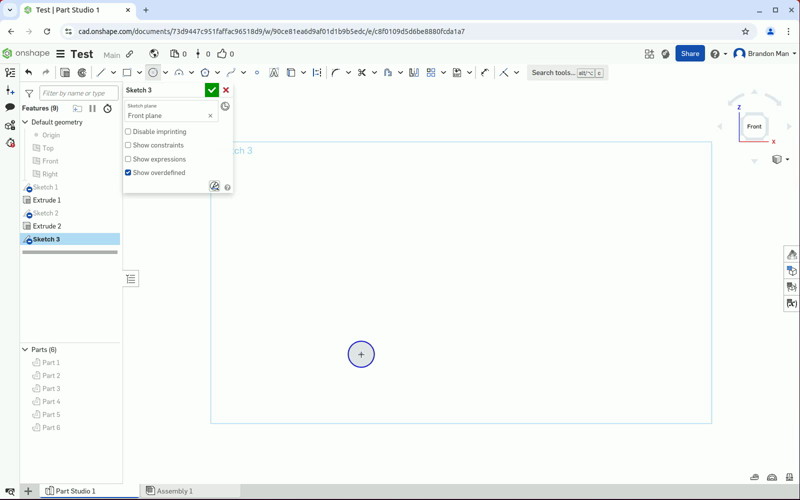
key_up(shift)
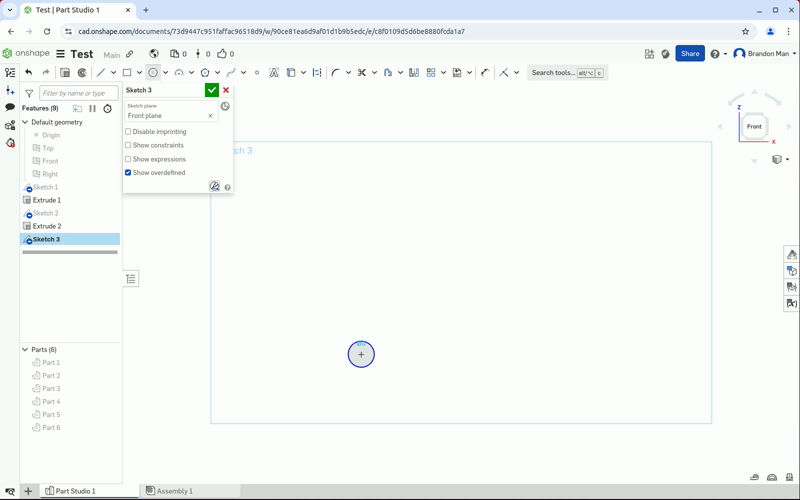
mouse_move(367, 354)
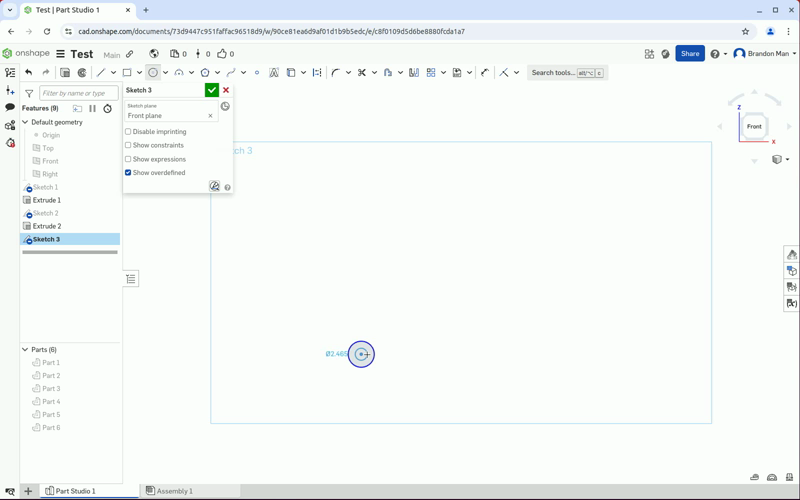
click(367, 354)
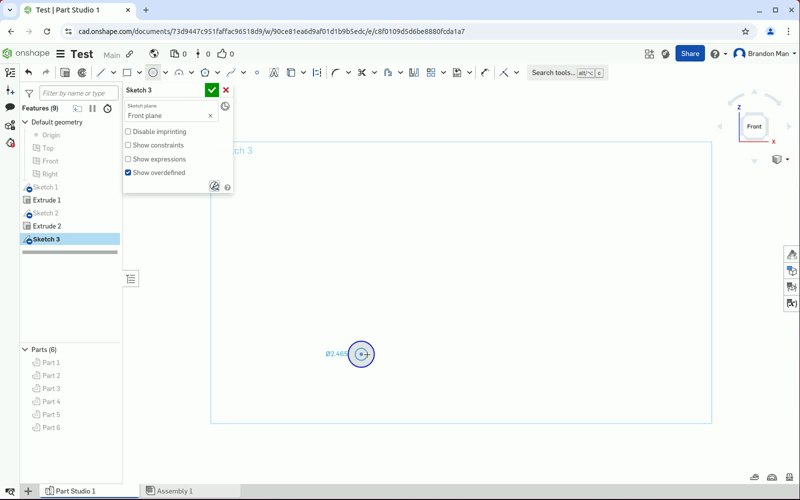
key(esc)
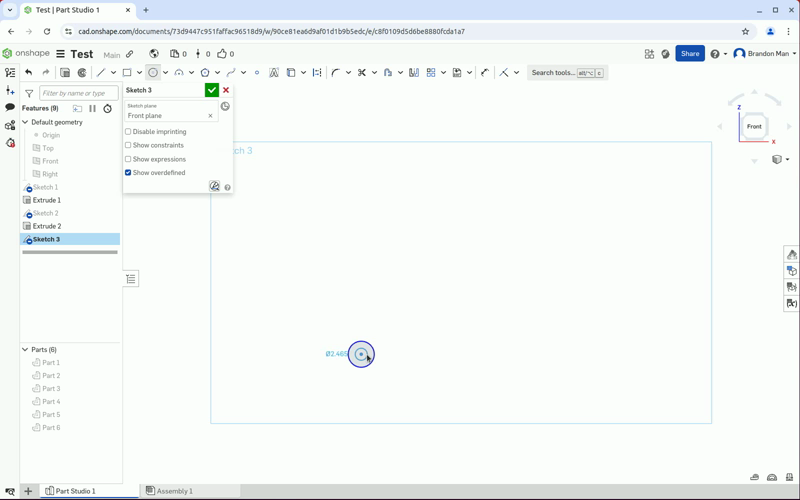
mouse_move(368, 358)
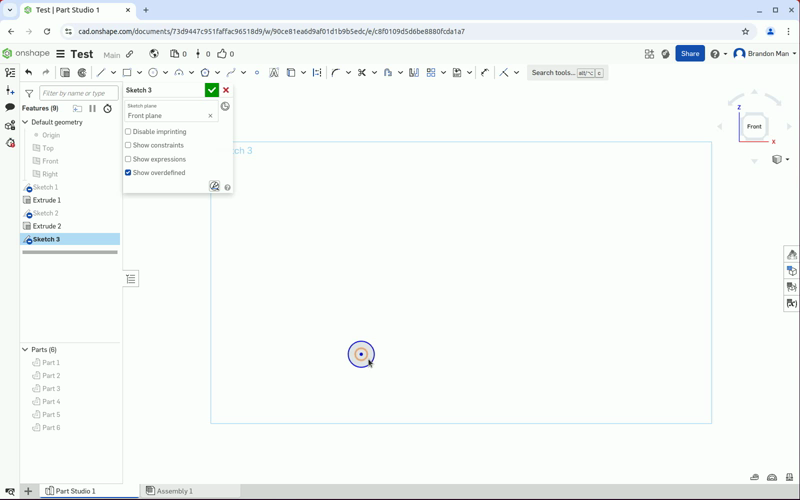
scroll(6)
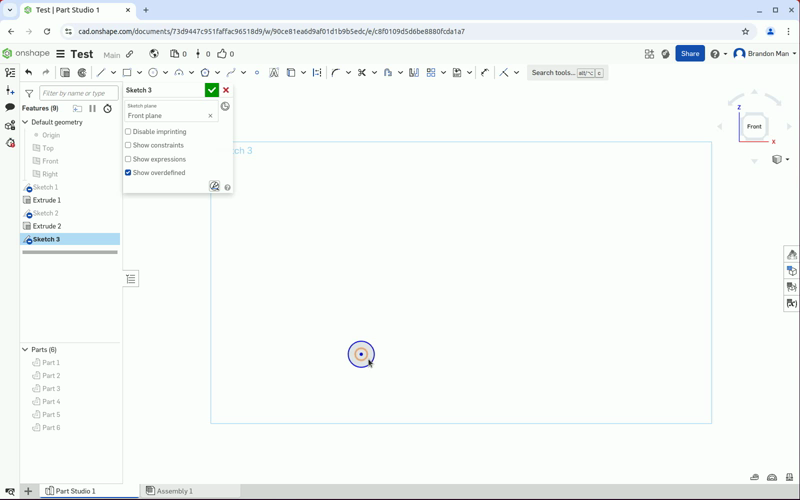
scroll(6)
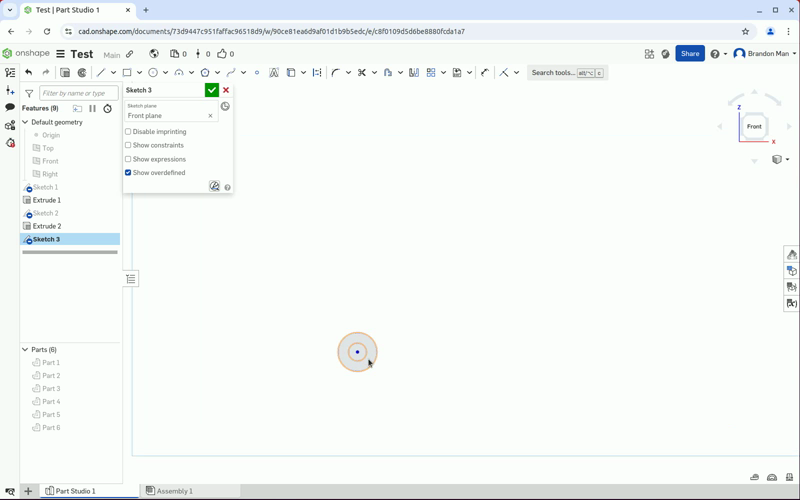
scroll(6)
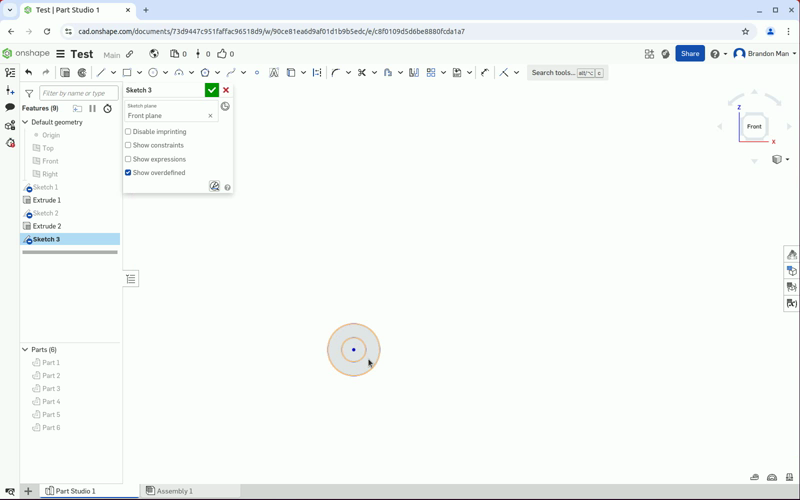
scroll(6)
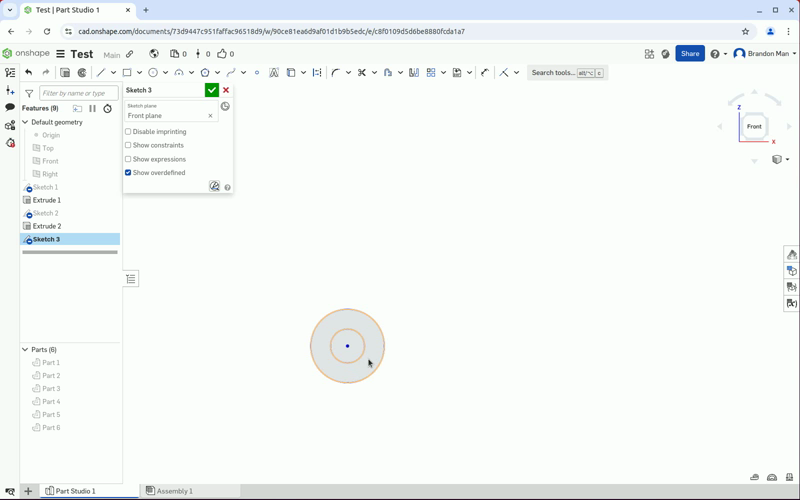
scroll(6)
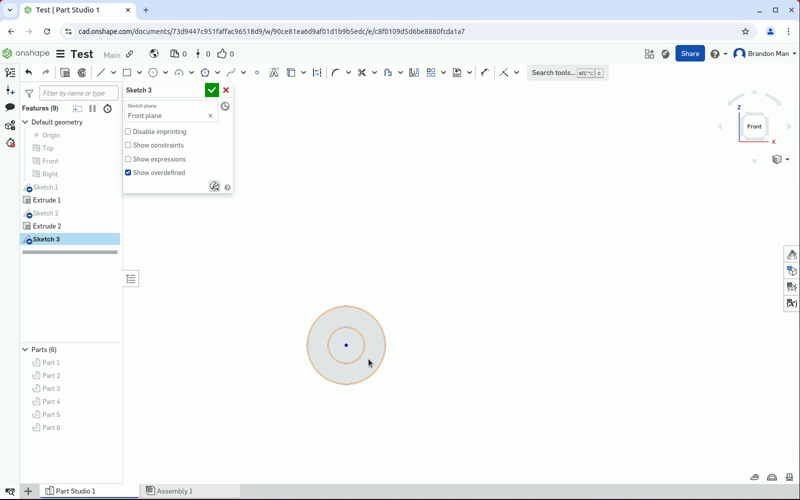
scroll(6)
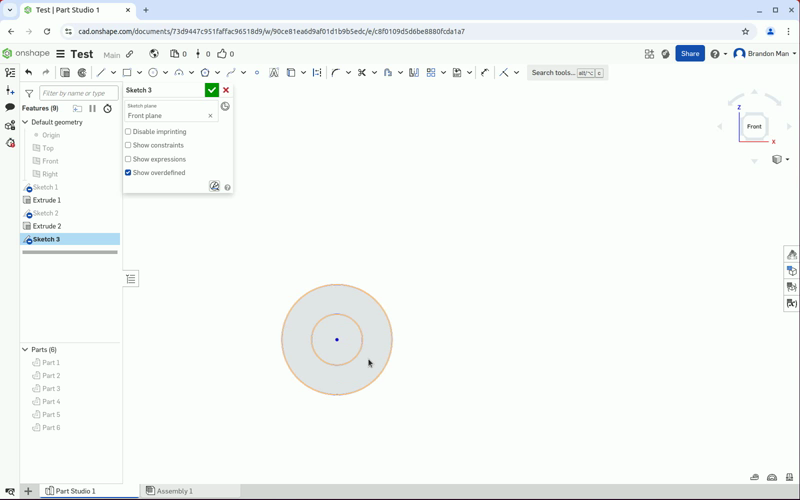
scroll(6)
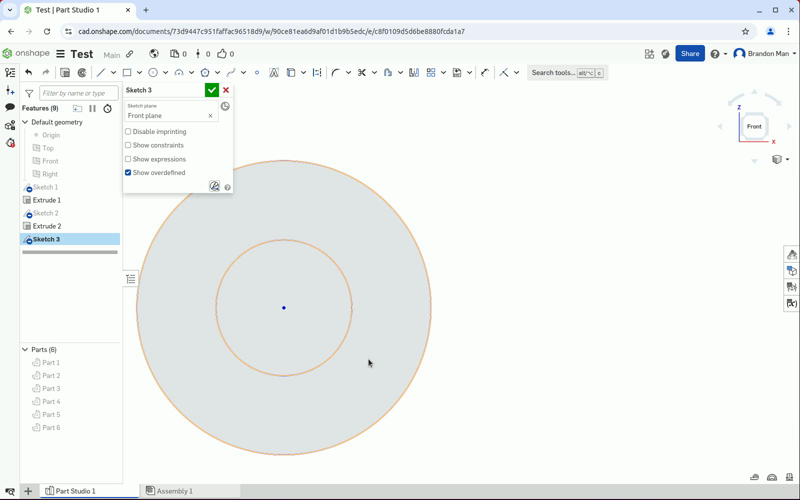
click(368, 358)
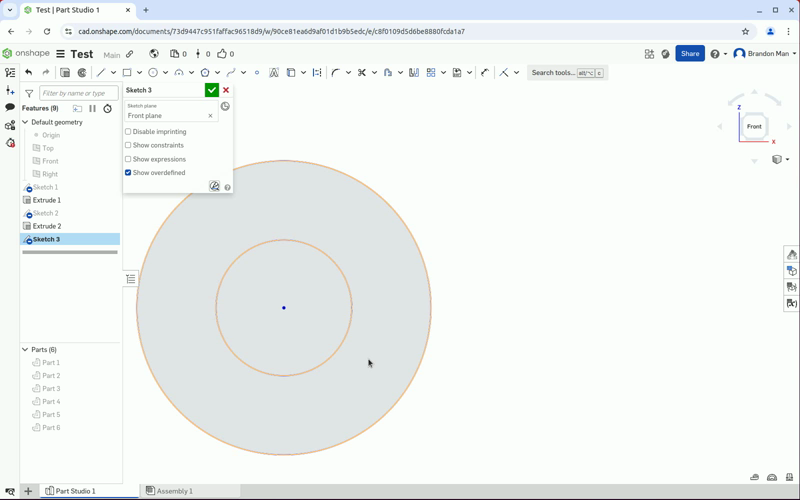
scroll(-6)
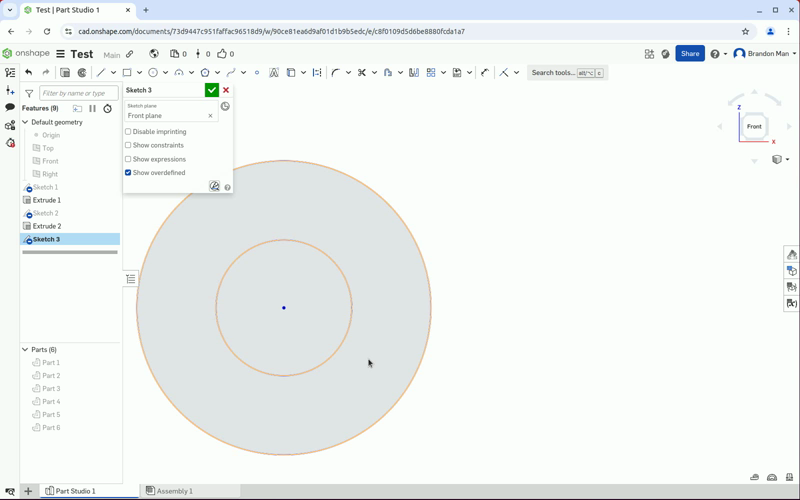
scroll(-6)
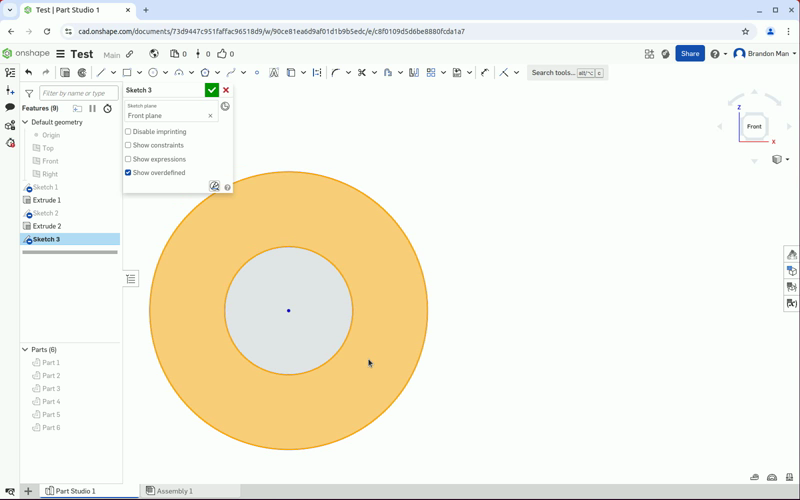
scroll(-6)
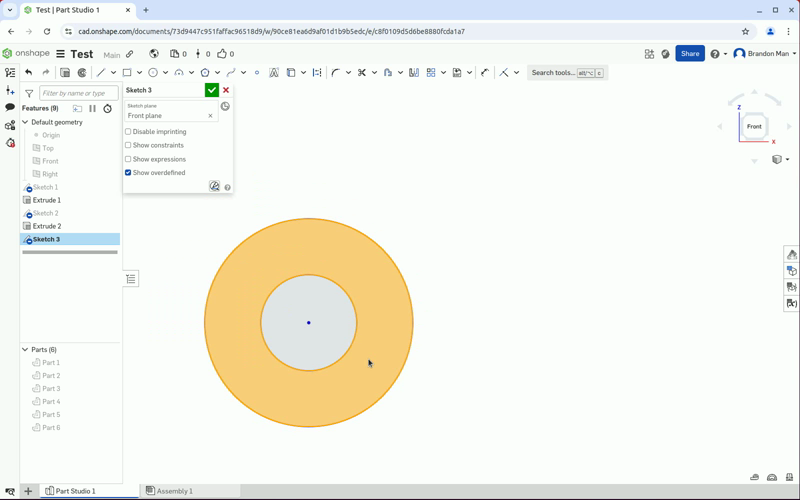
scroll(-6)
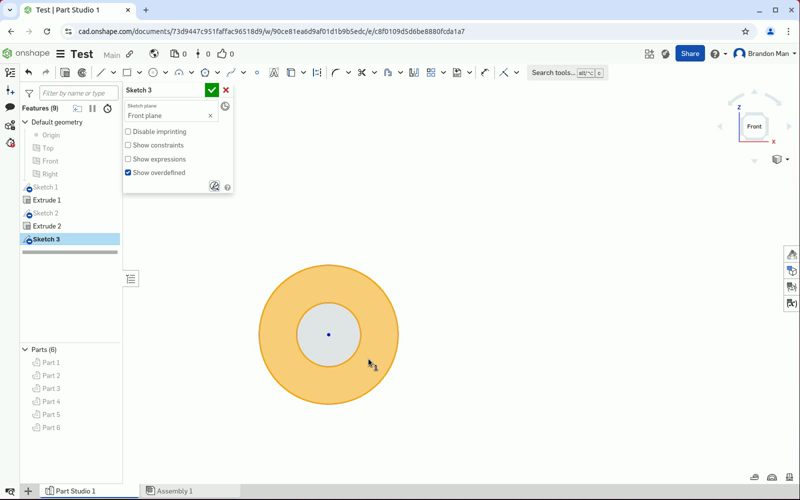
scroll(-6)
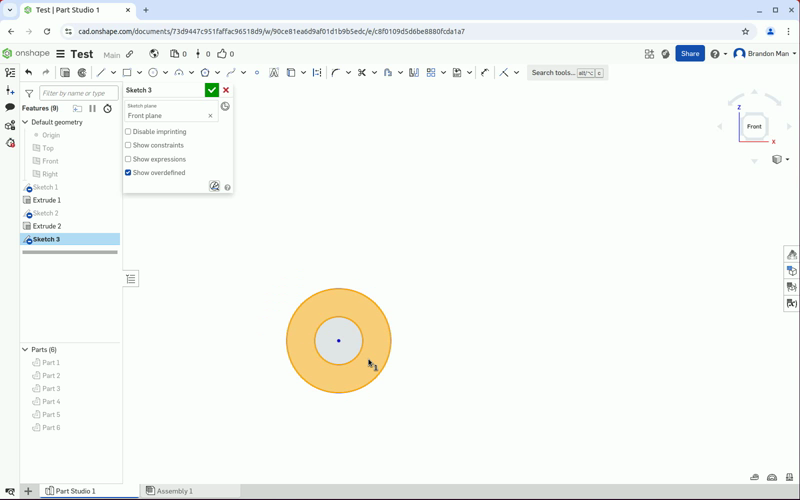
scroll(-6)
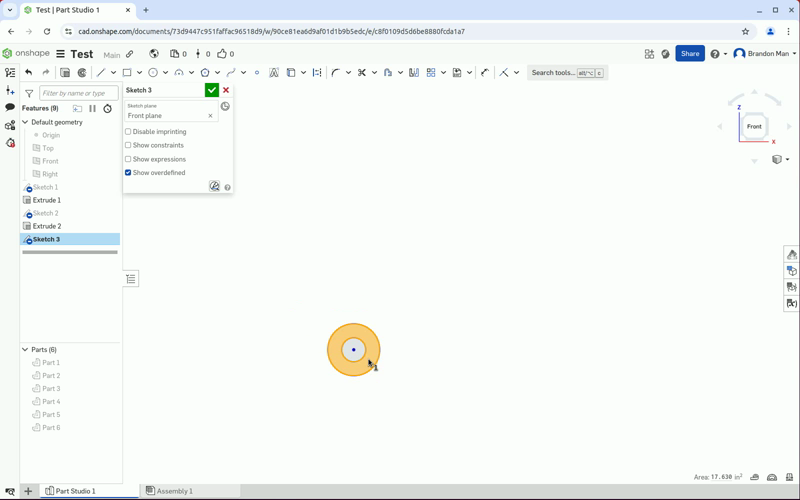
scroll(-6)
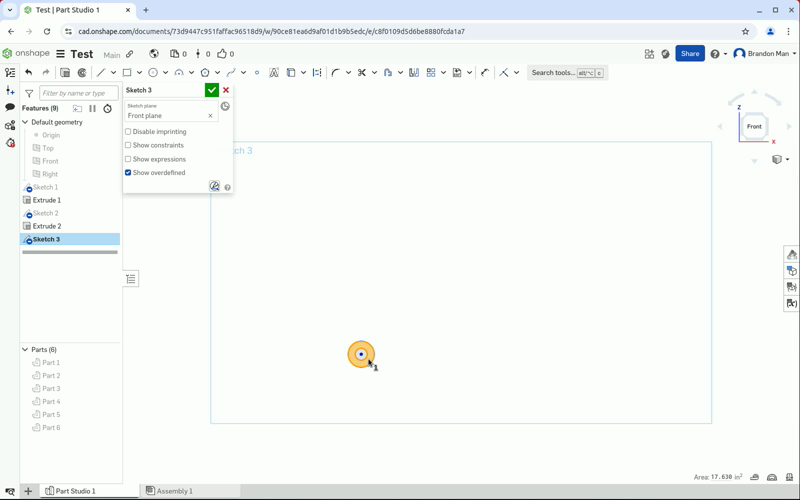
mouse_move(73, 352)
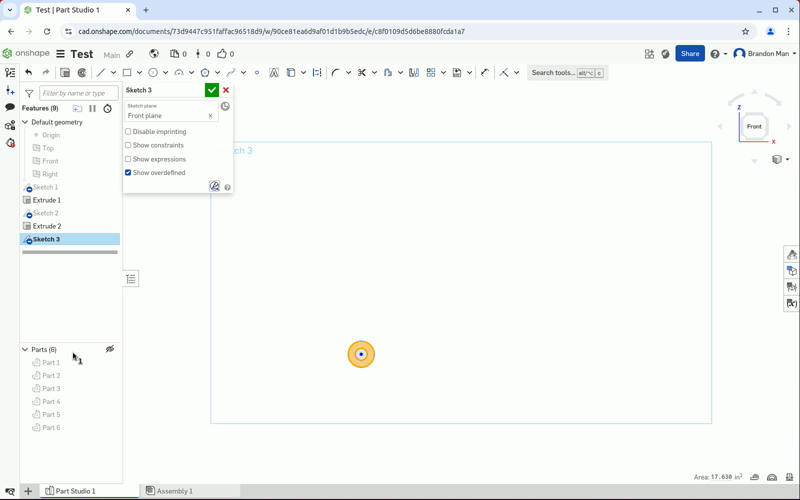
key(shift+y)
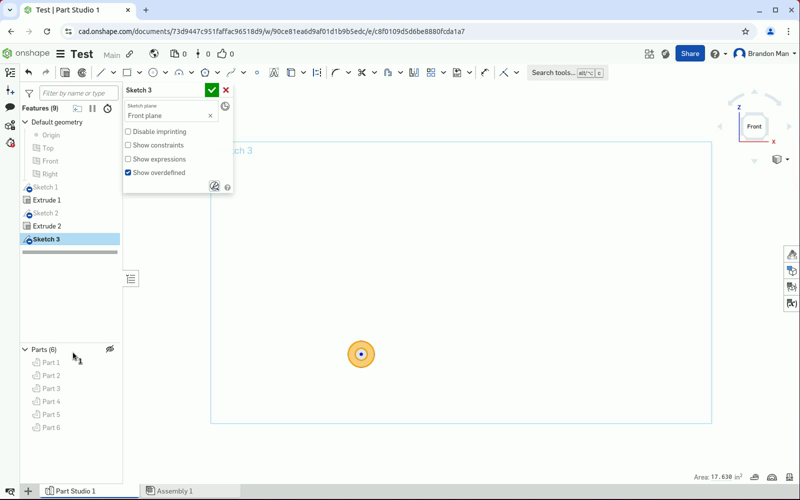
key(shift+e)
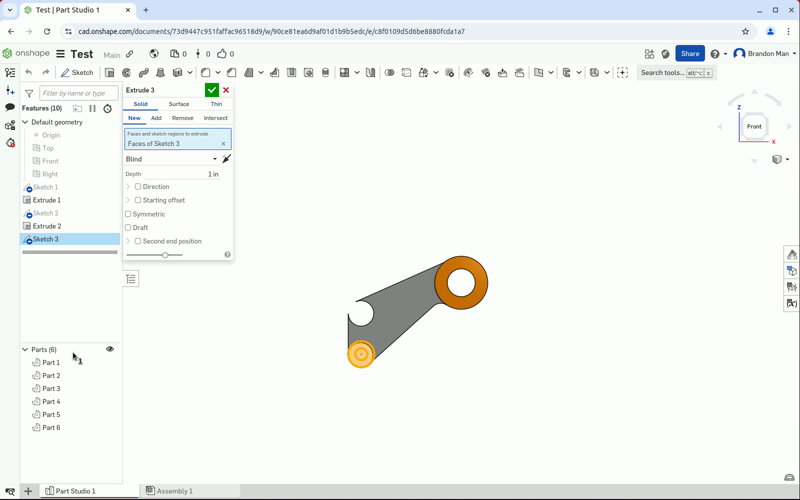
mouse_move(143, 106)
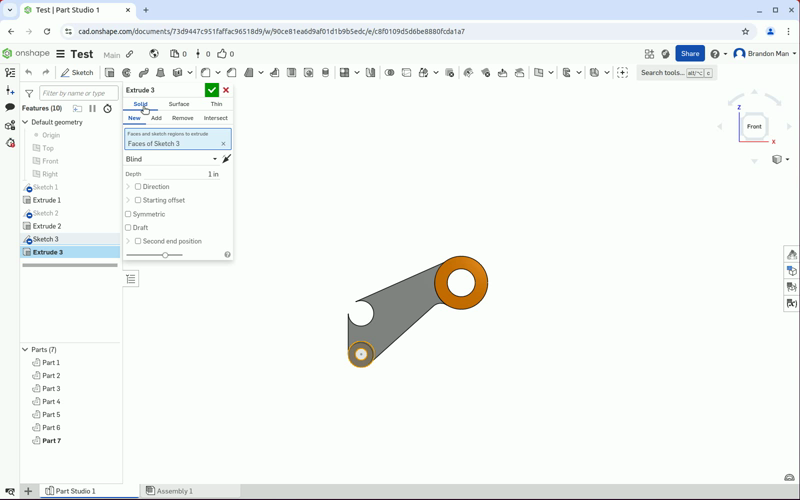
click(143, 106)
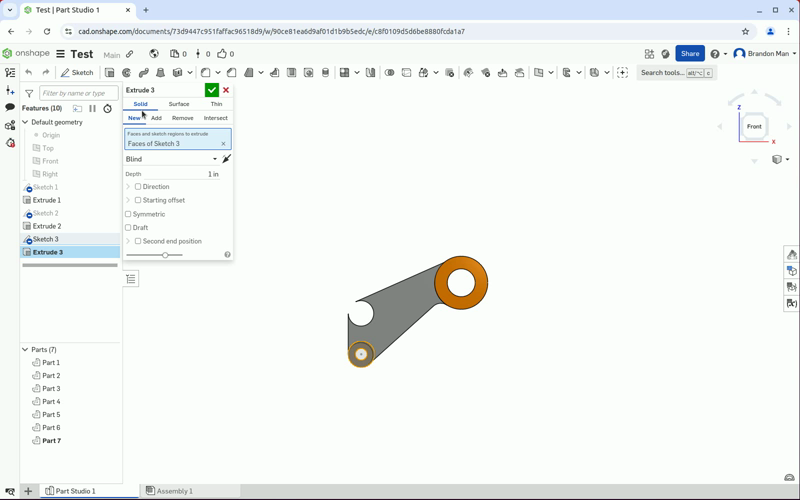
mouse_move(137, 120)
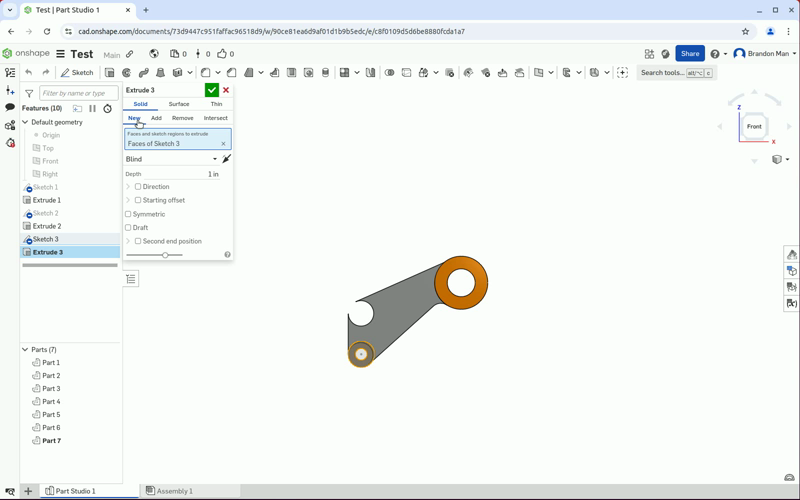
click(137, 120)
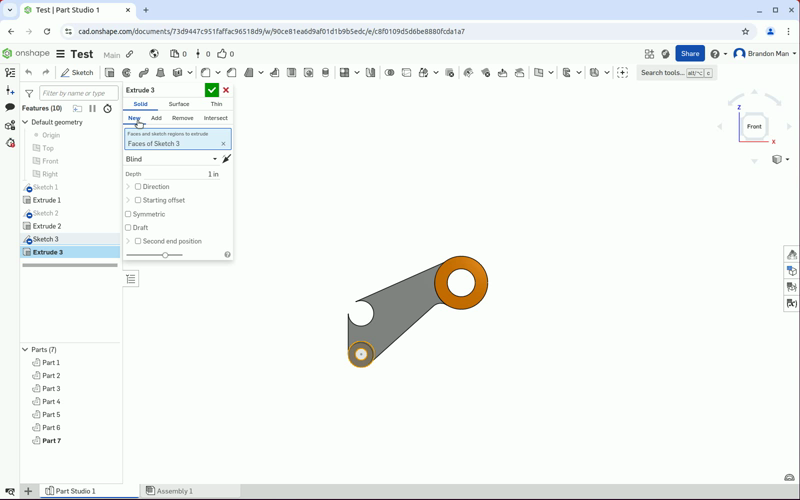
key(tab, 4)
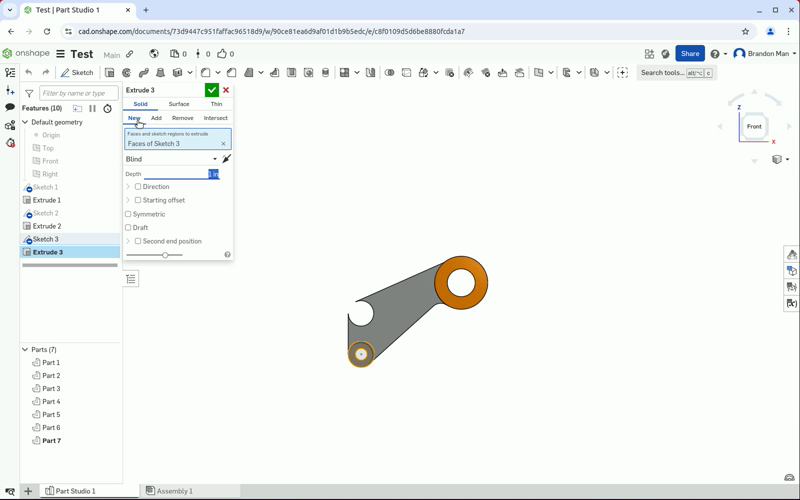
text(5.296)
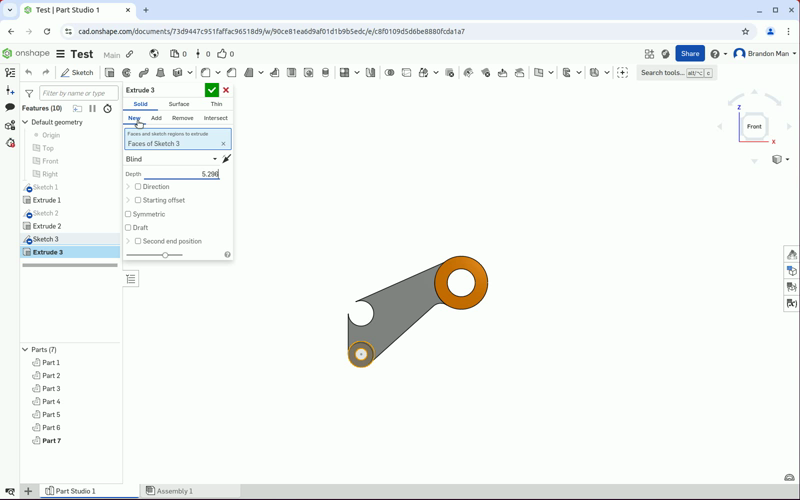
key(tab, 3)
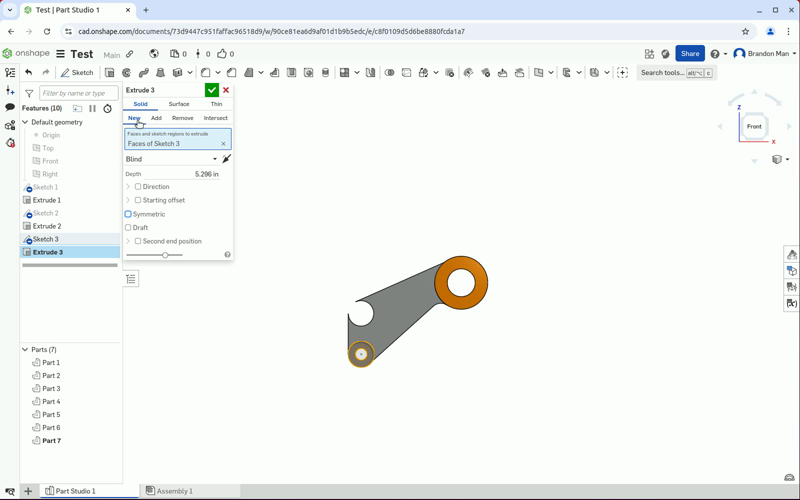
key(space)
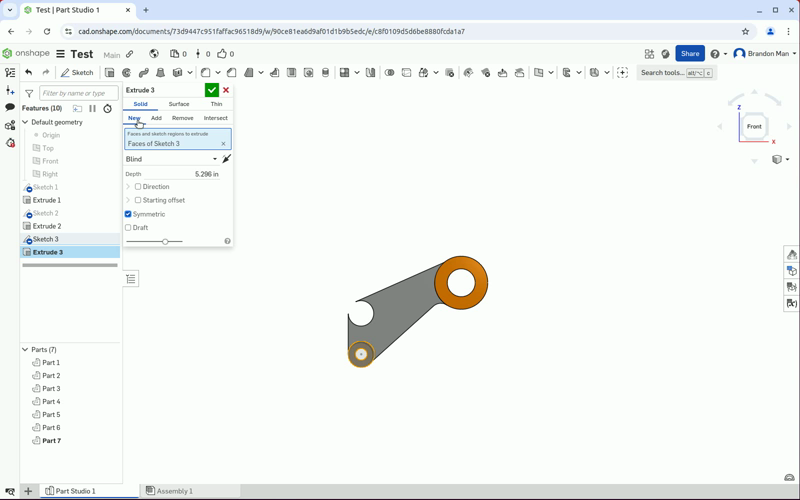
key(enter)
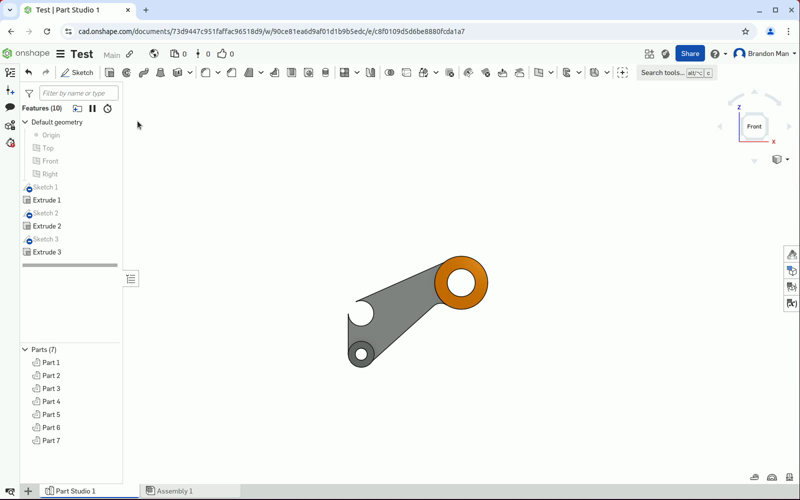
key(shift+h)
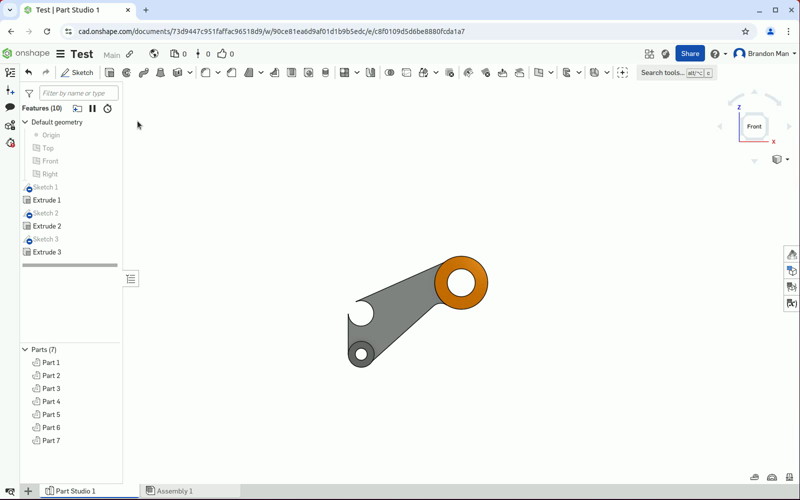
key(shift+h)
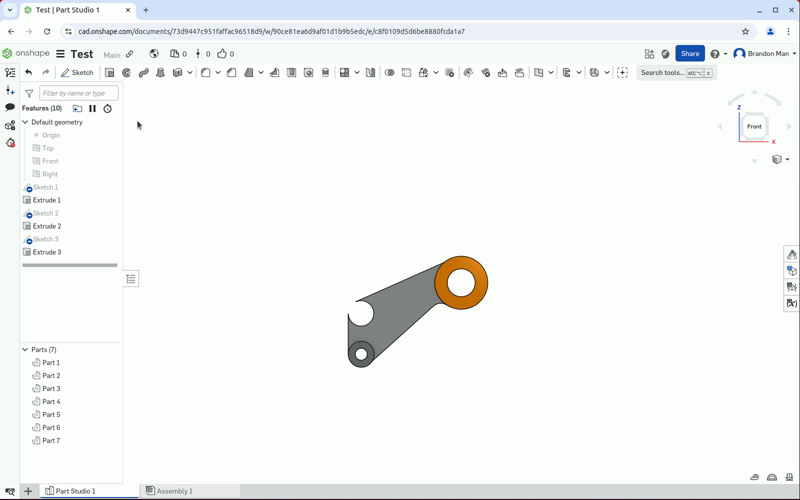
mouse_move(73, 189)
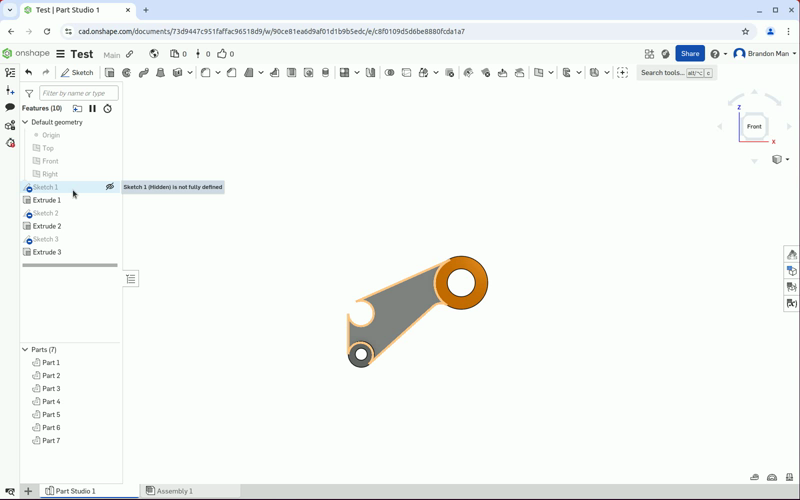
click(73, 189)
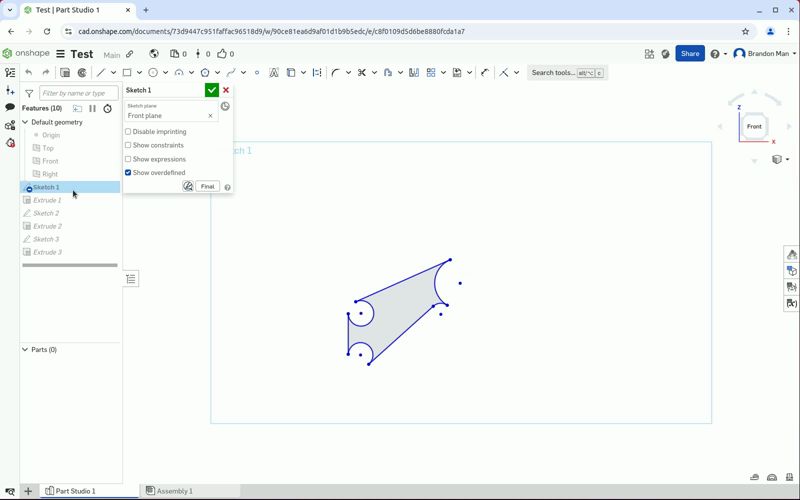
mouse_move(229, 92)
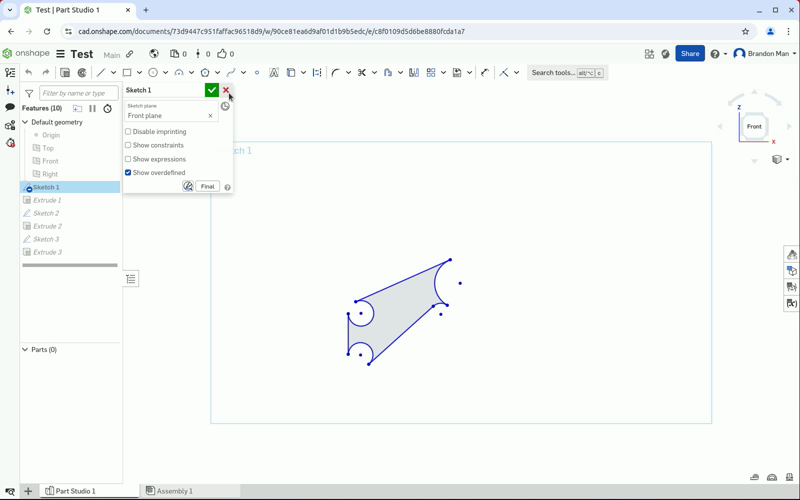
click(229, 92)
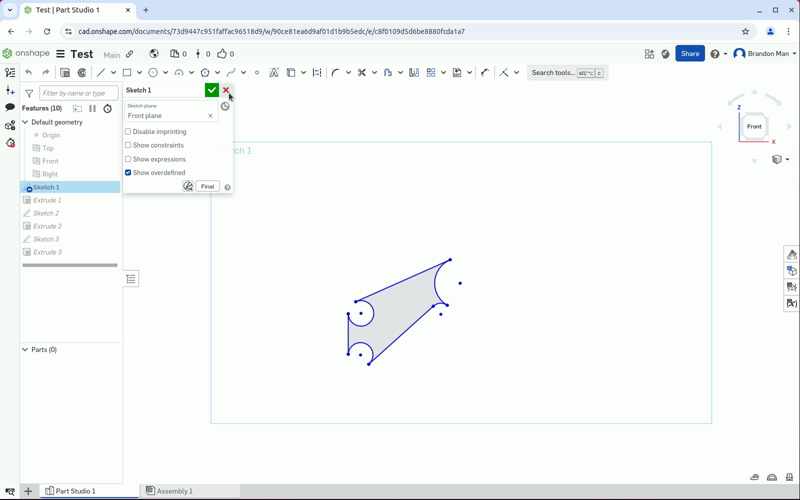
key(shift+s)
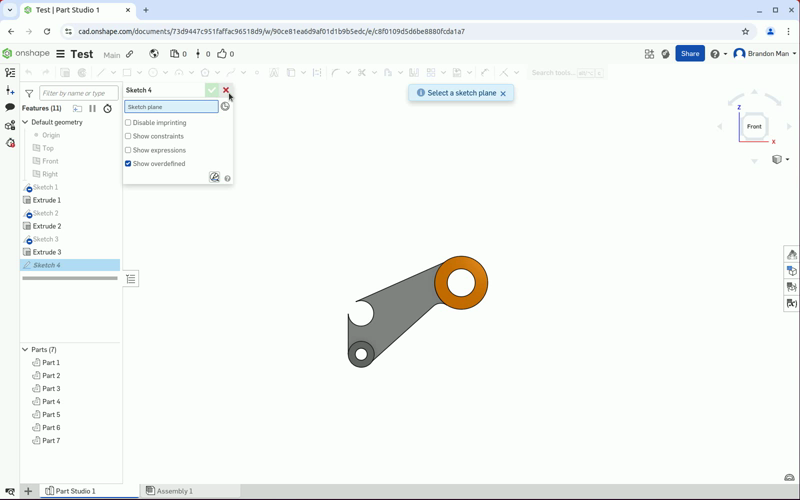
mouse_move(73, 163)
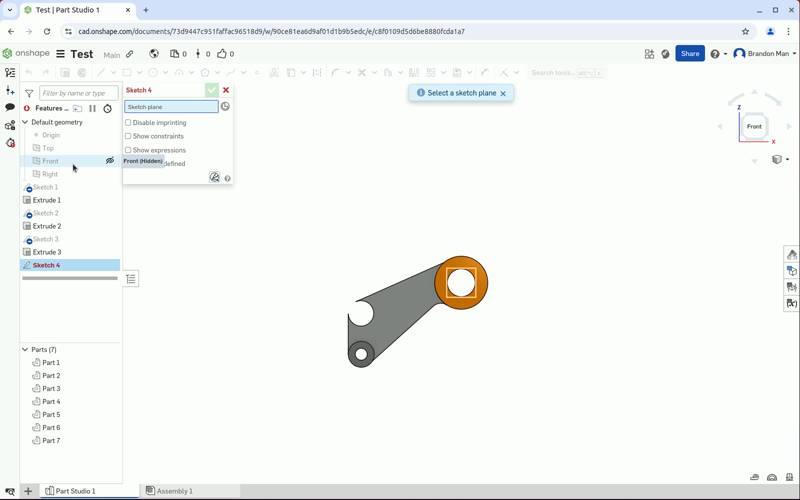
click(73, 163)
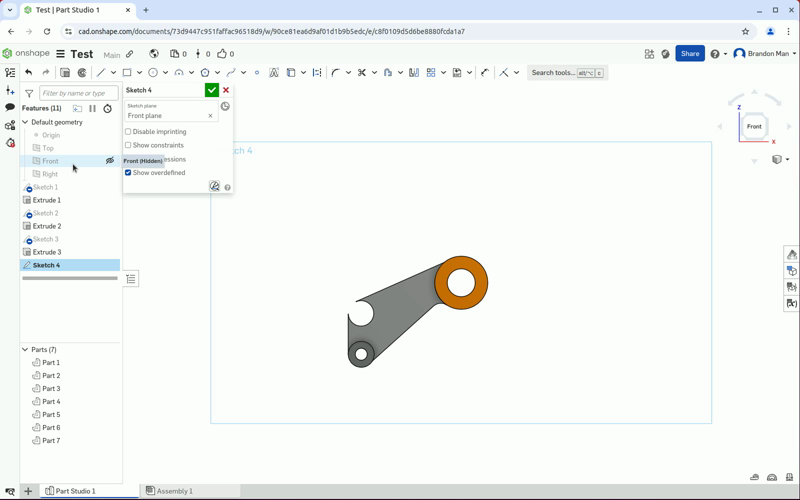
mouse_move(73, 352)
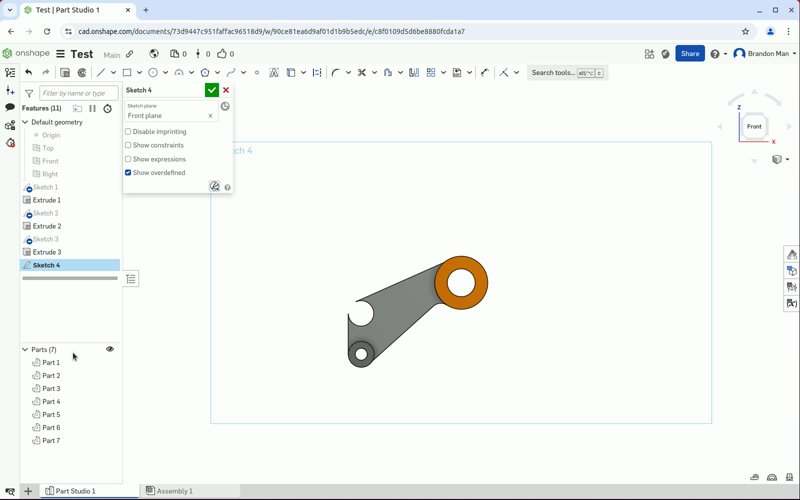
key(y)
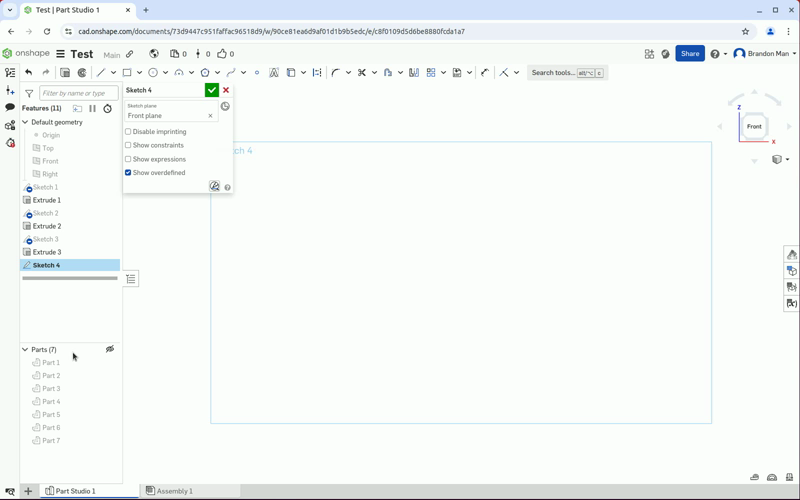
key(c)
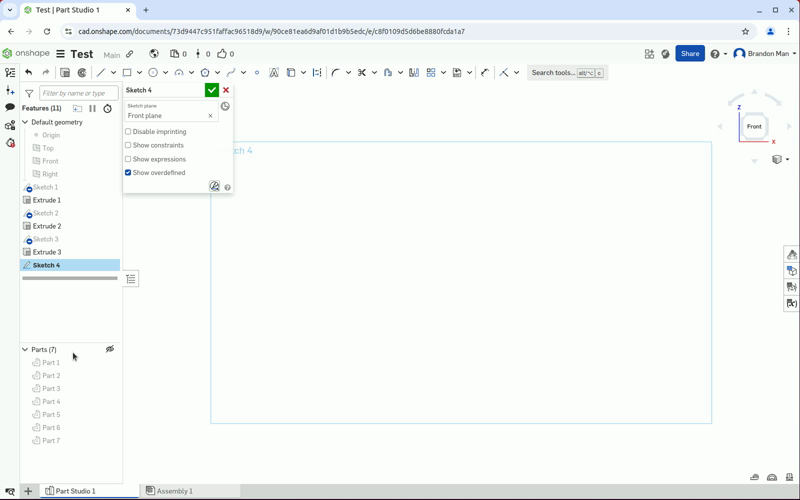
key_down(shift)
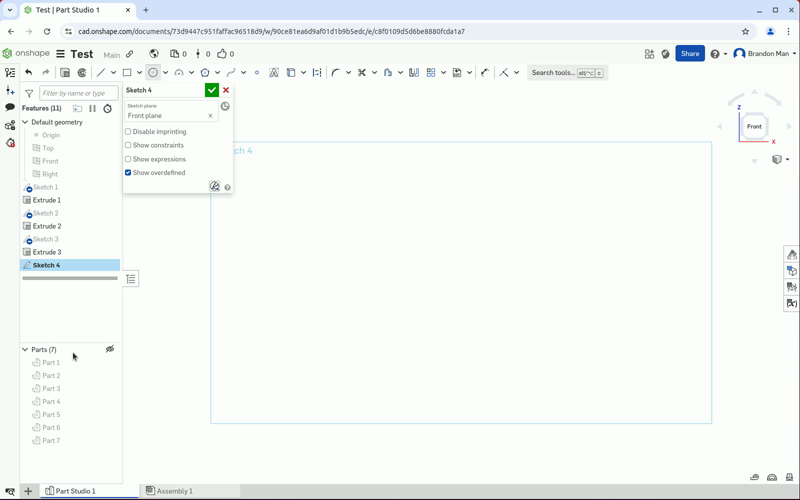
mouse_move(361, 313)
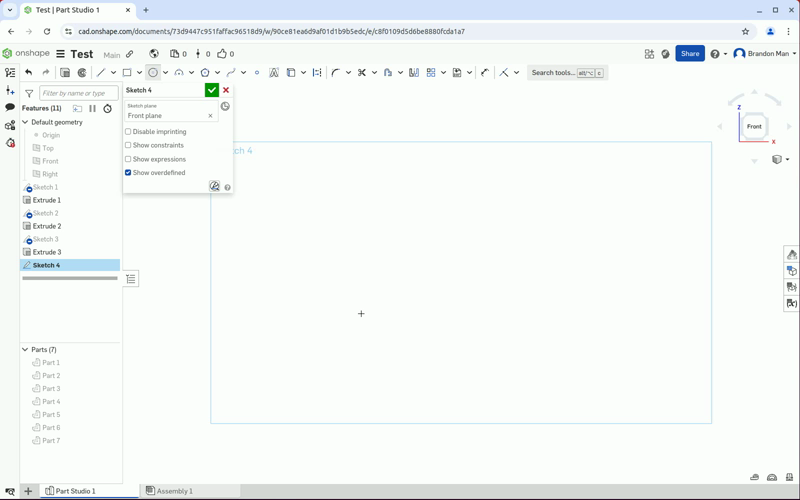
click(361, 313)
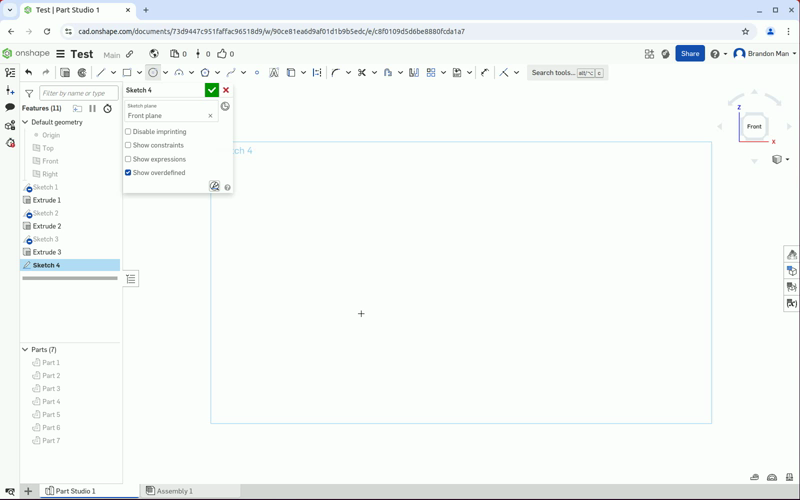
key_up(shift)
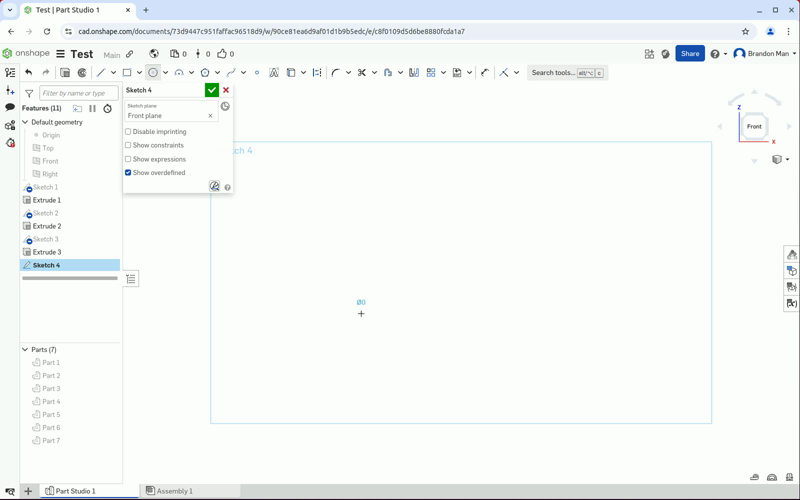
mouse_move(374, 313)
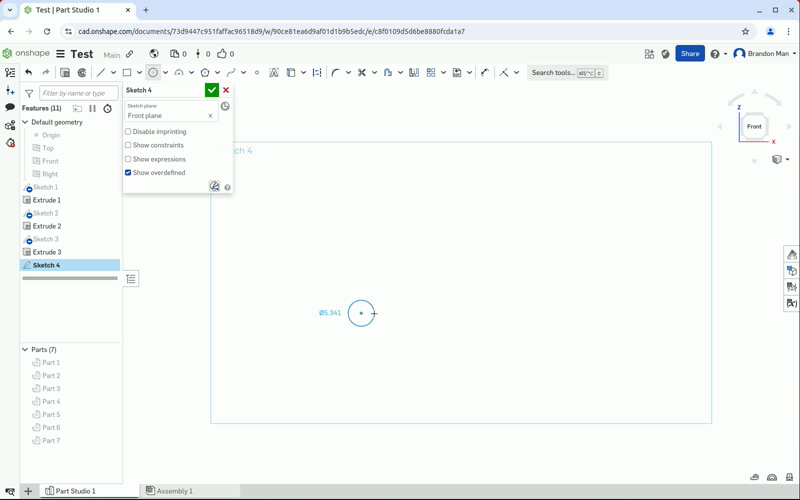
click(374, 313)
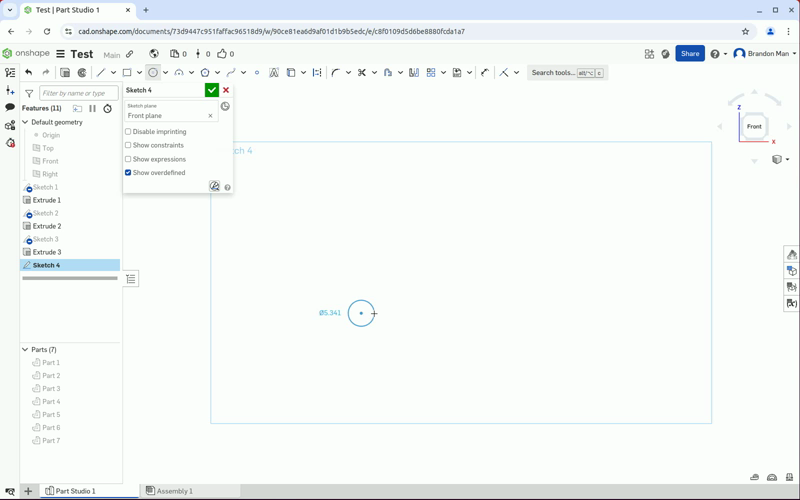
key(esc)
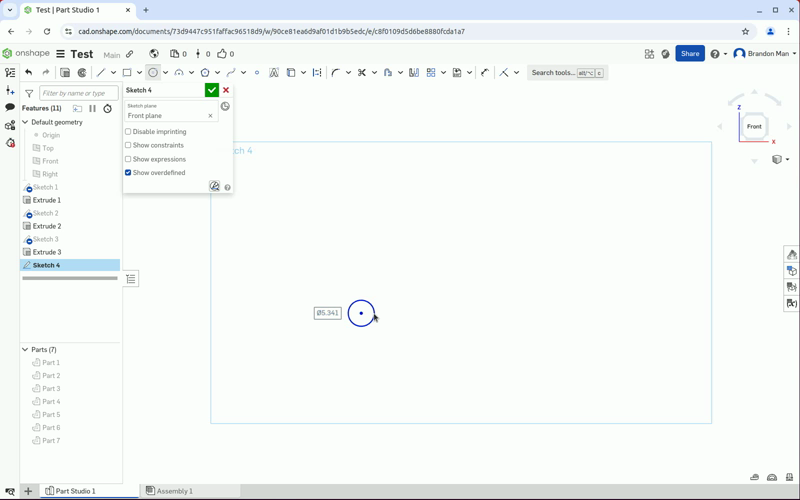
key(c)
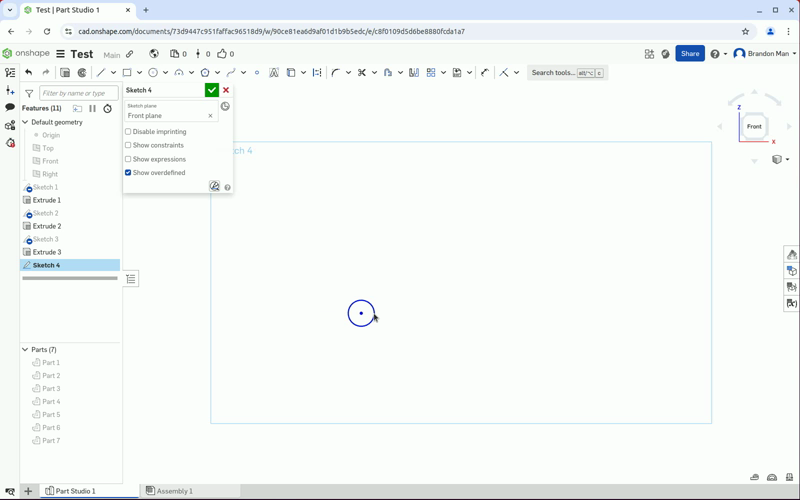
key_down(shift)
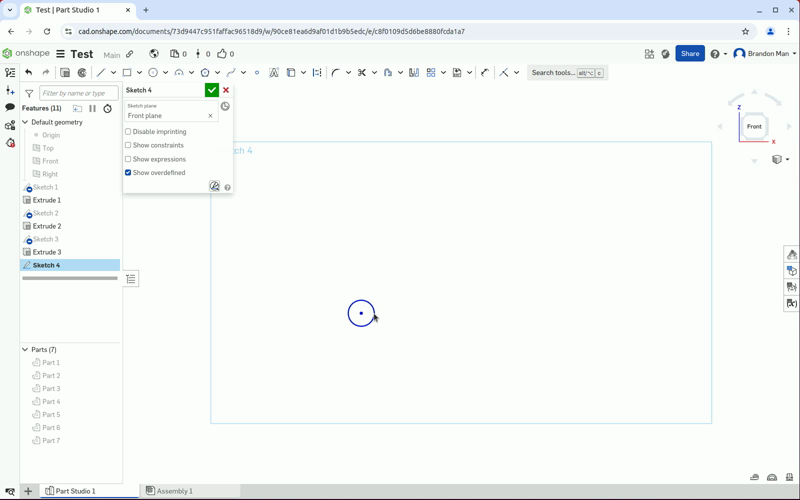
mouse_move(361, 313)
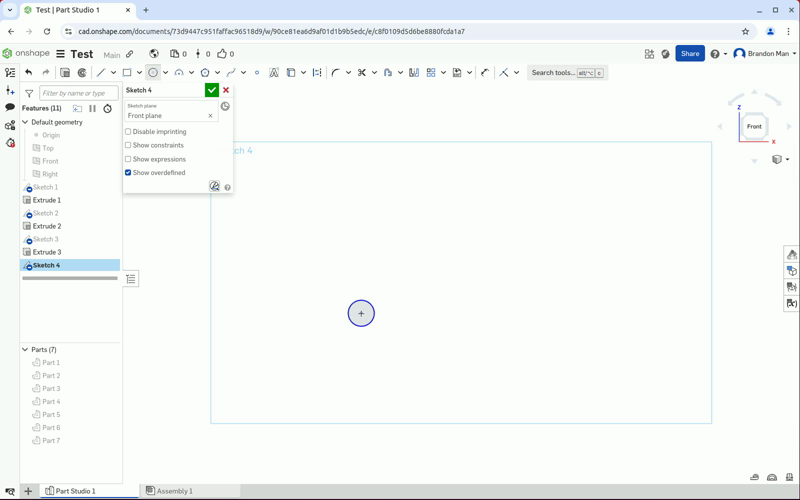
click(361, 313)
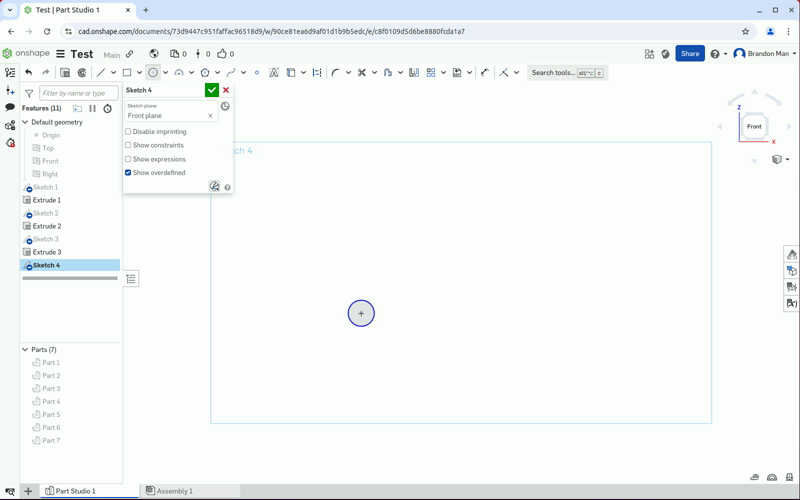
key_up(shift)
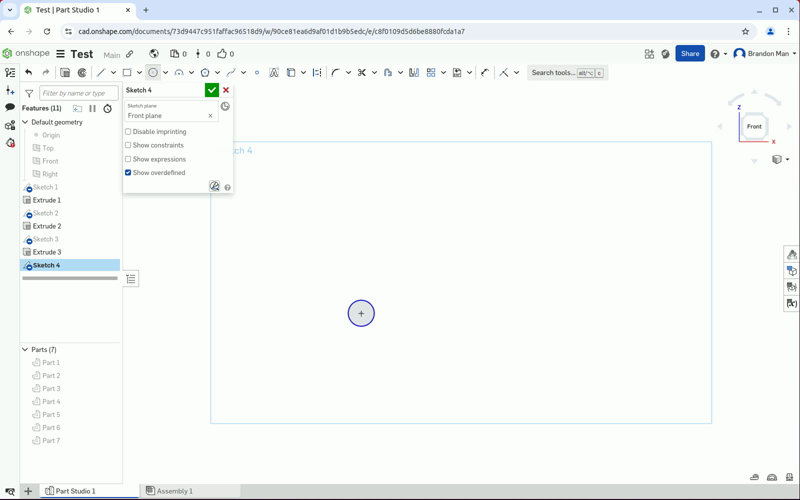
mouse_move(367, 313)
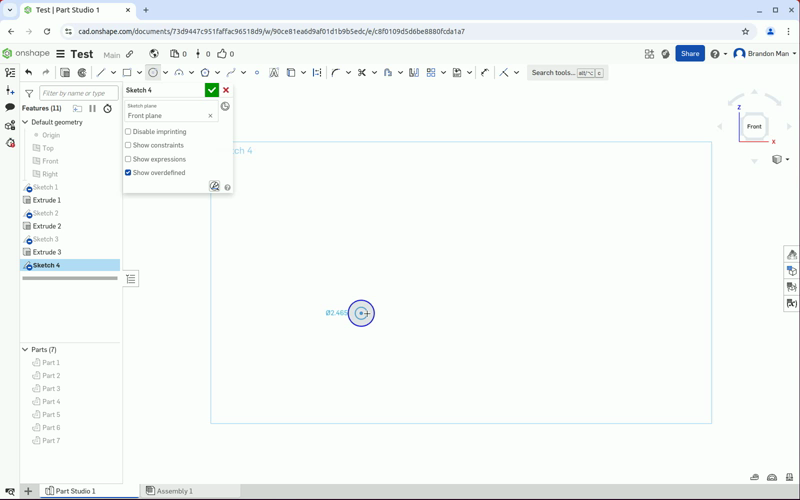
click(367, 313)
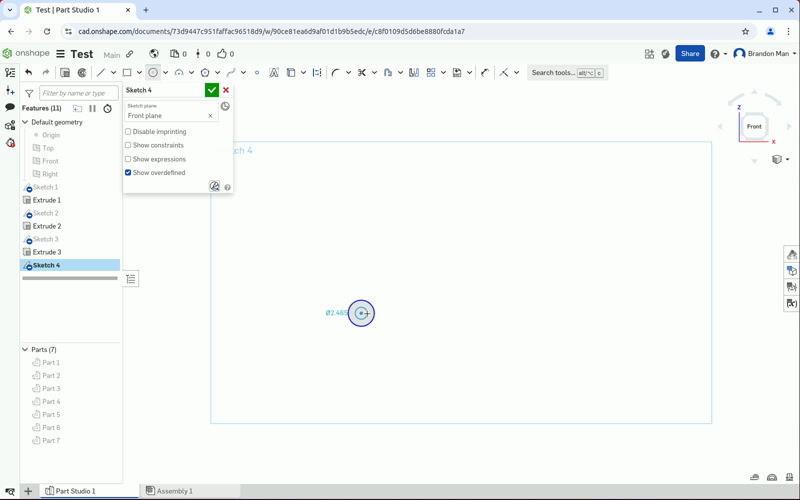
key(esc)
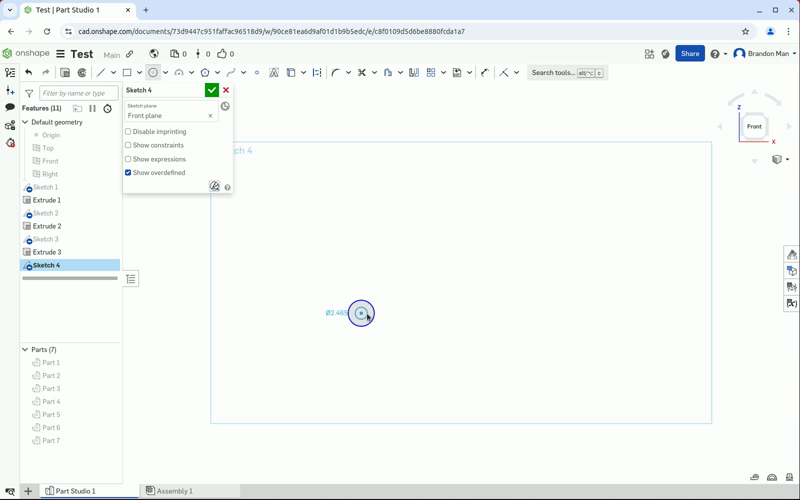
mouse_move(370, 305)
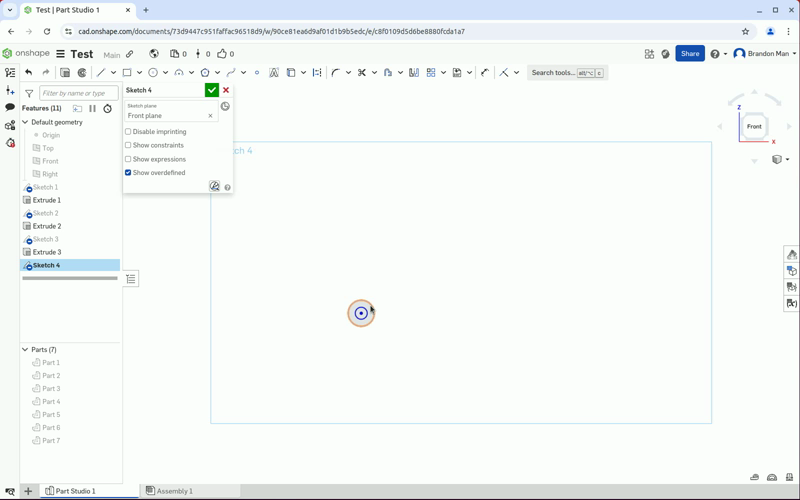
scroll(6)
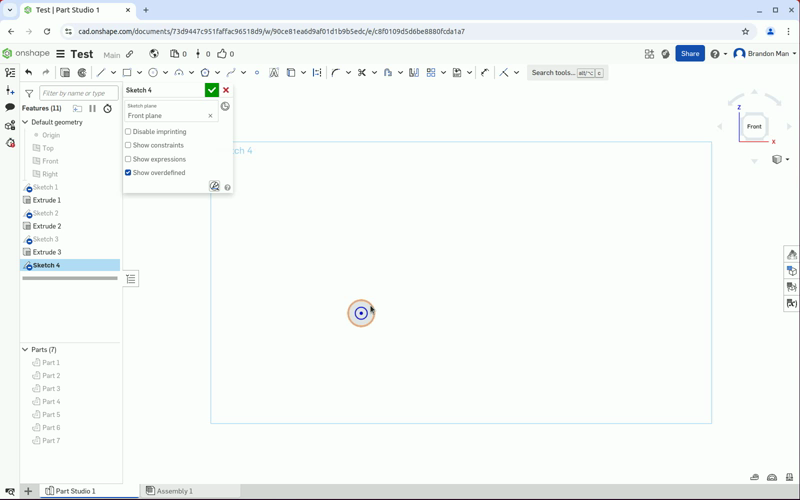
scroll(6)
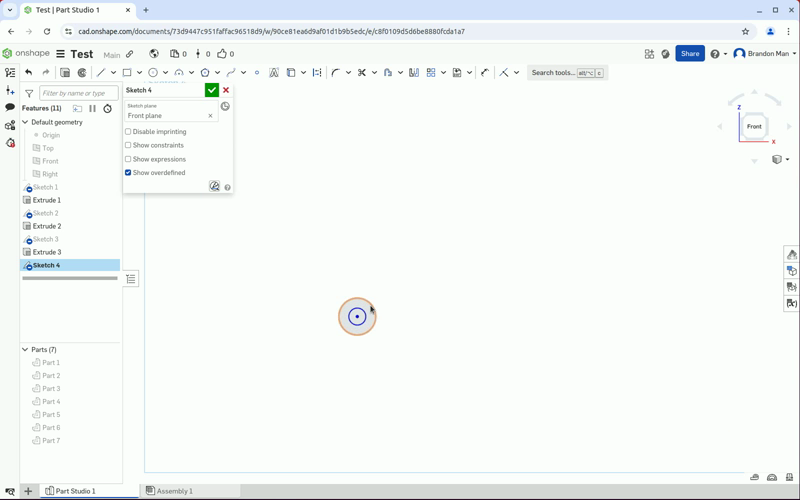
scroll(6)
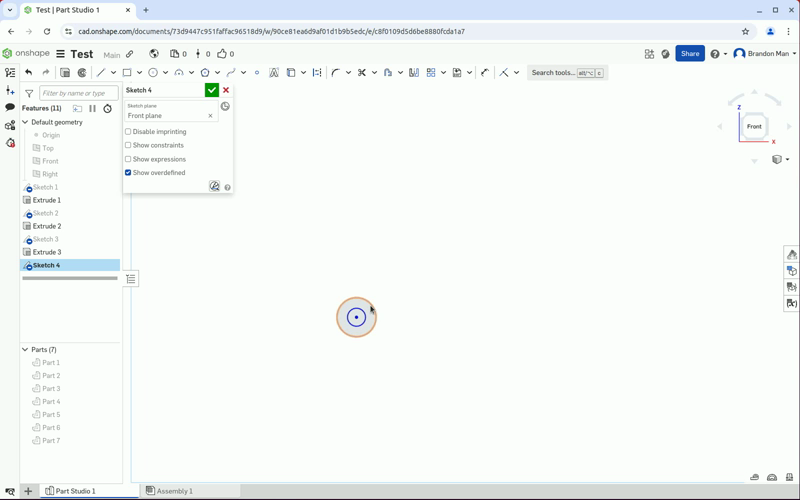
scroll(6)
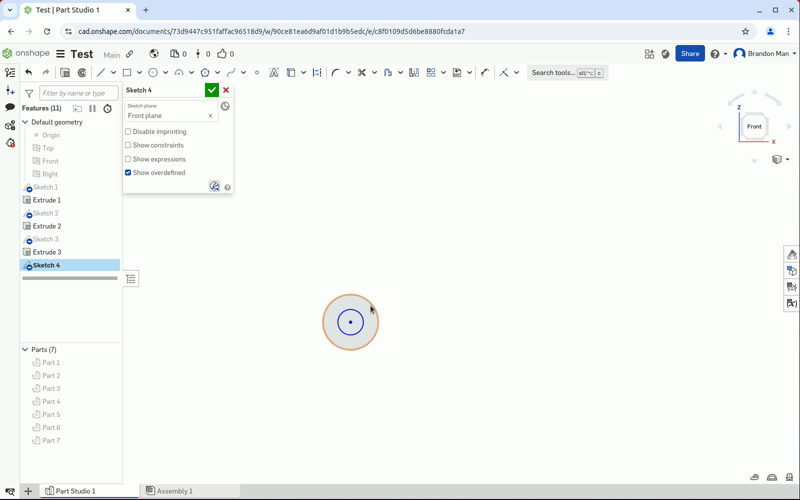
scroll(6)
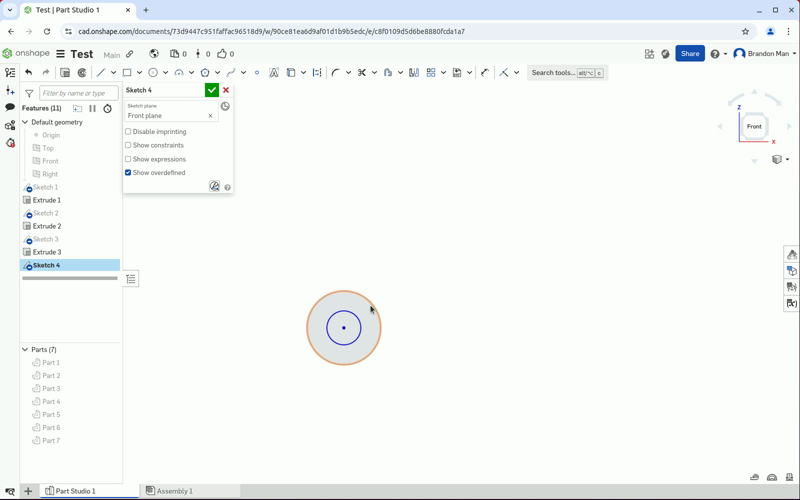
scroll(6)
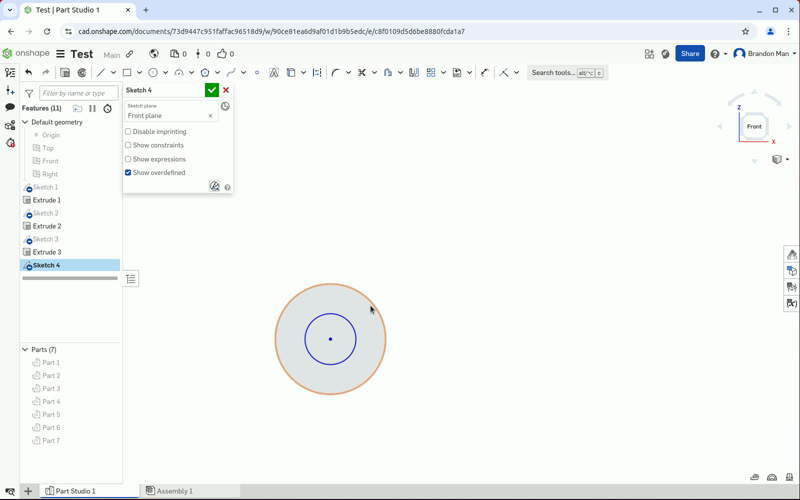
scroll(6)
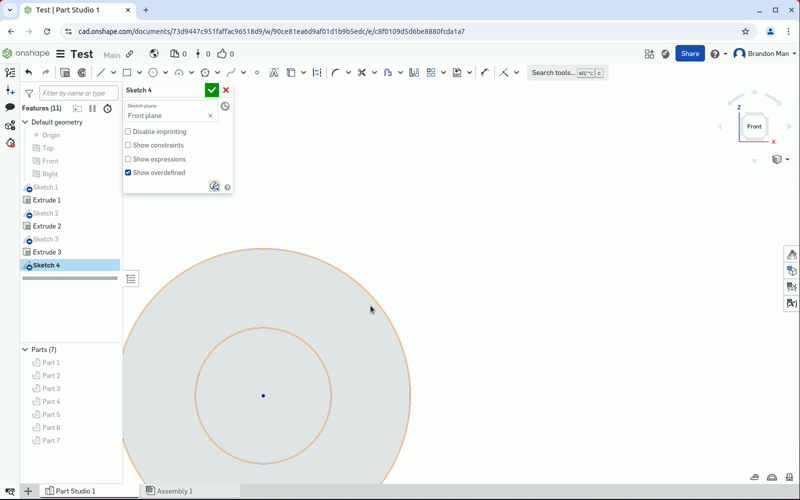
click(370, 305)
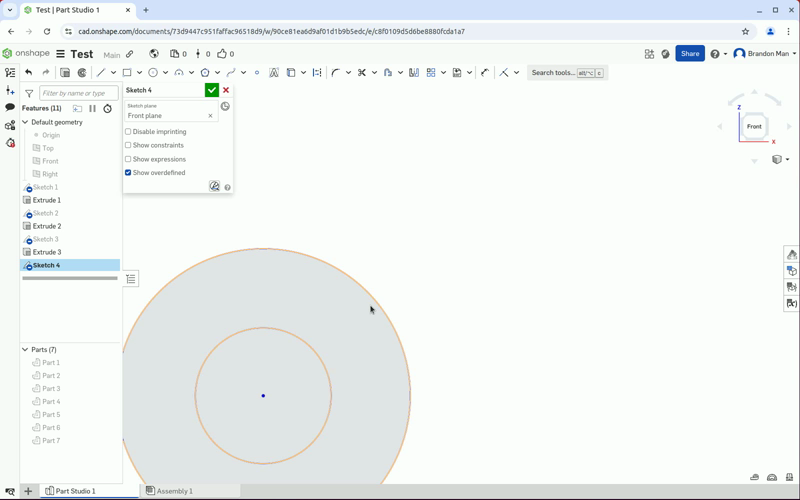
scroll(-6)
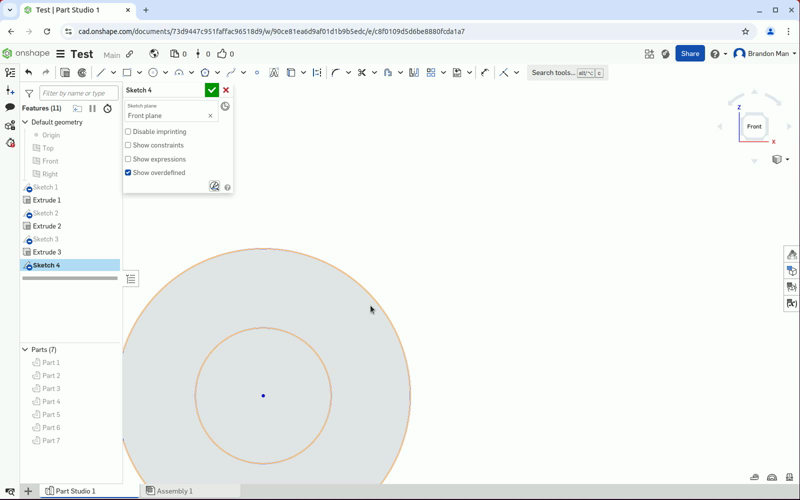
scroll(-6)
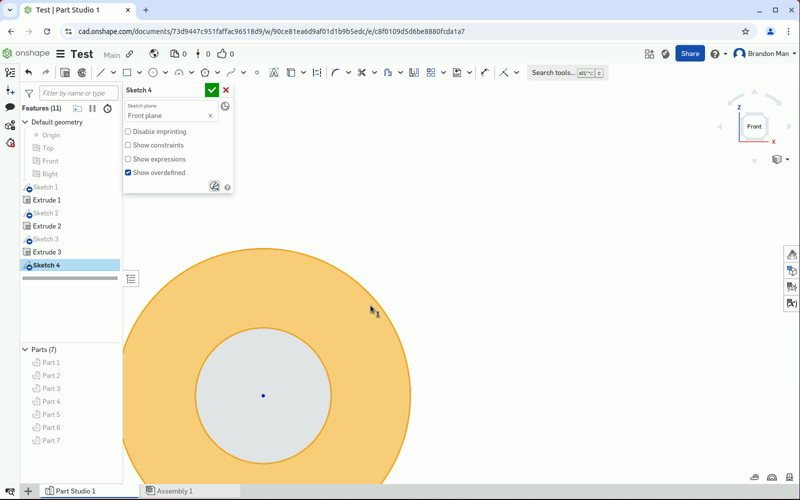
scroll(-6)
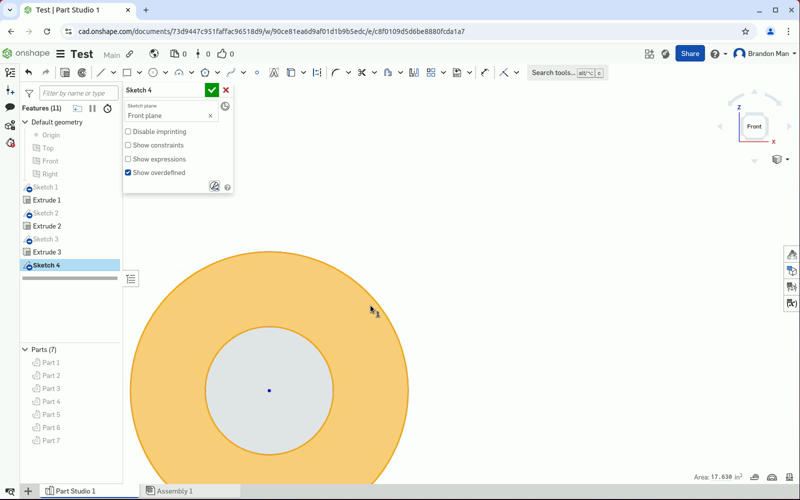
scroll(-6)
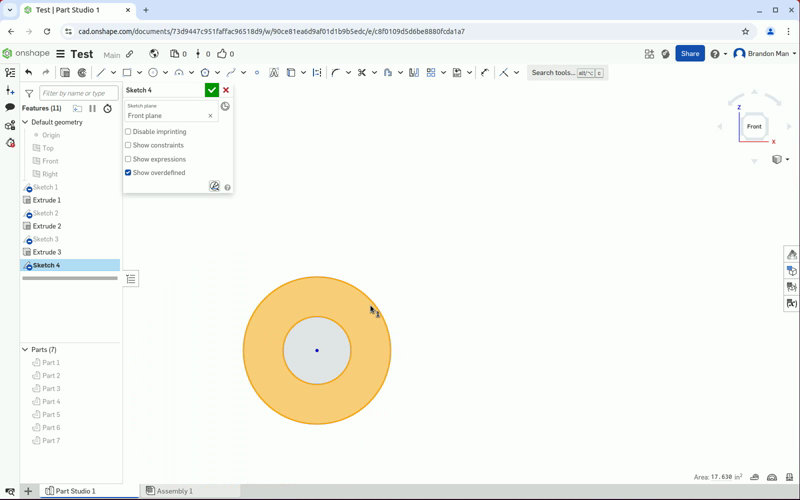
scroll(-6)
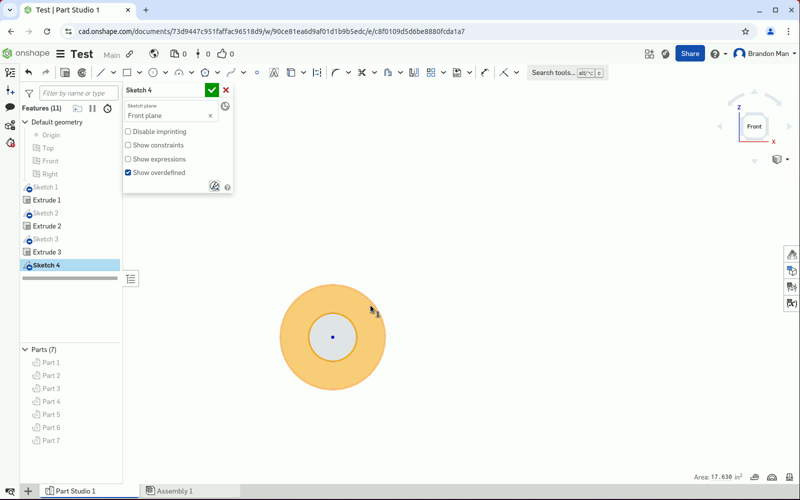
scroll(-6)
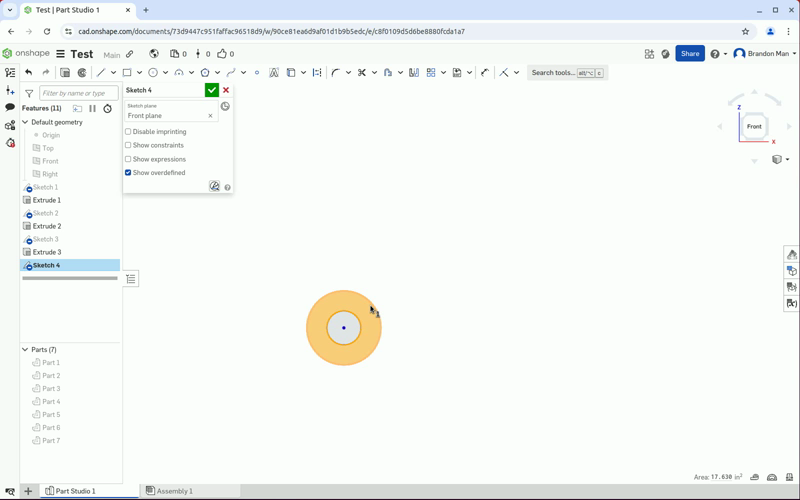
scroll(-6)
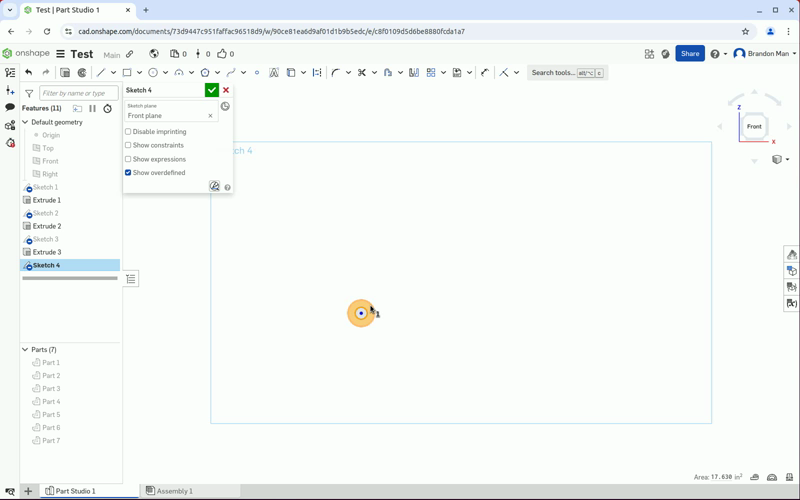
mouse_move(73, 352)
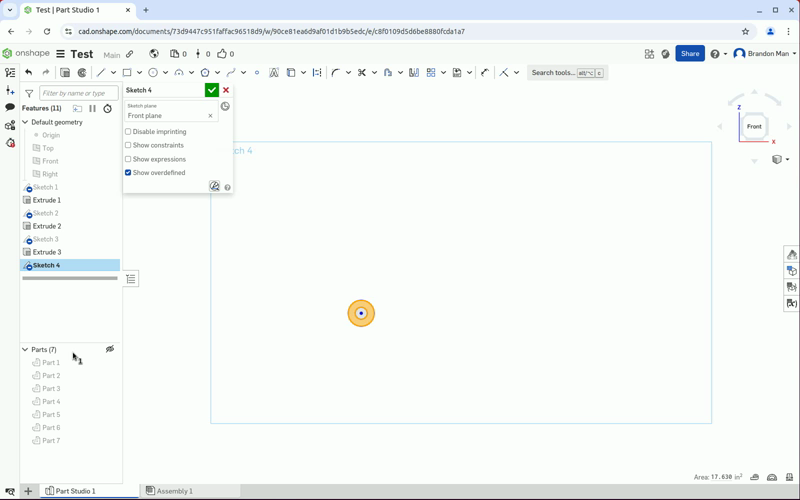
key(shift+y)
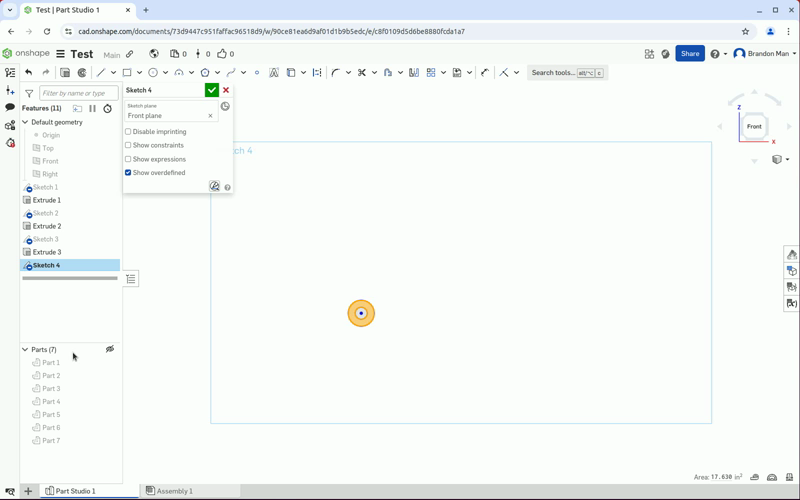
key(shift+e)
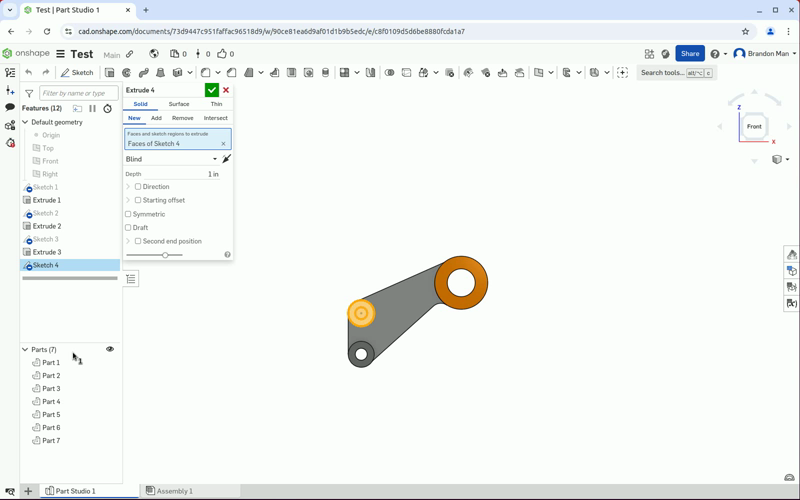
mouse_move(143, 106)
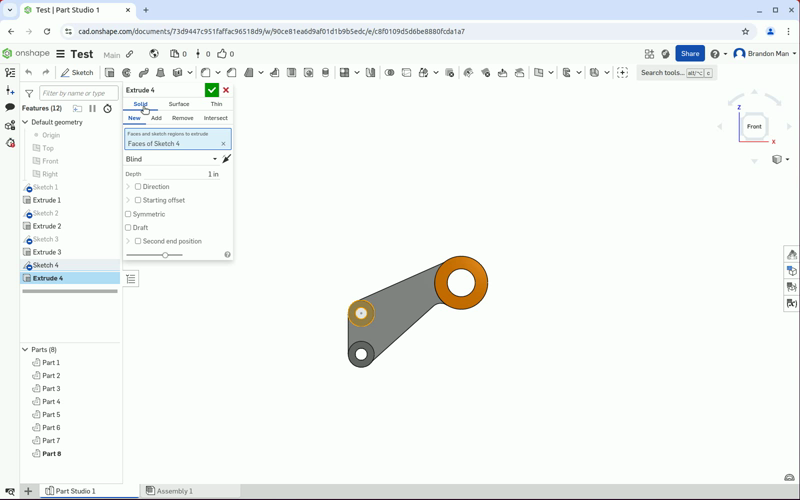
click(143, 106)
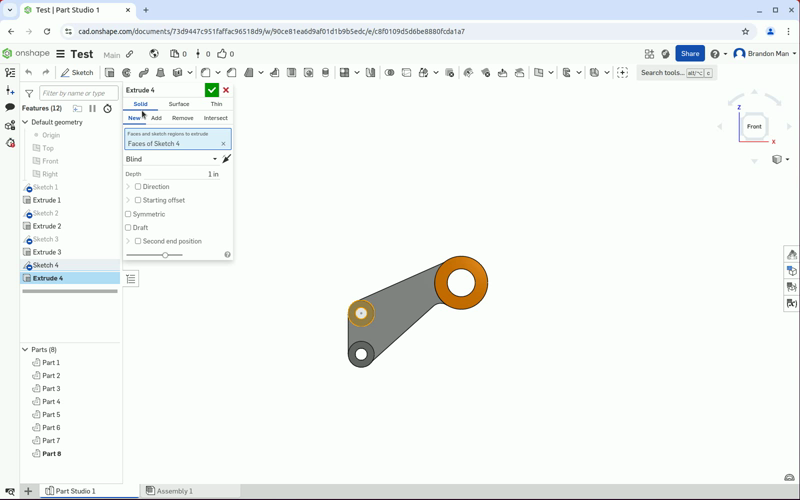
mouse_move(137, 120)
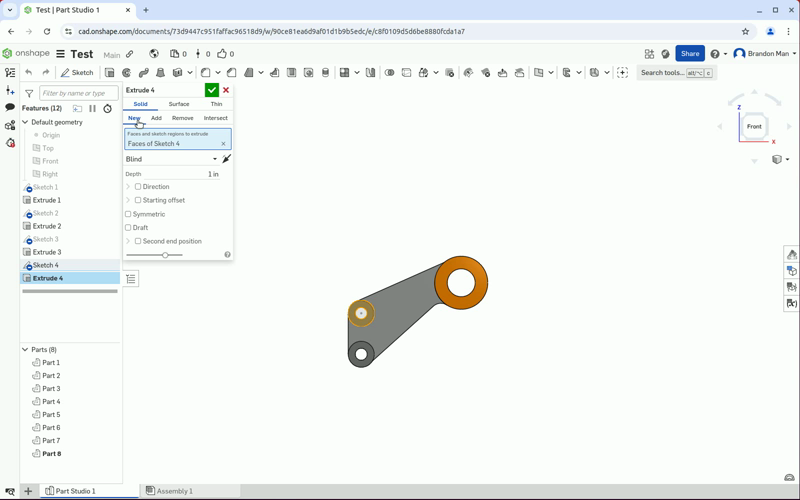
click(137, 120)
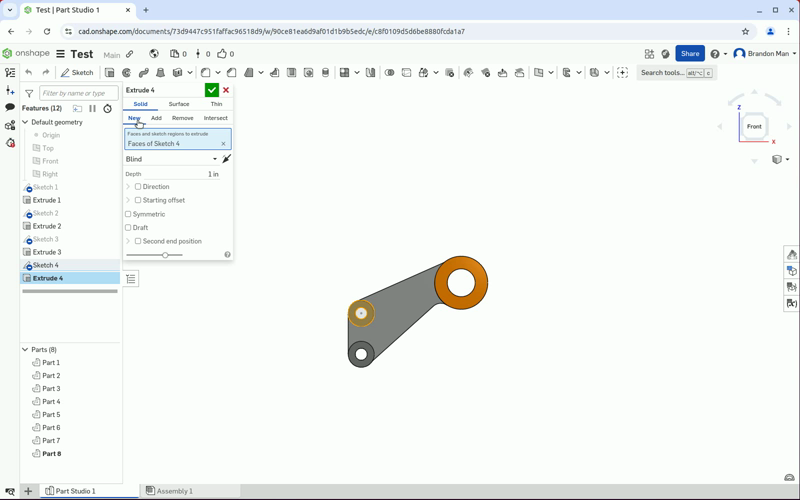
key(tab, 4)
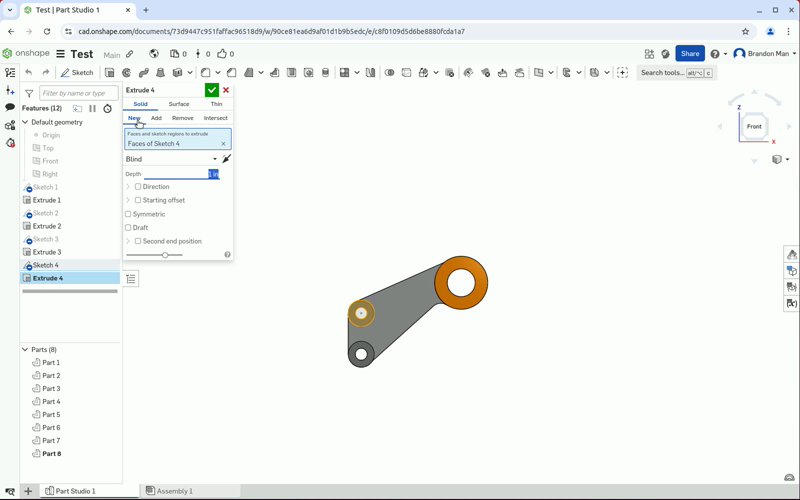
text(5.296)
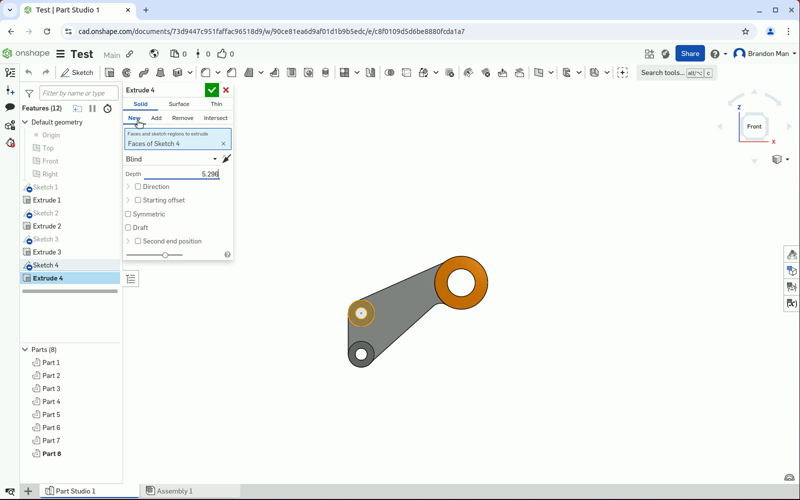
key(tab, 3)
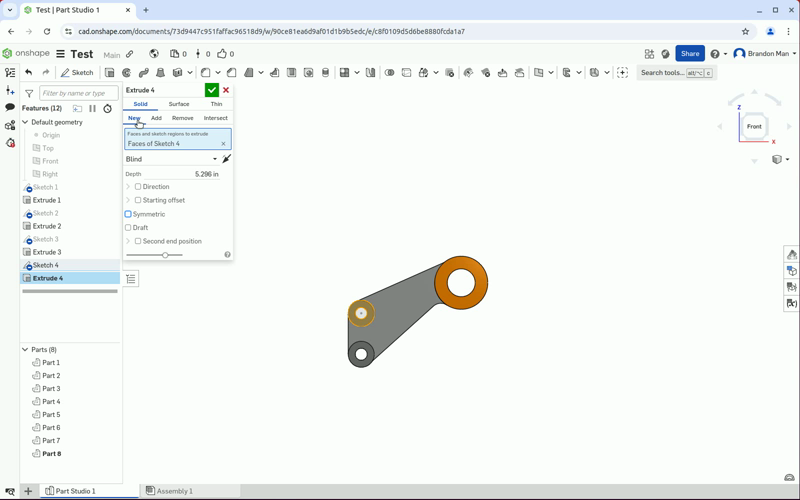
key(space)
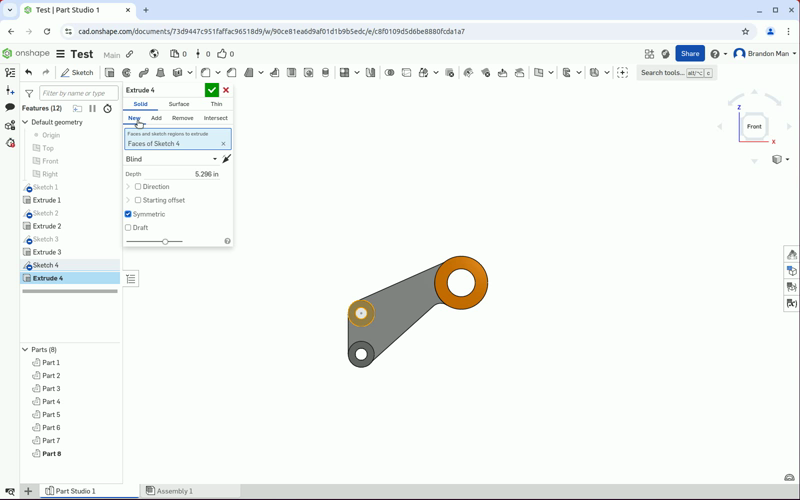
key(enter)
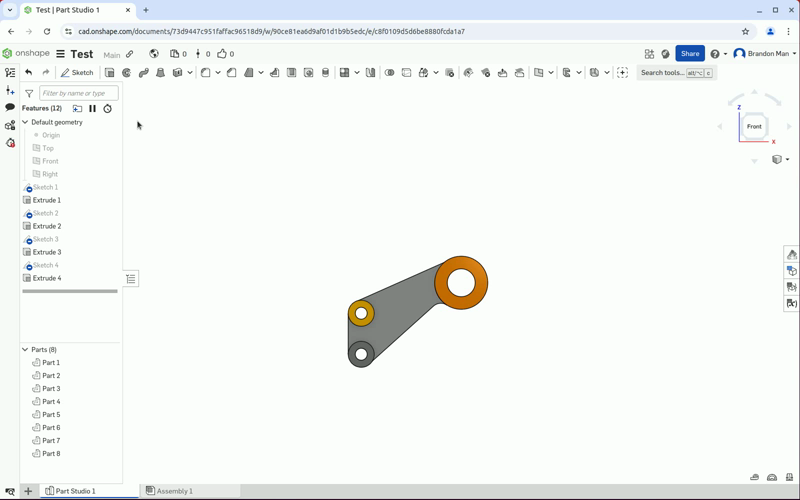
key(shift+h)
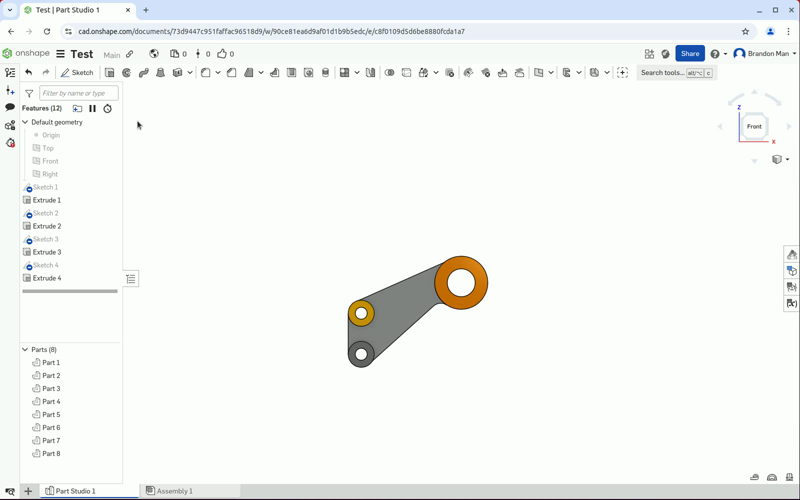
key(shift+h)
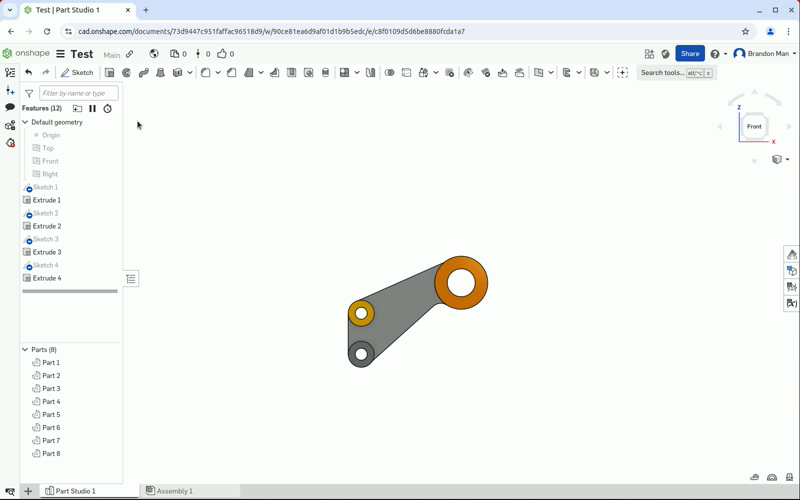
key(shift+7)
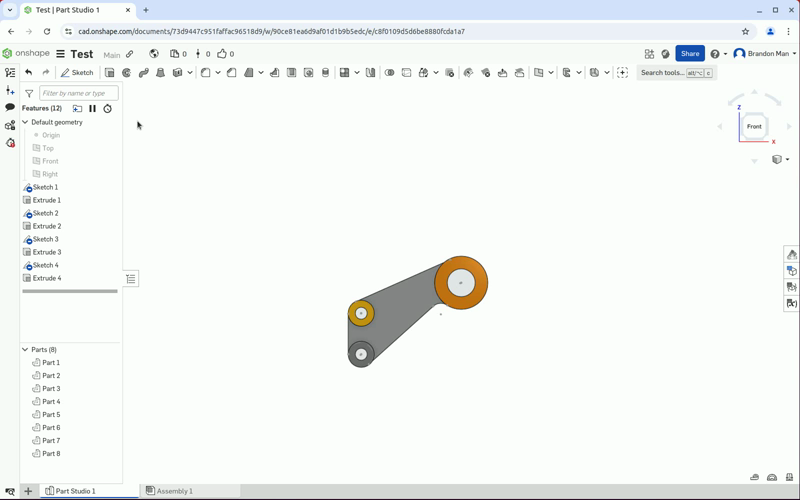
key(left, 2)
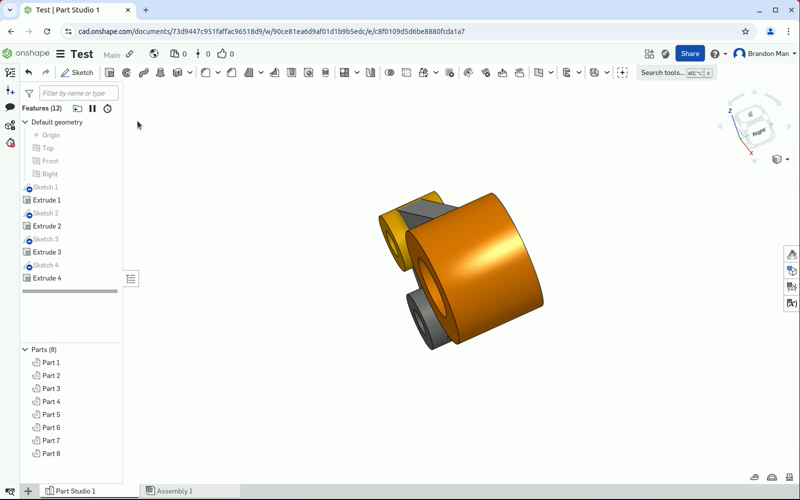
key(down, 2)
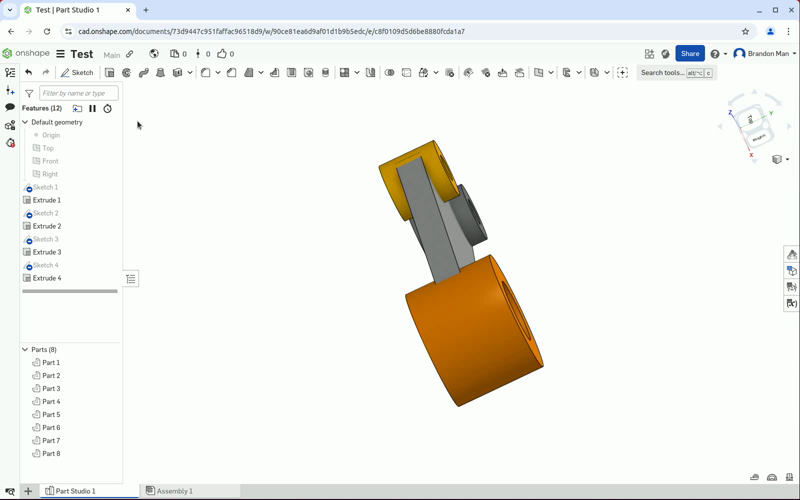
key(up, 2)
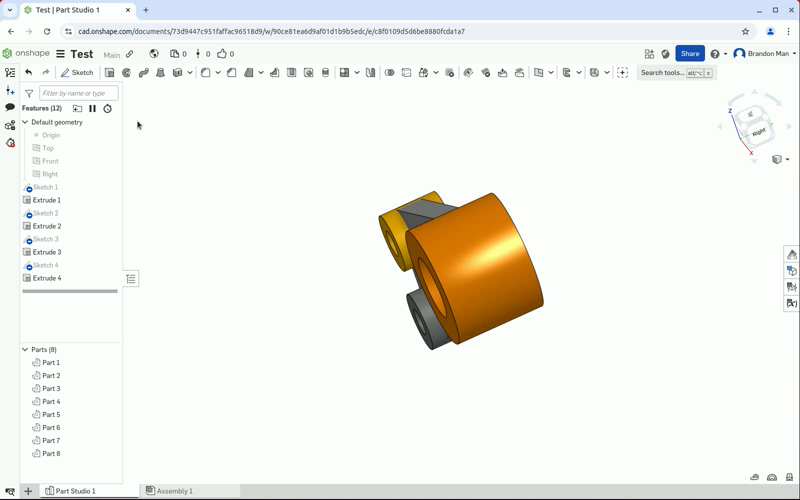
key(right, 2)
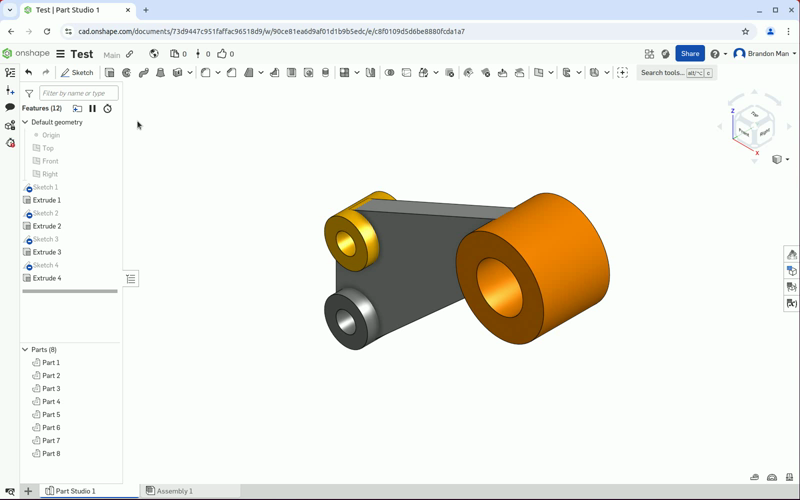
mouse_move(73, 189)
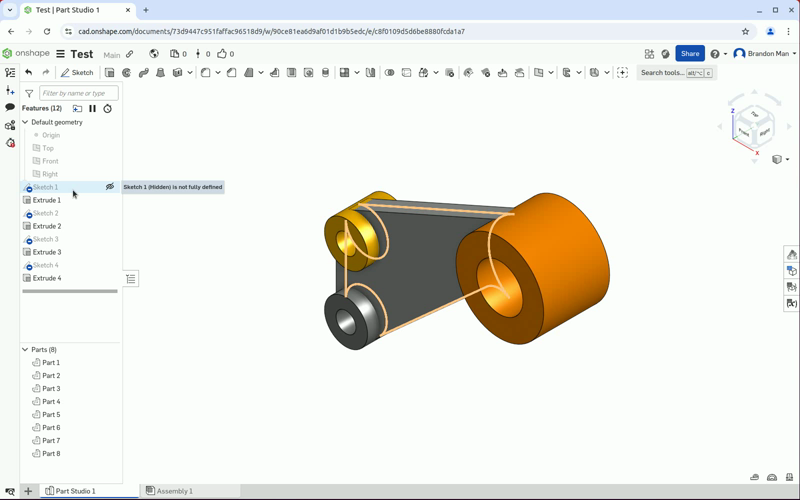
click(73, 189)